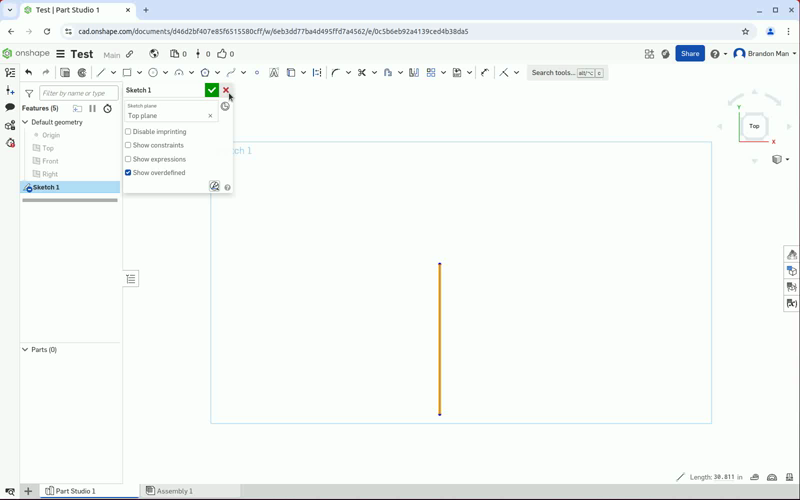
key(shift+h)
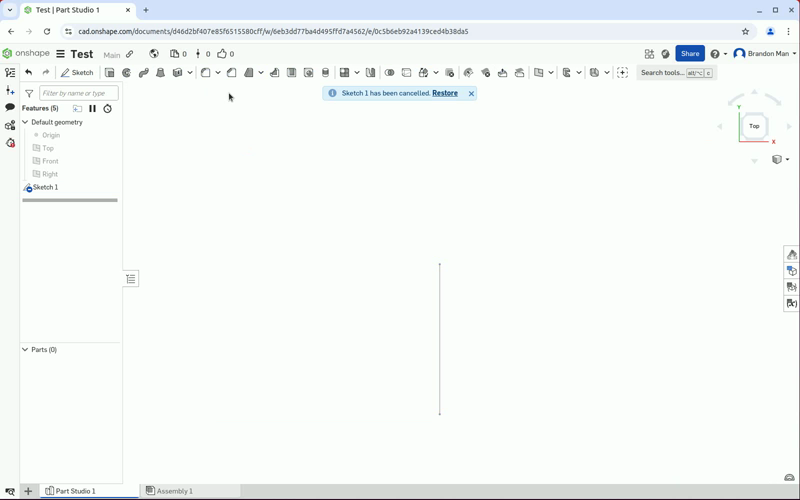
key(shift+s)
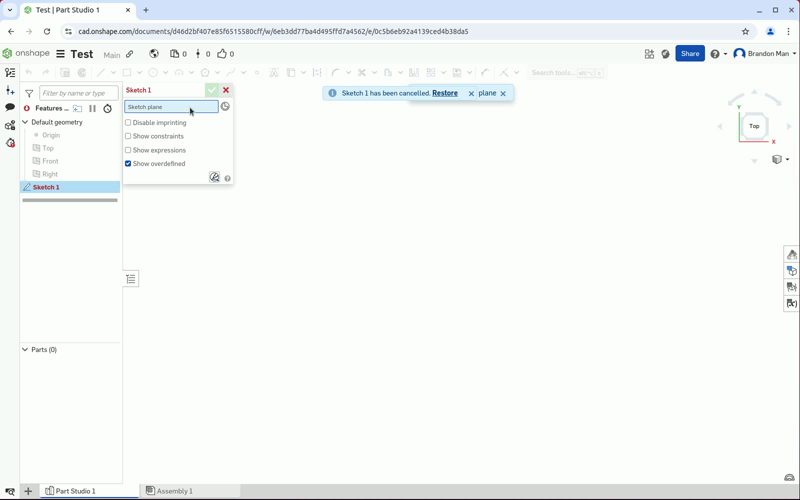
mouse_move(73, 150)
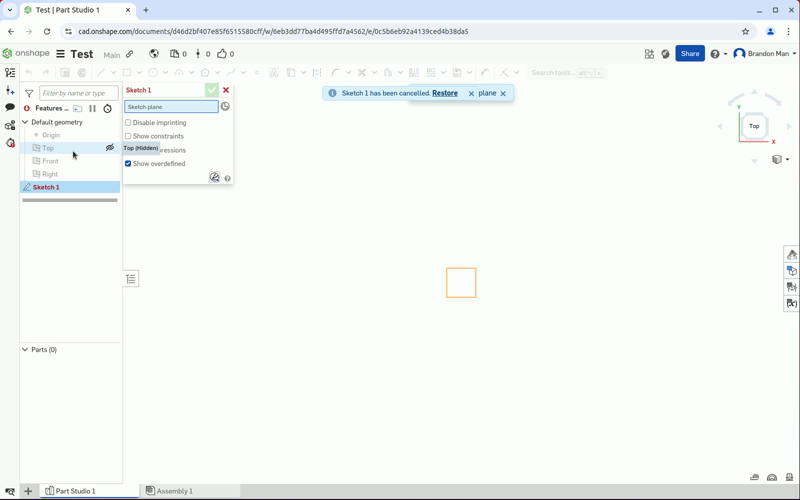
click(73, 150)
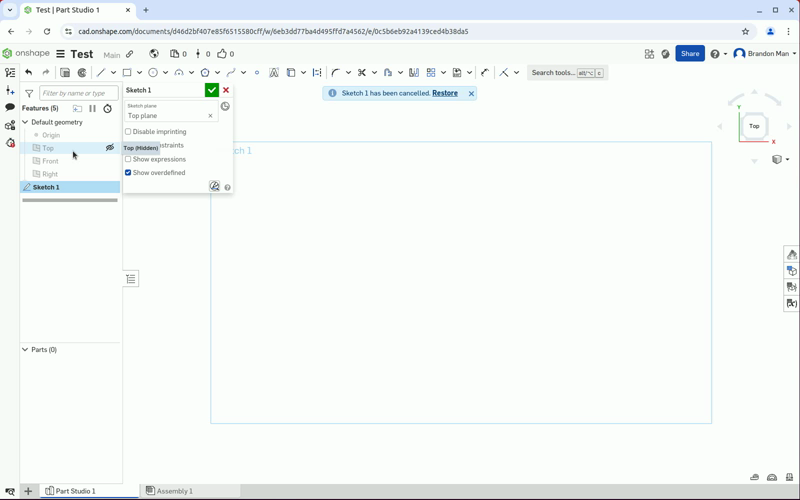
mouse_move(73, 352)
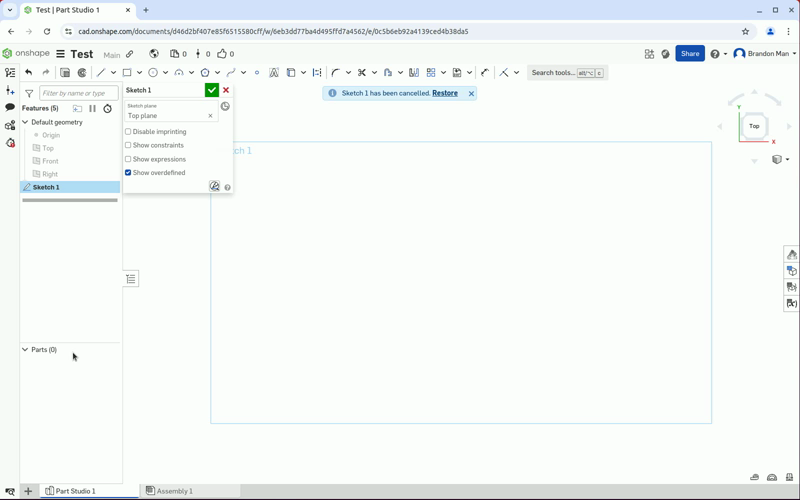
key(y)
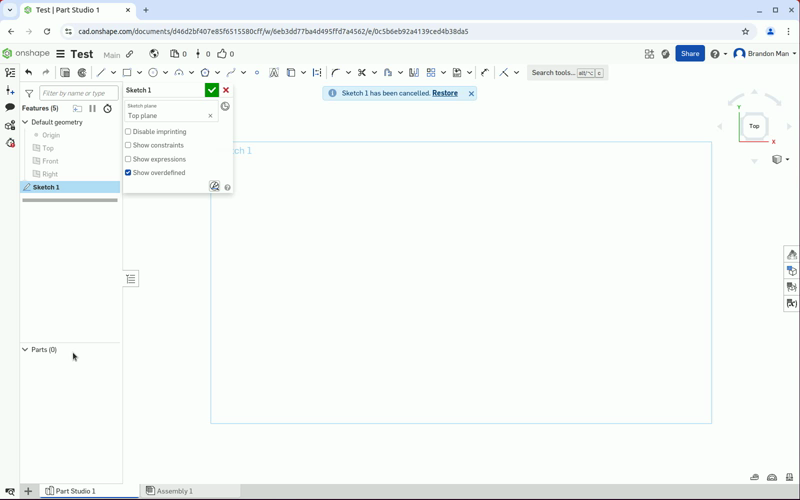
key(l)
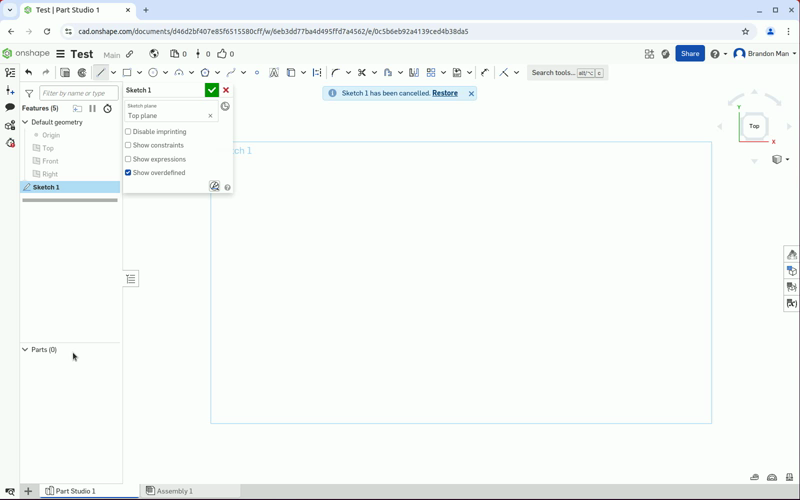
key_down(shift)
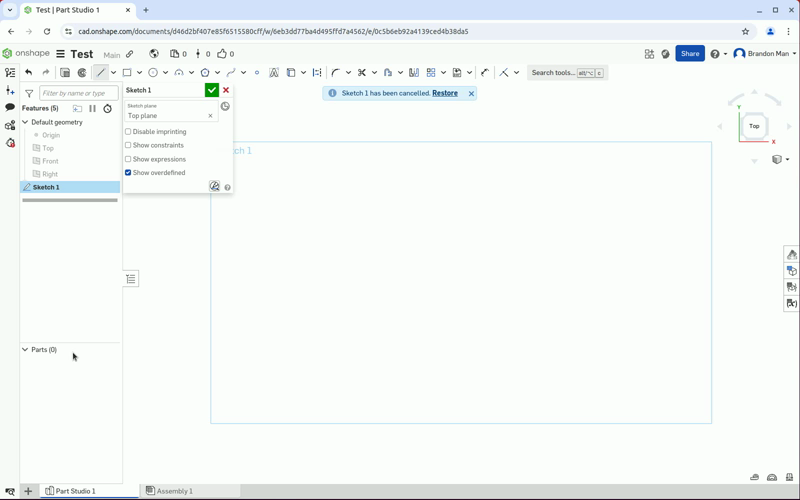
mouse_move(460, 282)
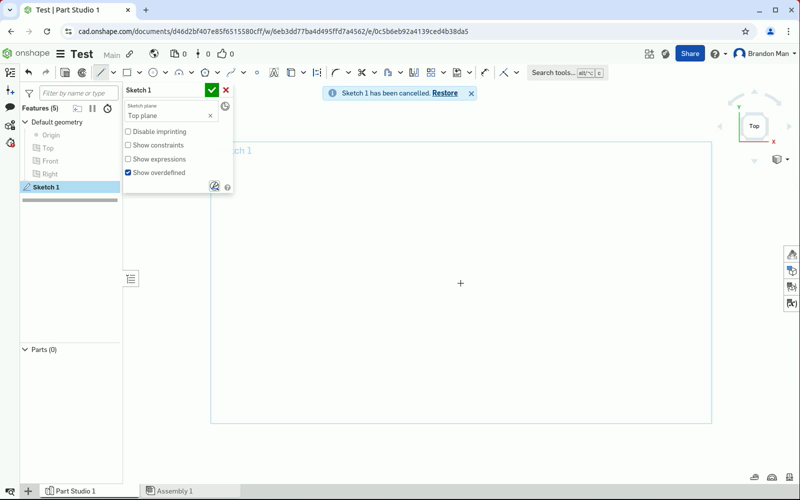
click(460, 282)
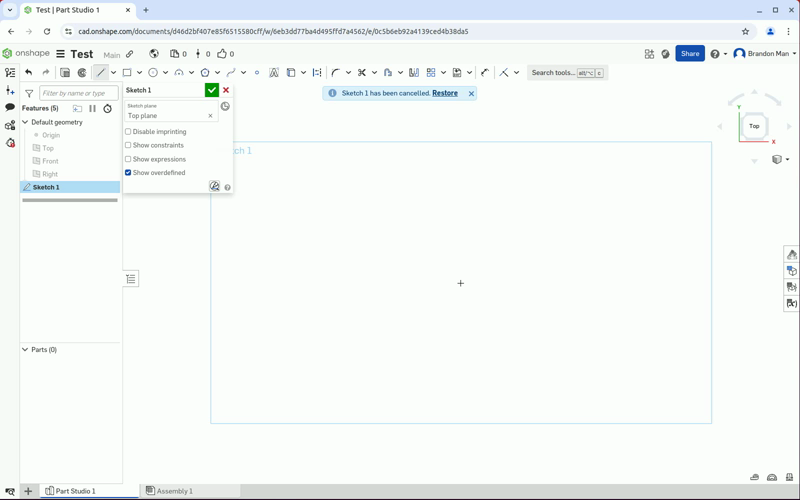
key_up(shift)
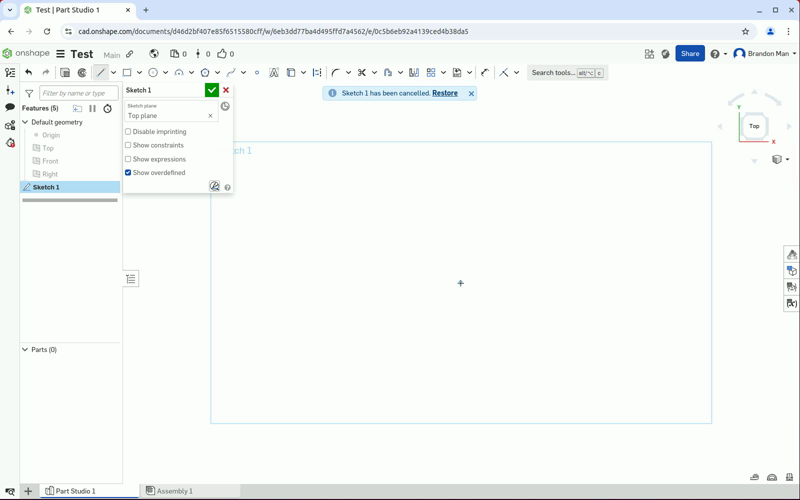
key_down(shift)
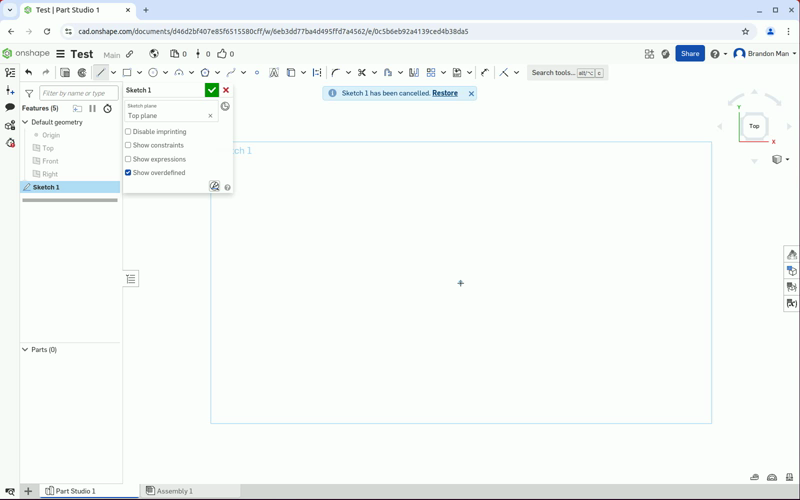
mouse_move(573, 282)
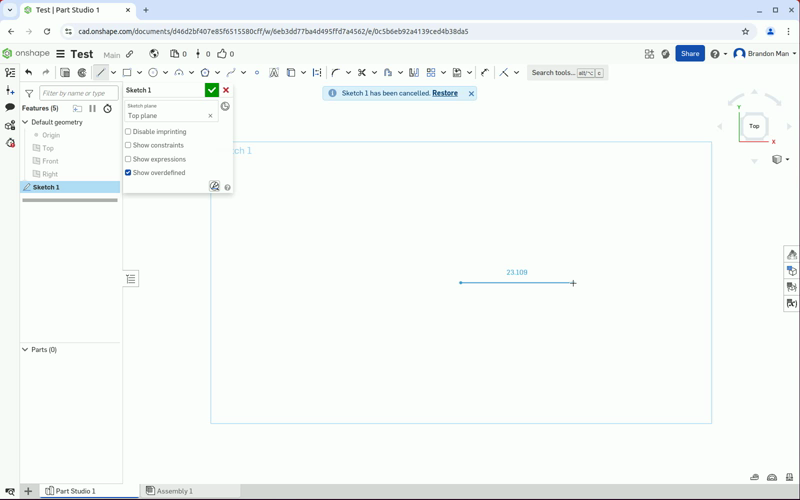
click(573, 282)
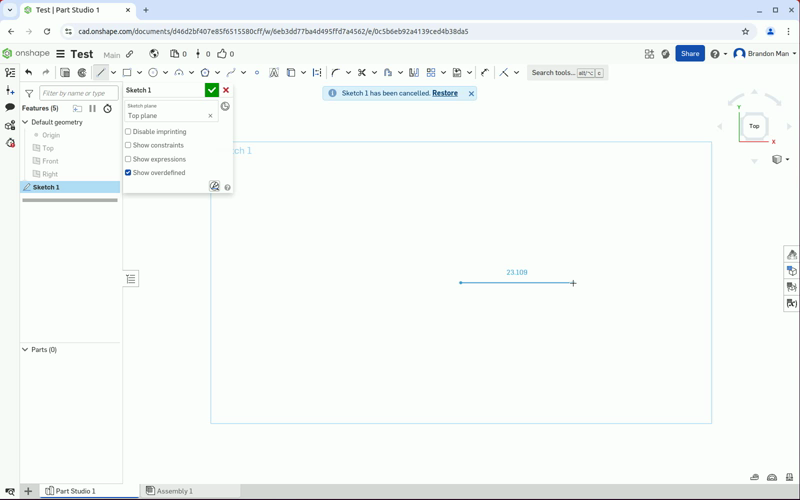
key_up(shift)
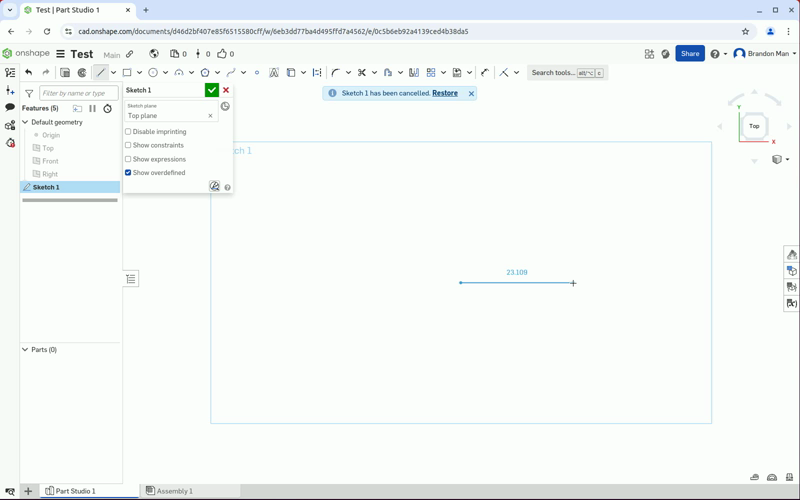
key_down(shift)
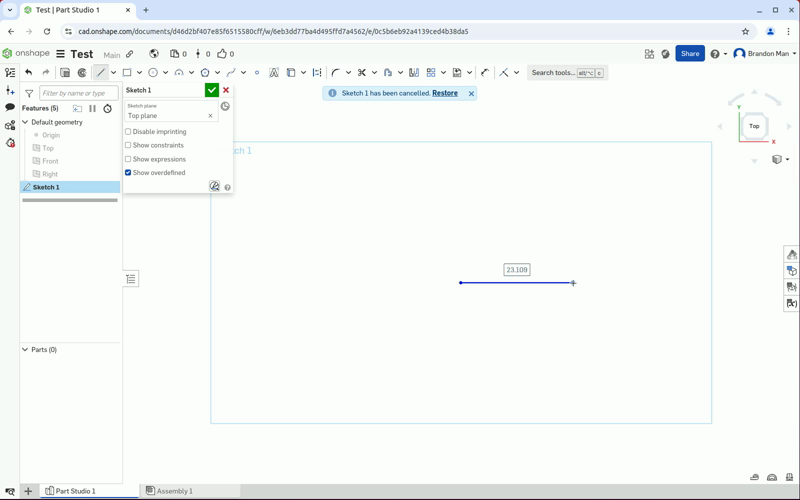
mouse_move(573, 192)
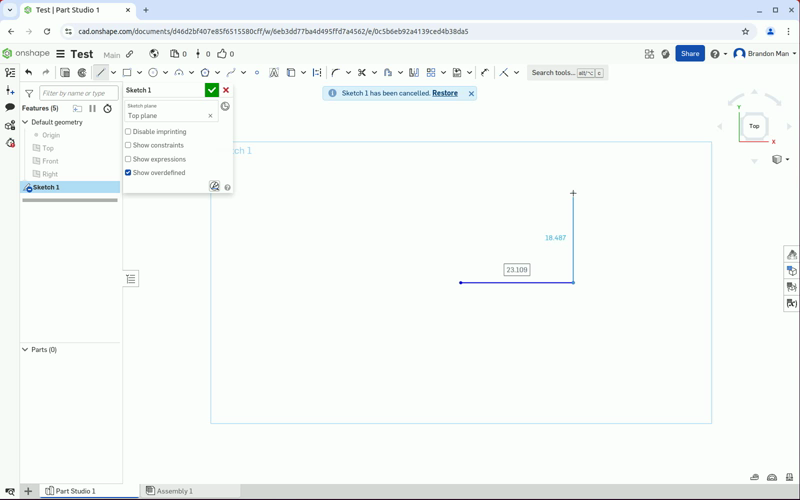
click(573, 192)
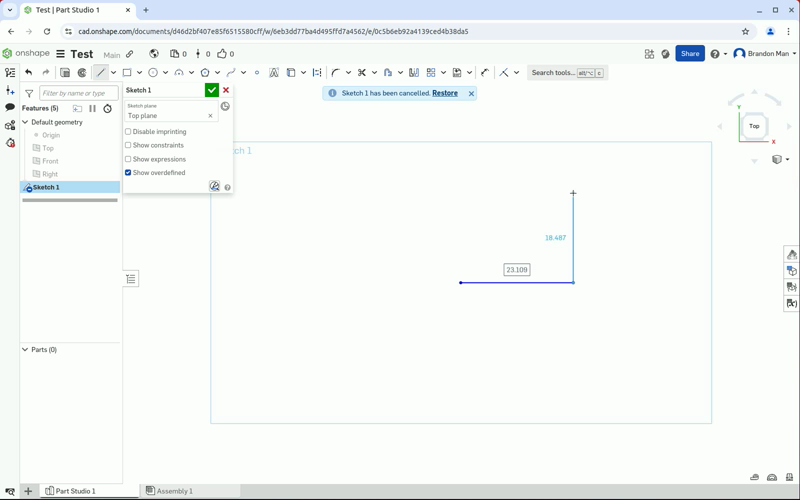
key_up(shift)
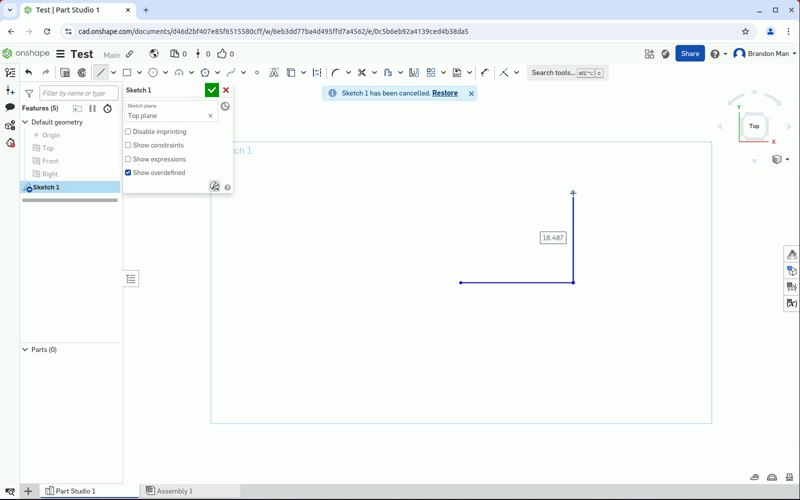
key_down(shift)
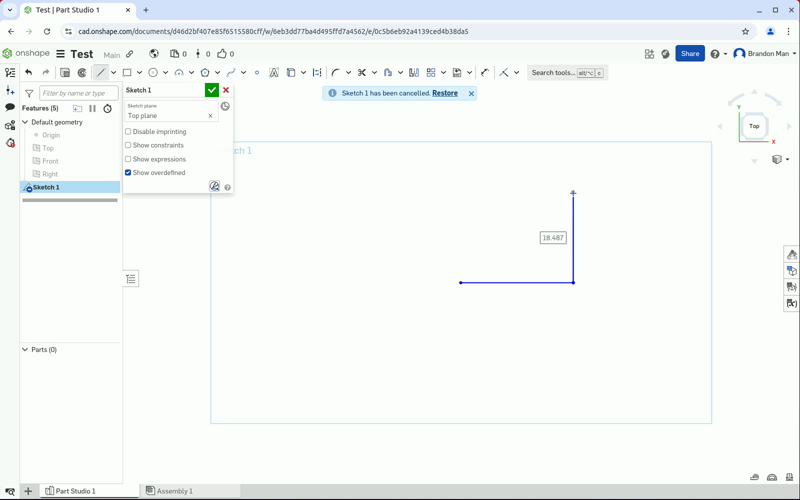
mouse_move(460, 192)
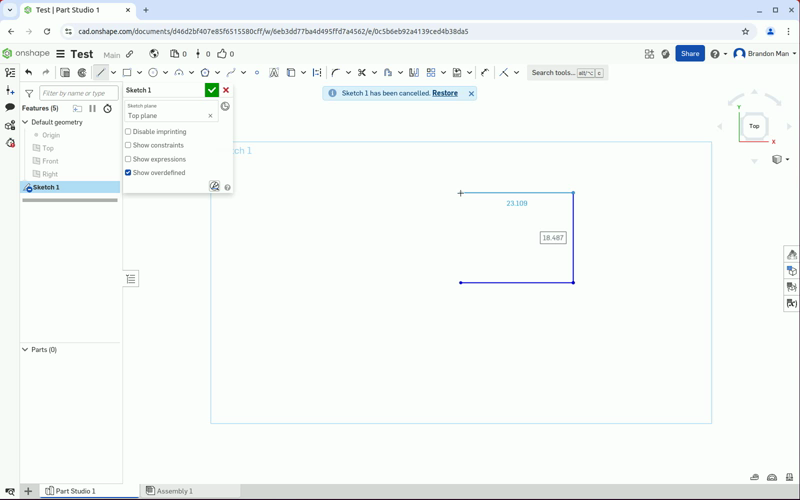
click(460, 192)
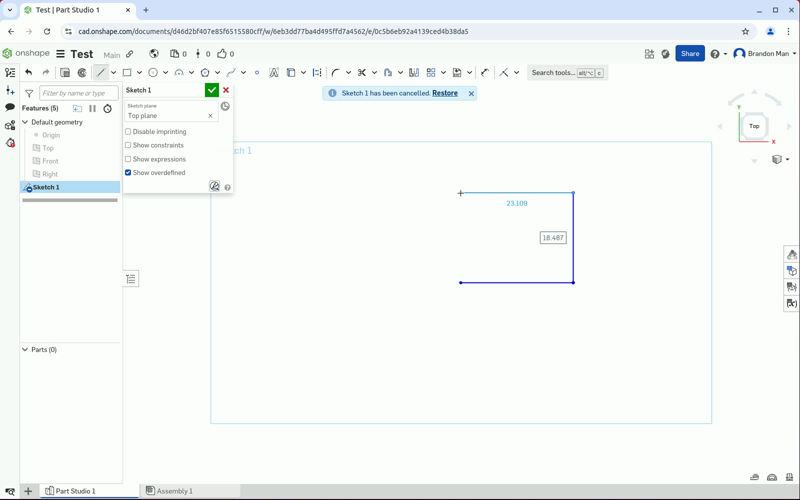
key_up(shift)
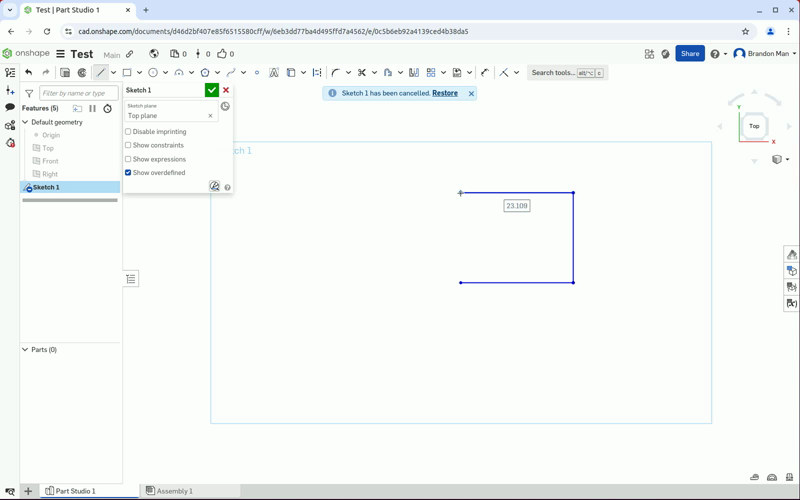
key_down(shift)
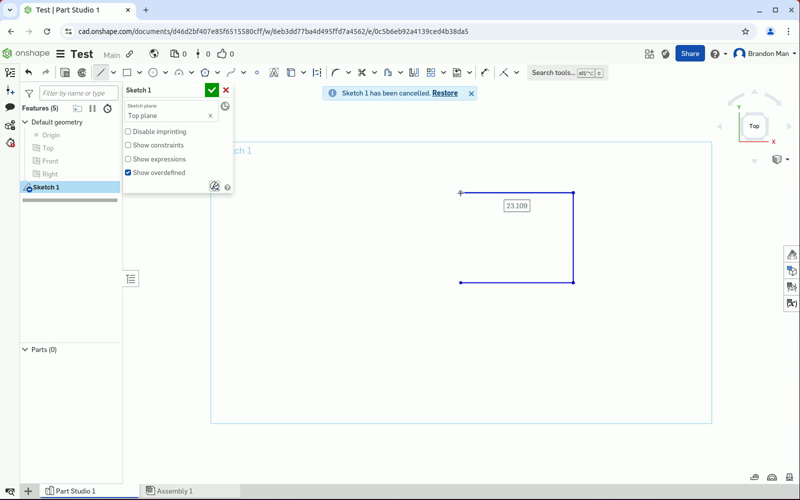
mouse_move(460, 282)
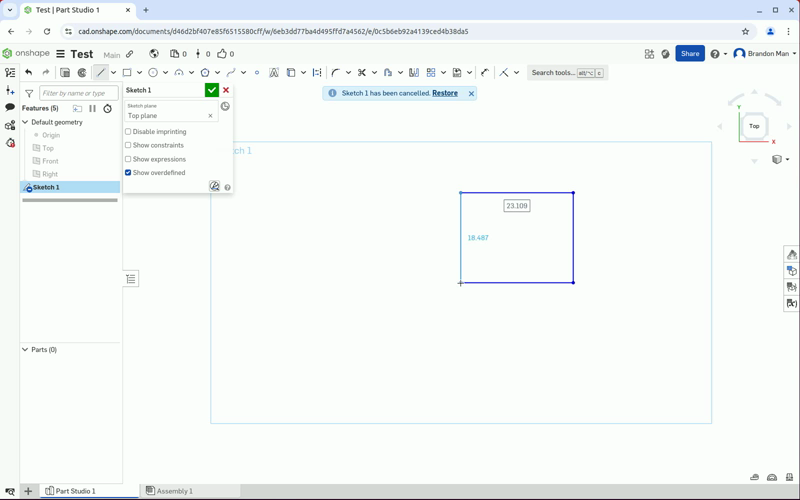
key_up(shift)
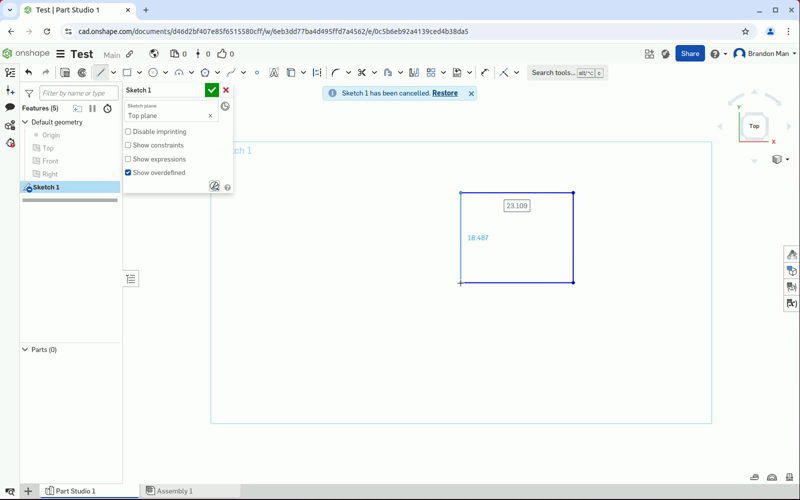
click(460, 282)
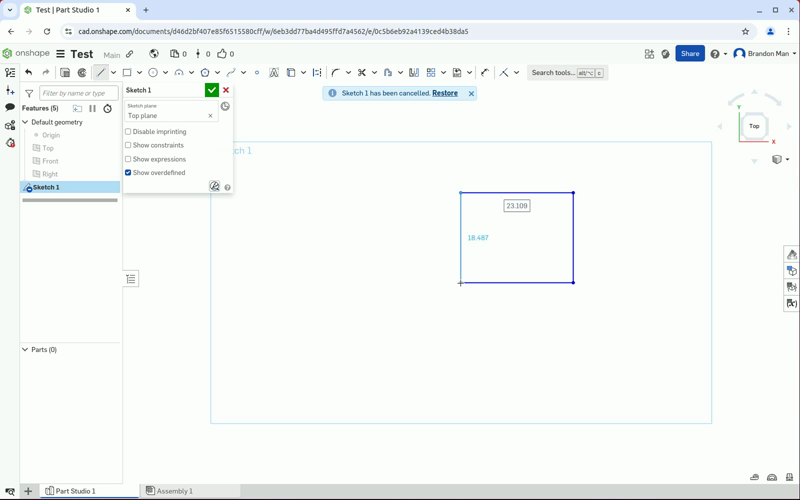
key(esc)
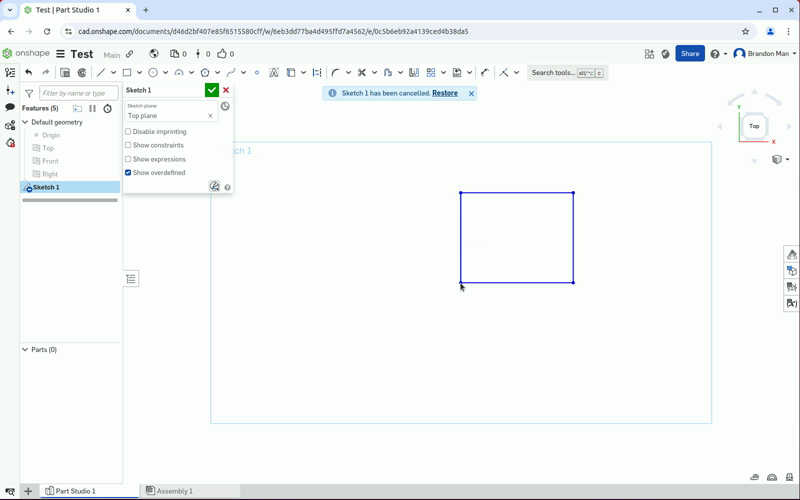
mouse_move(487, 201)
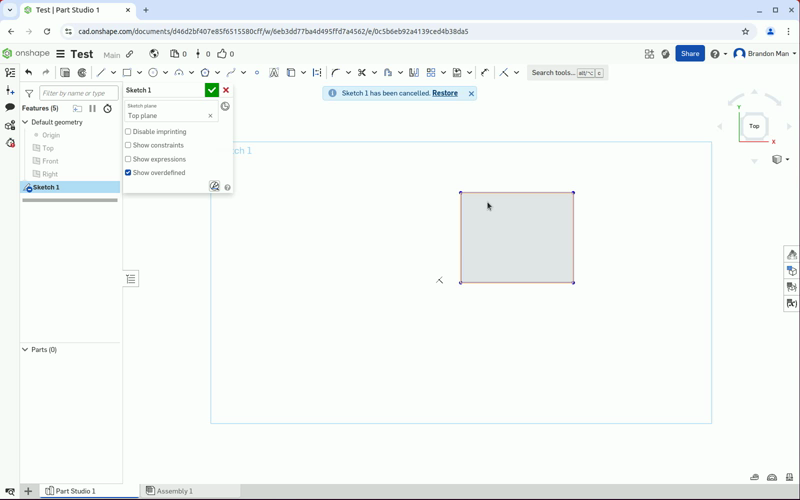
click(487, 201)
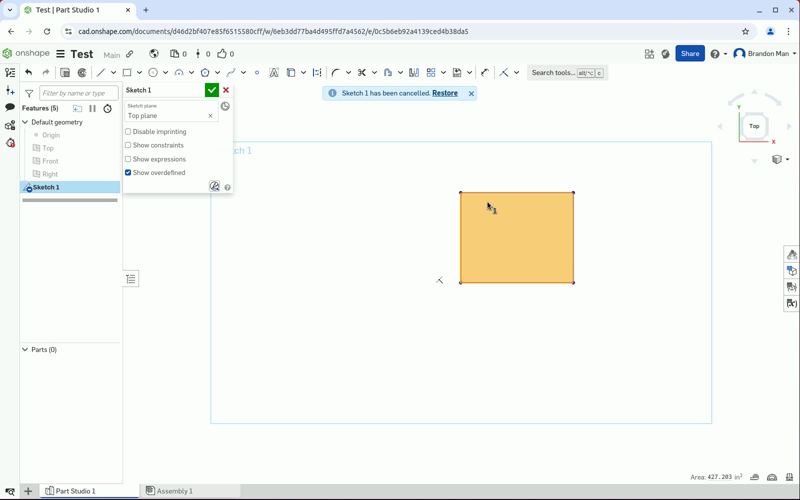
mouse_move(73, 352)
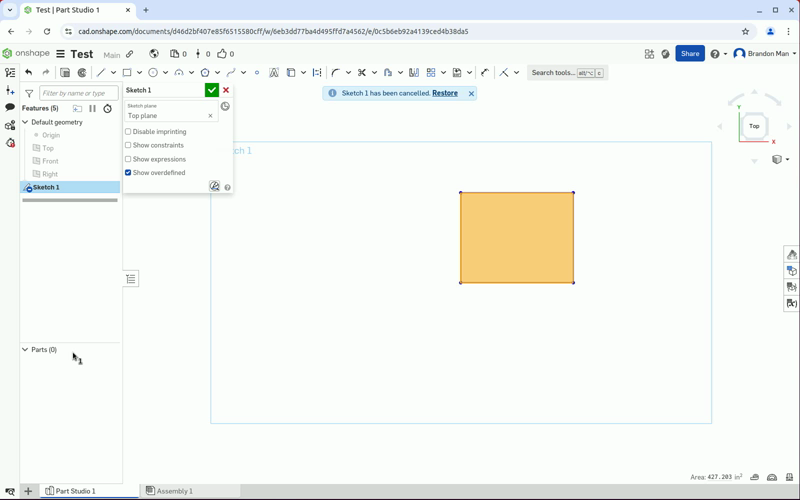
key(shift+y)
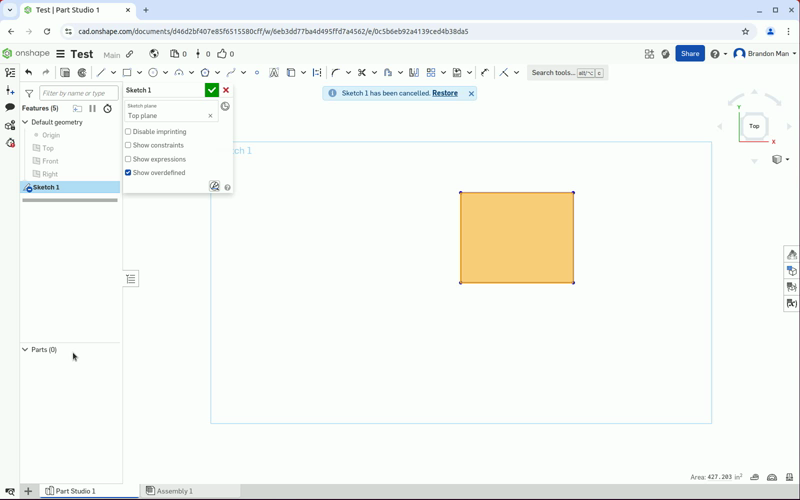
key(shift+e)
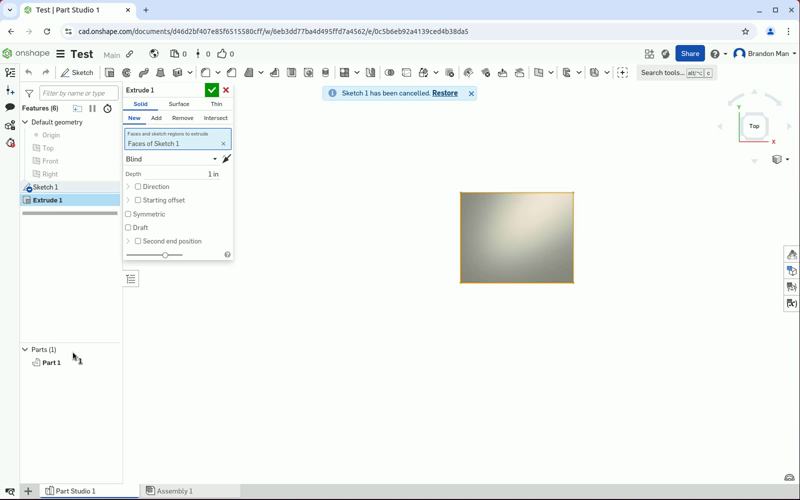
mouse_move(143, 106)
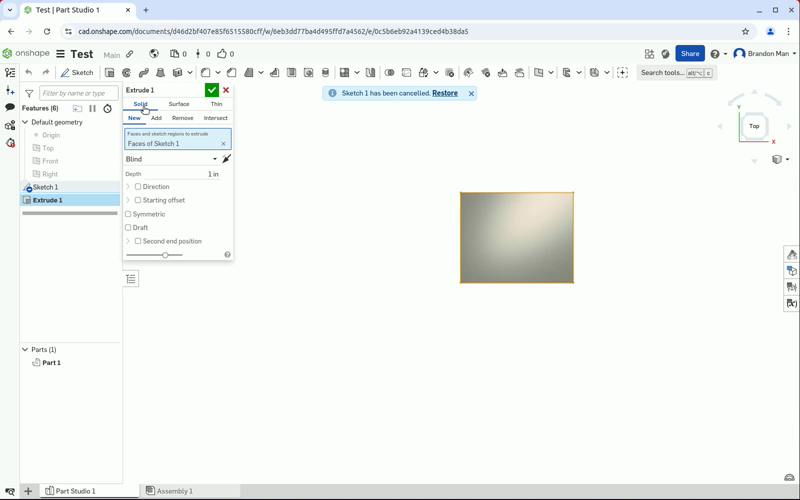
click(143, 106)
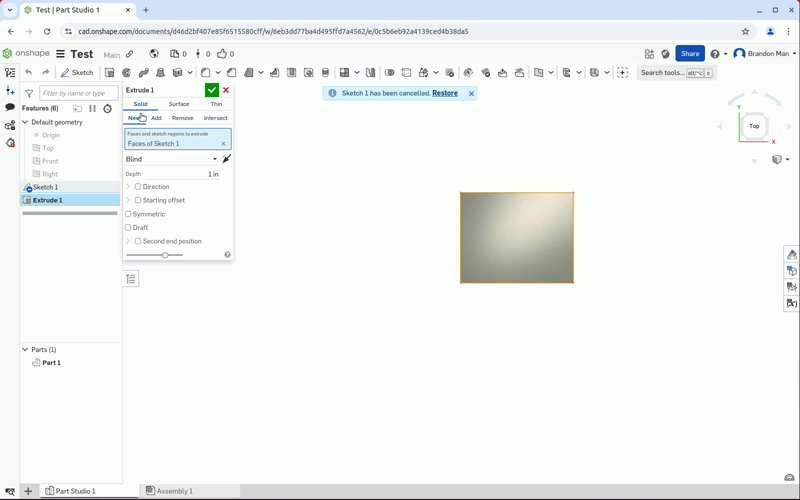
mouse_move(137, 120)
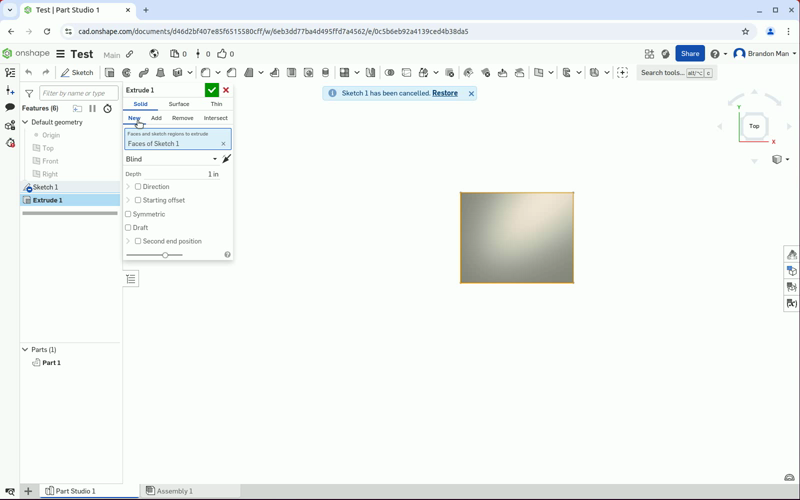
click(137, 120)
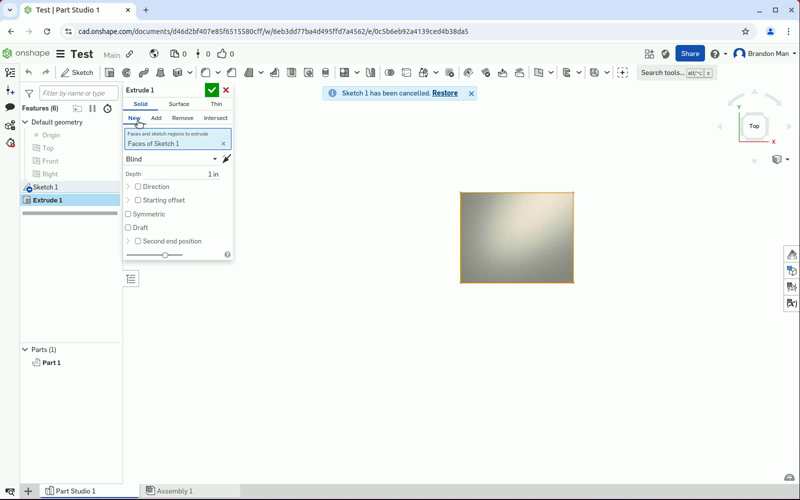
key(tab, 4)
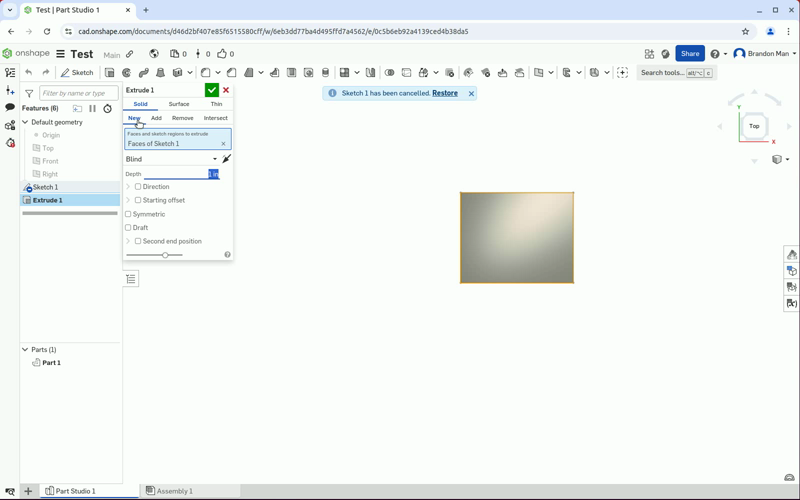
text(18.535)
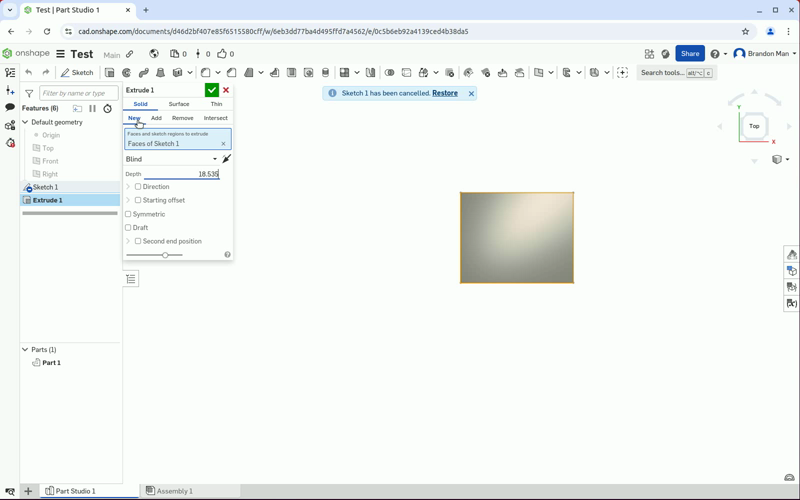
key(enter)
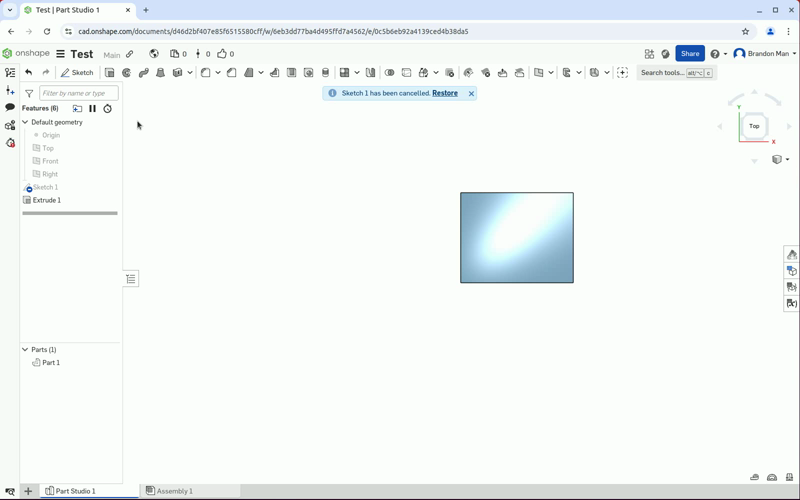
key(shift+h)
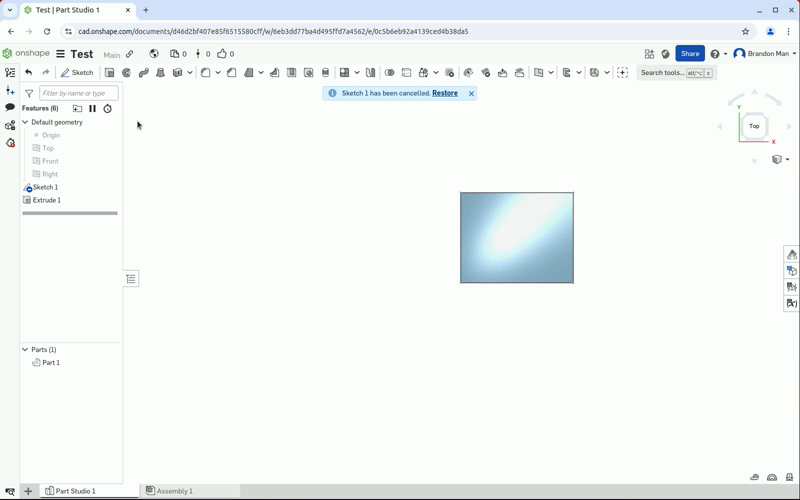
key(shift+h)
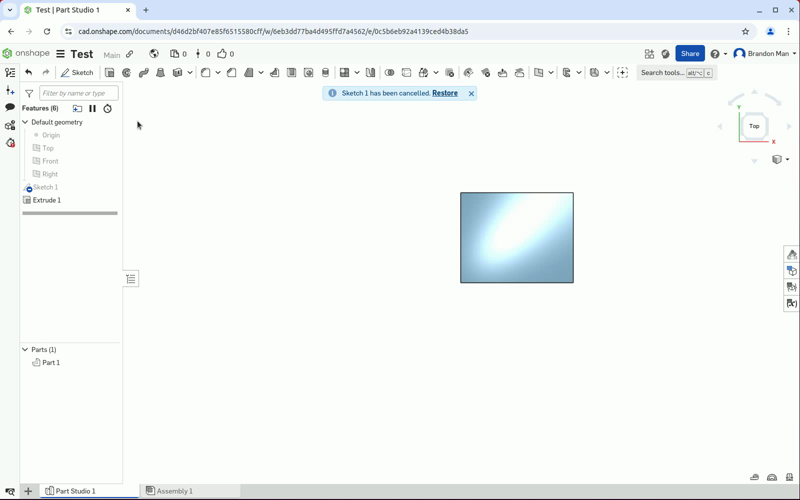
mouse_move(73, 189)
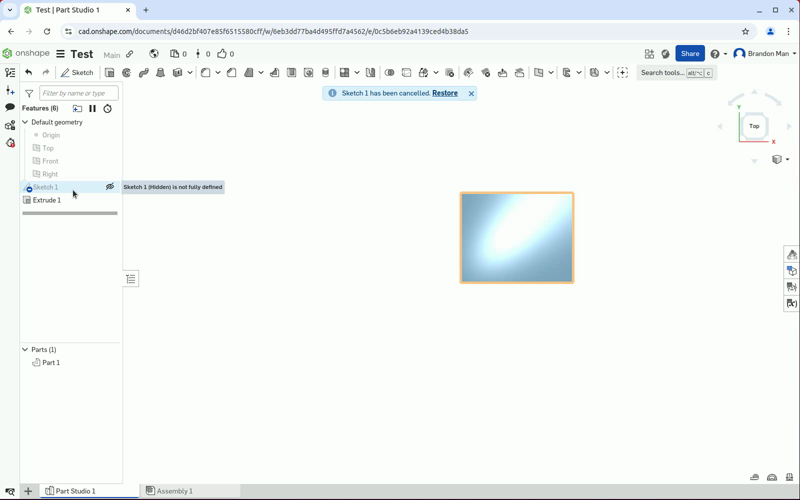
click(73, 189)
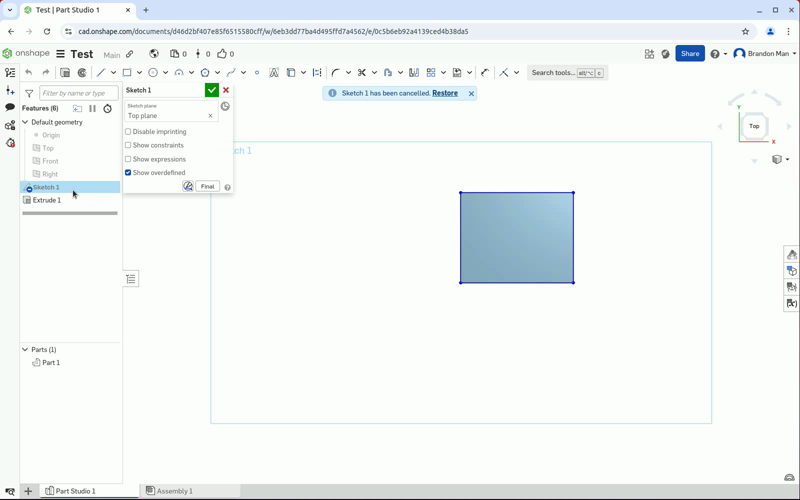
mouse_move(229, 92)
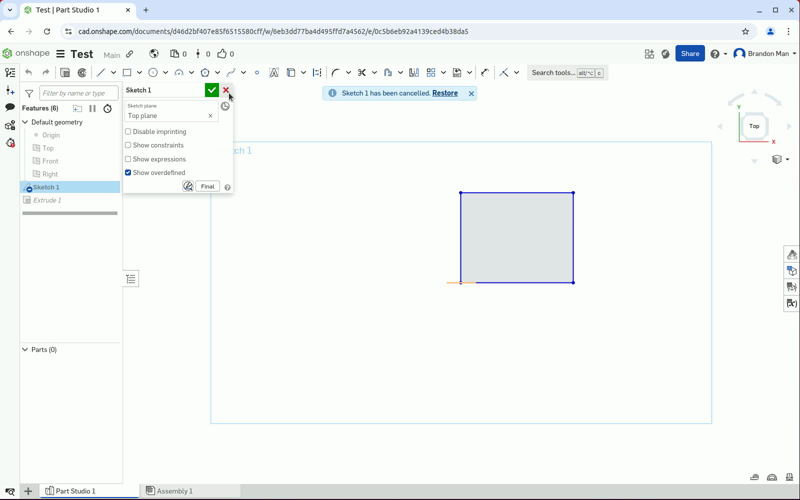
click(229, 92)
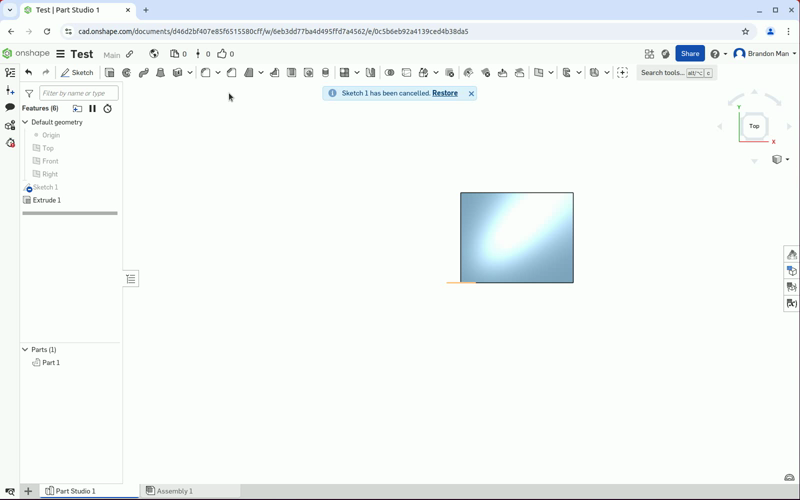
mouse_move(73, 352)
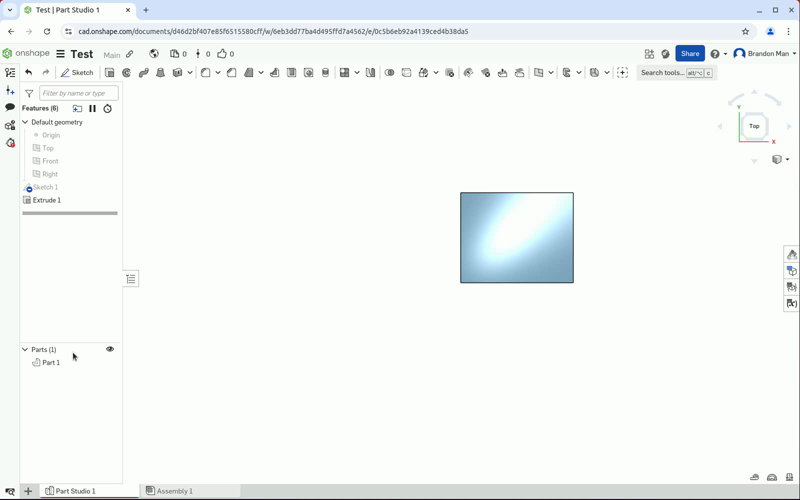
key(y)
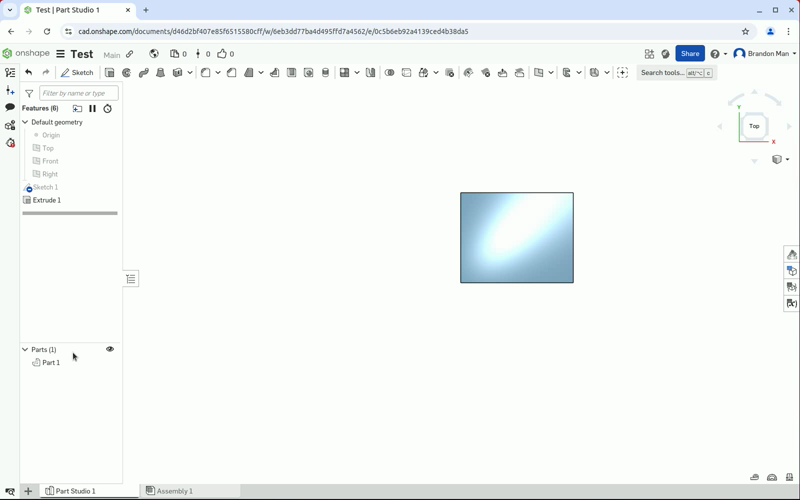
key(shift+p)
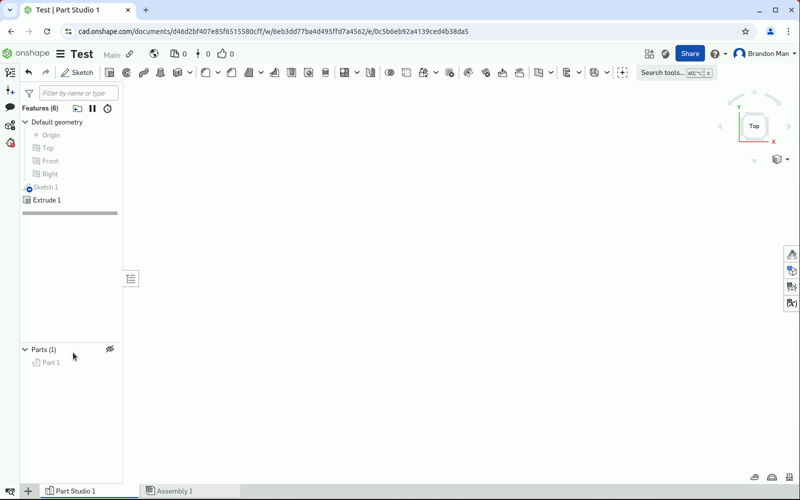
key(space)
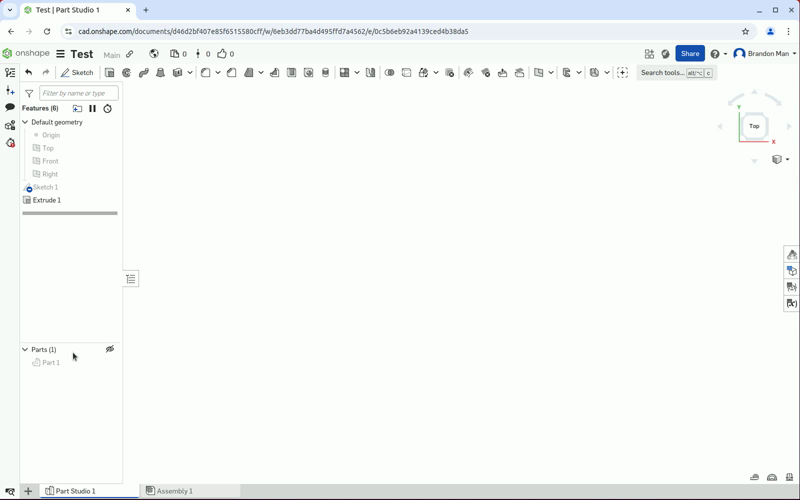
key_down(shift)
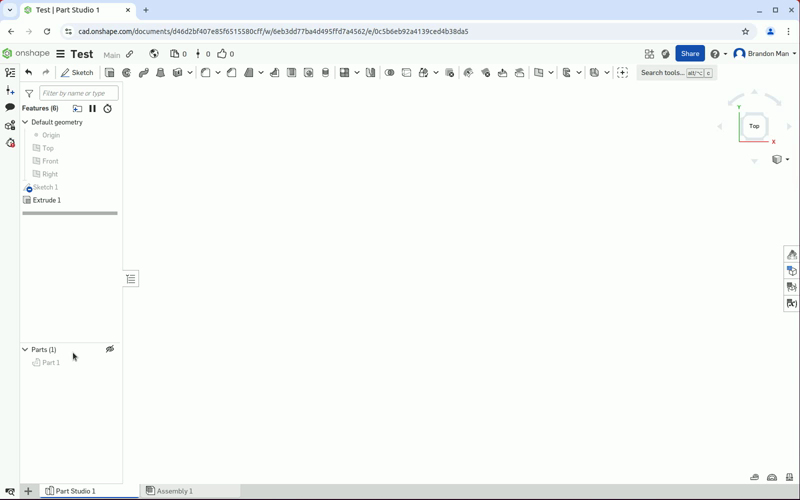
key(up)
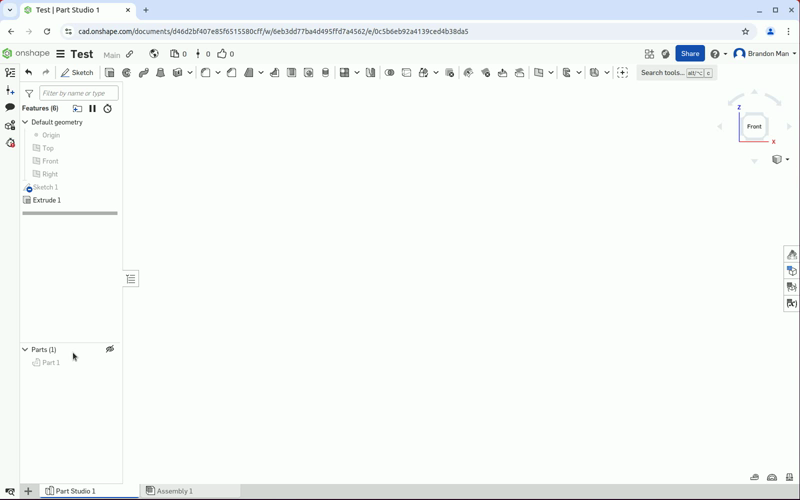
key_up(shift)
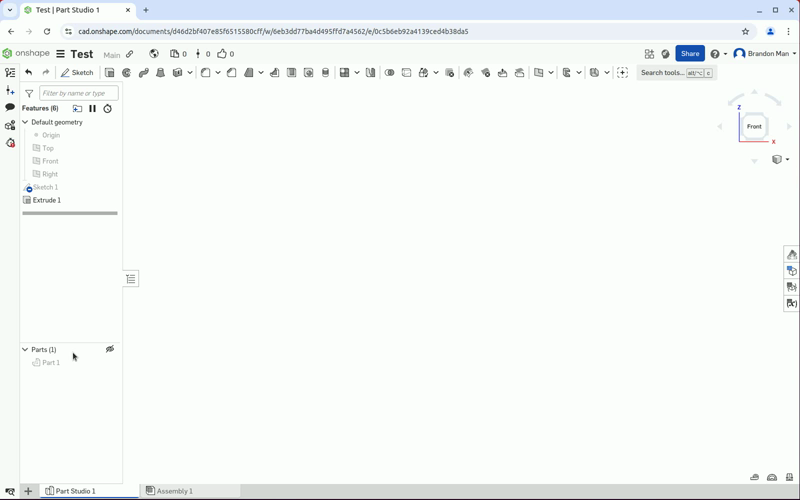
mouse_move(73, 352)
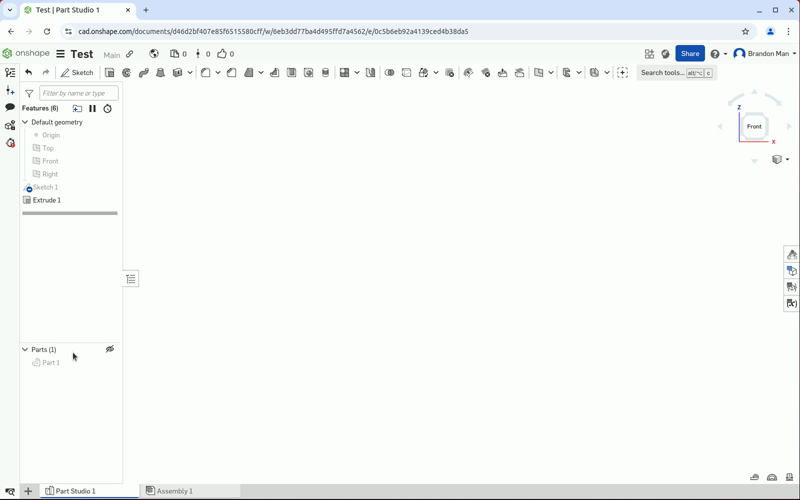
key(shift+y)
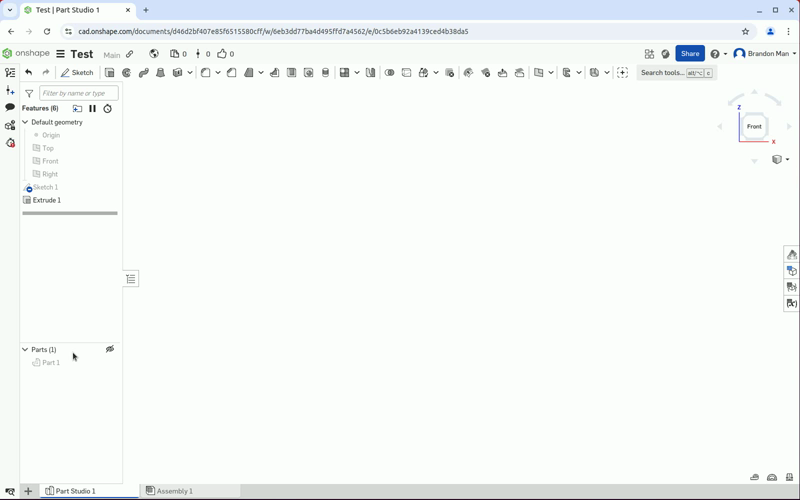
key(shift+s)
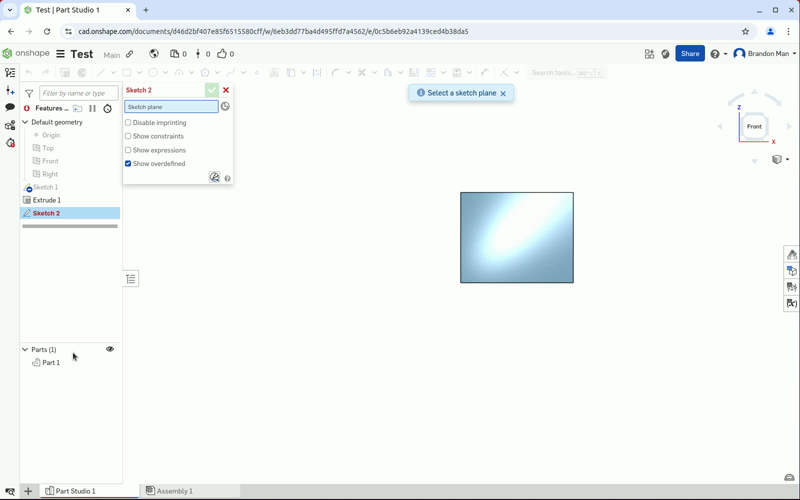
mouse_move(73, 163)
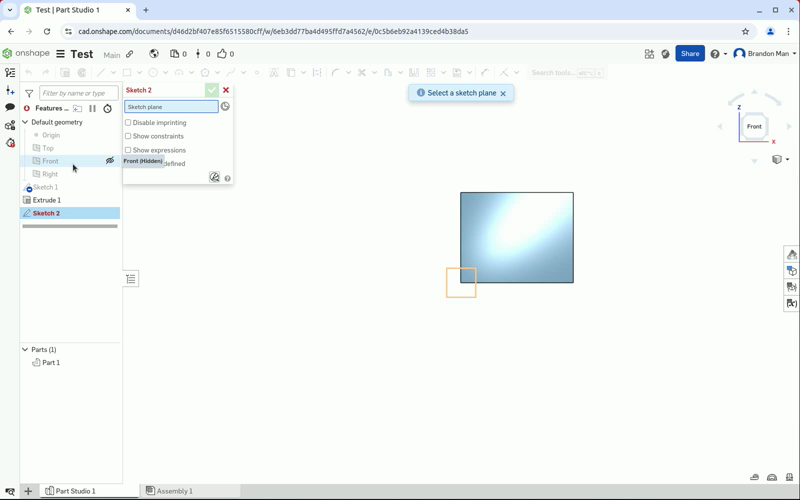
click(73, 163)
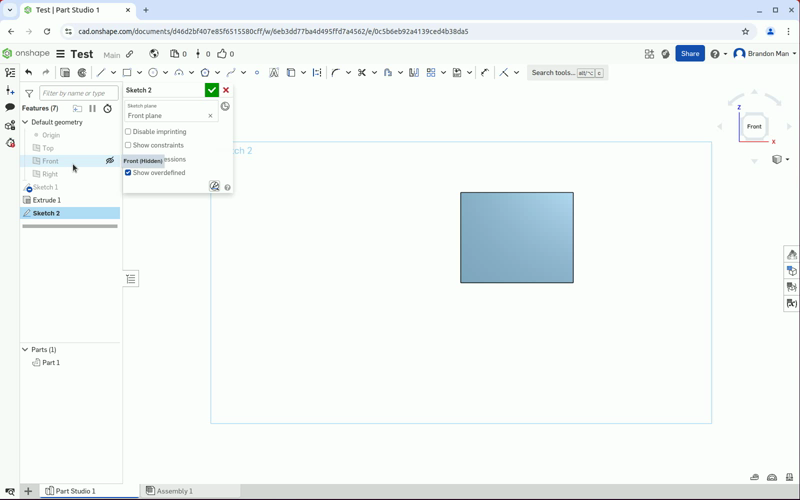
mouse_move(73, 352)
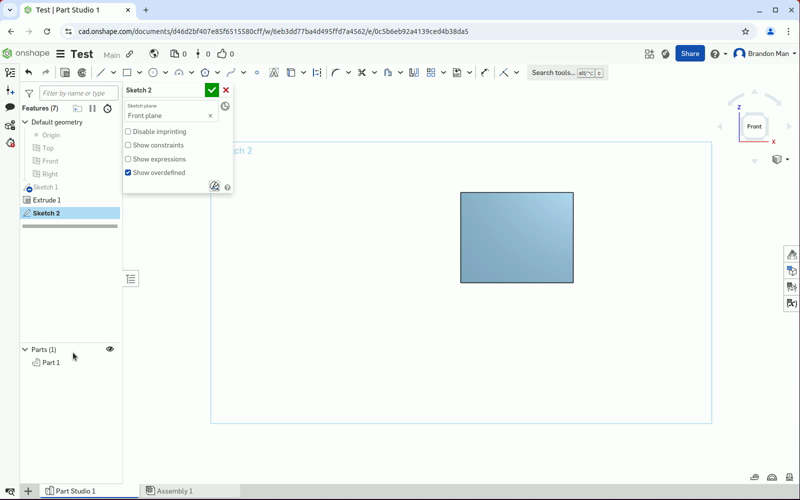
key(y)
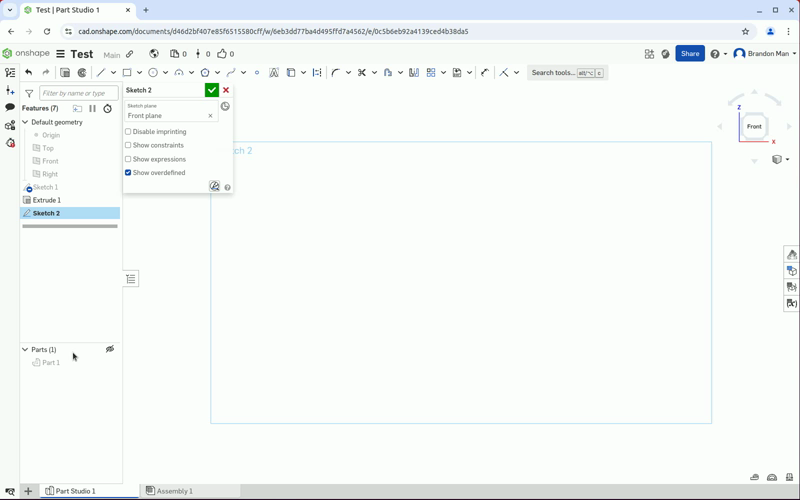
key(c)
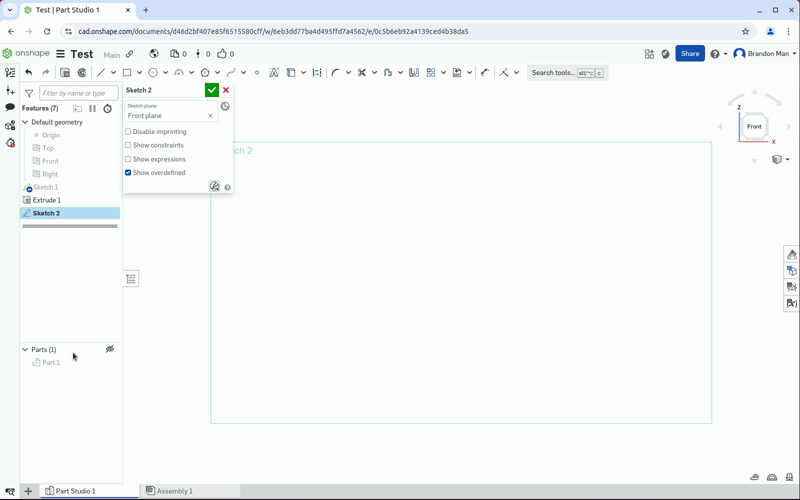
key_down(shift)
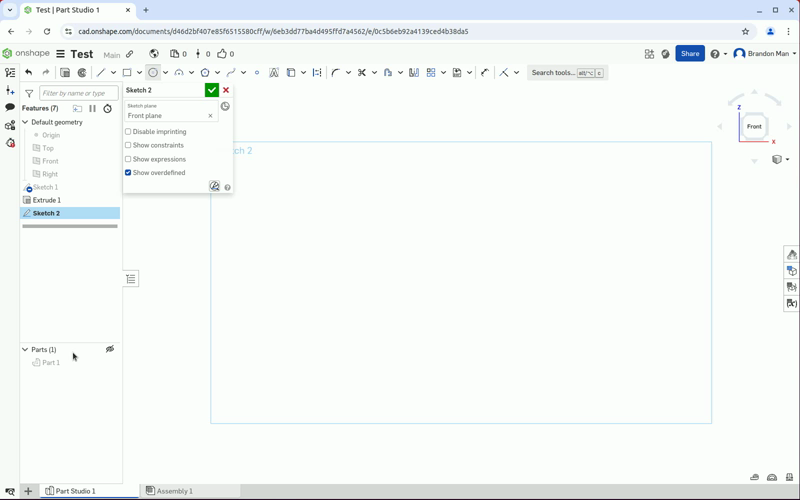
mouse_move(505, 238)
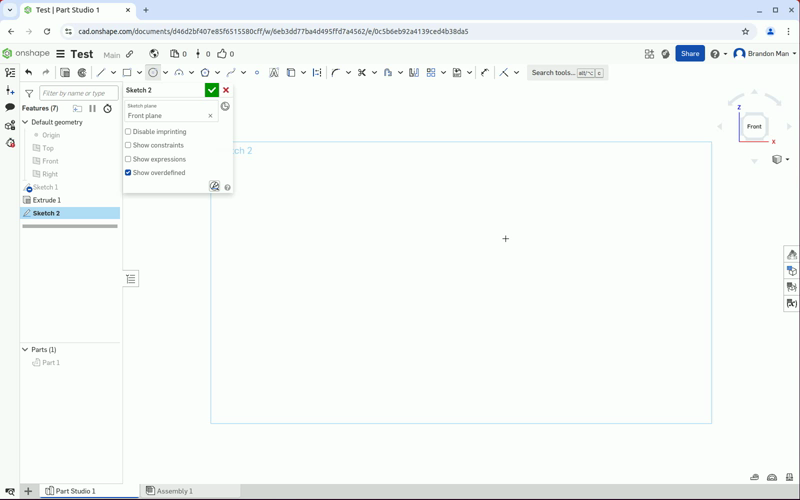
click(505, 238)
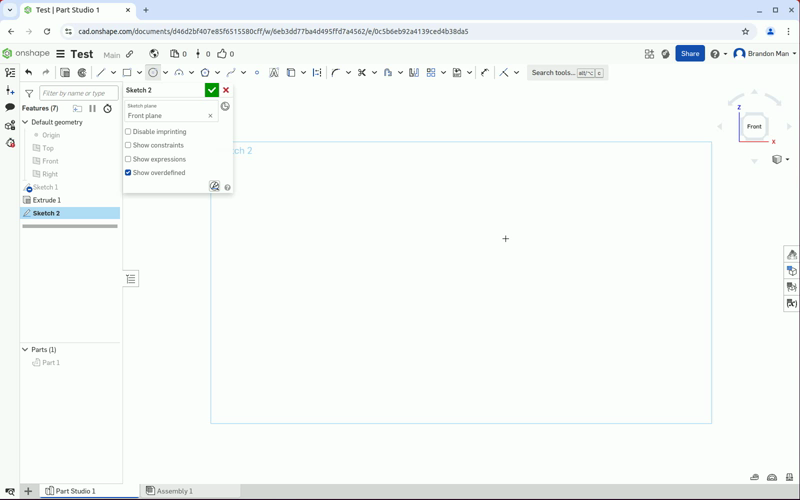
key_up(shift)
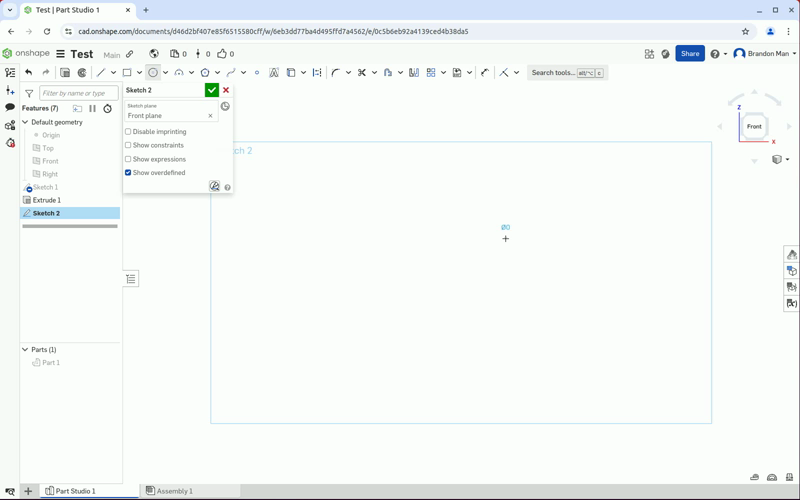
mouse_move(528, 238)
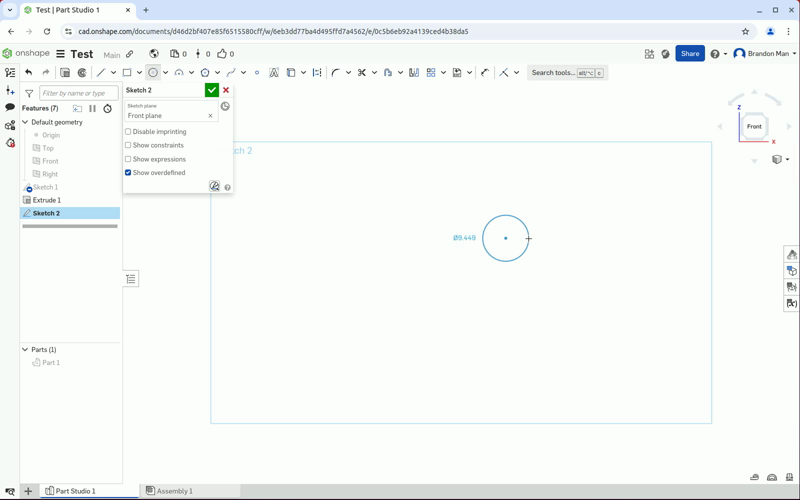
click(528, 238)
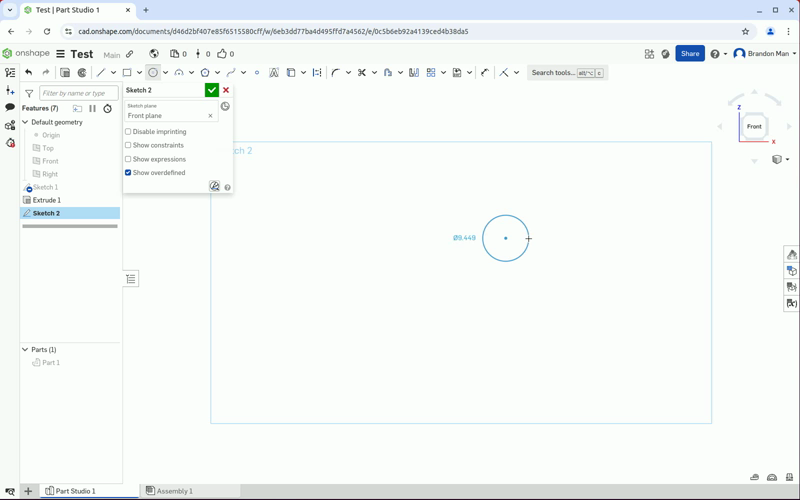
key(esc)
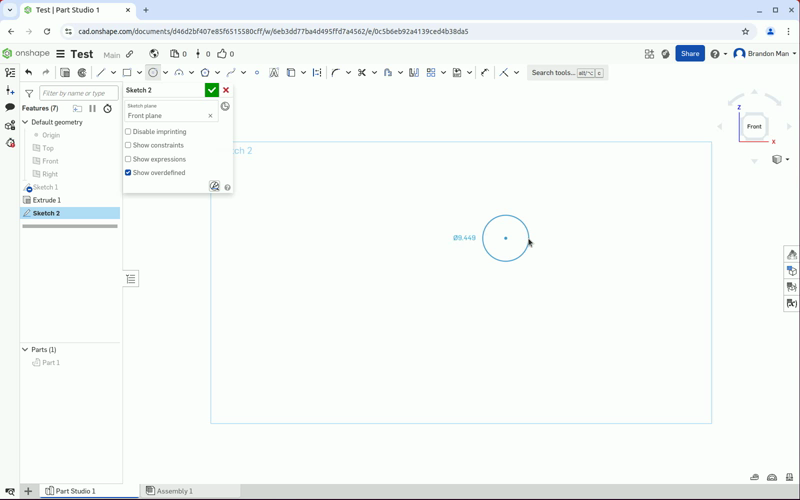
mouse_move(515, 253)
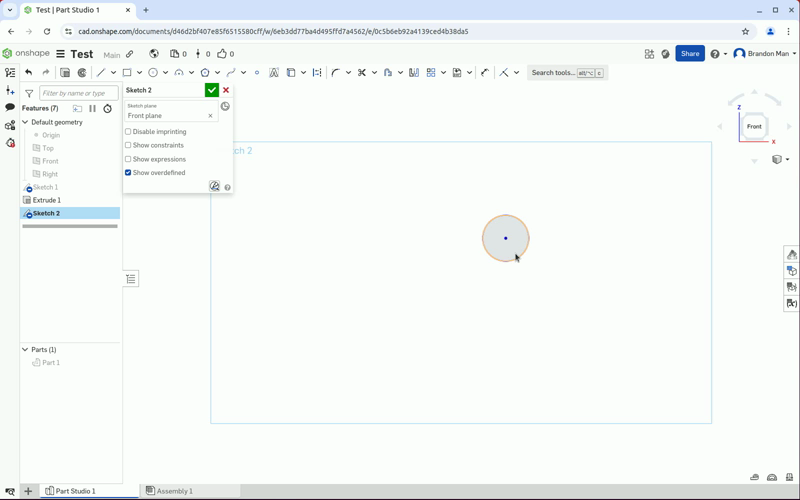
scroll(6)
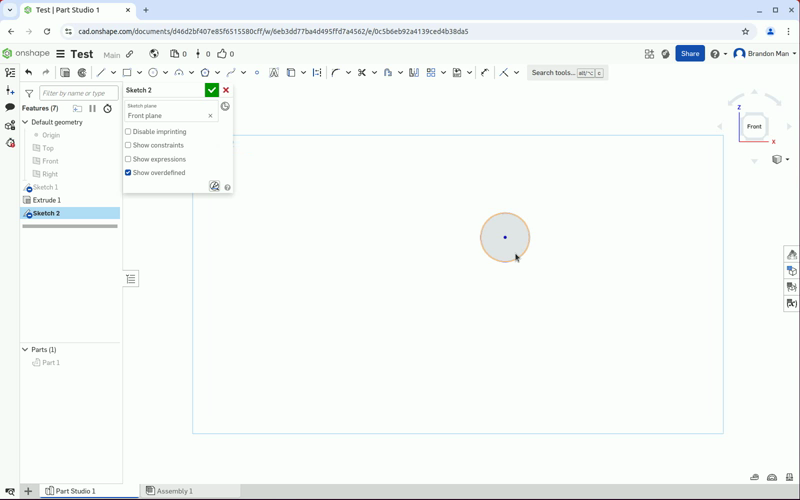
scroll(6)
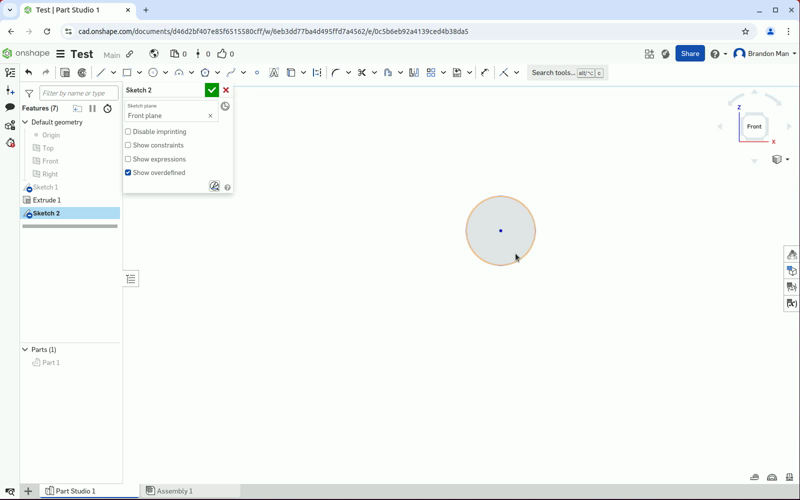
scroll(6)
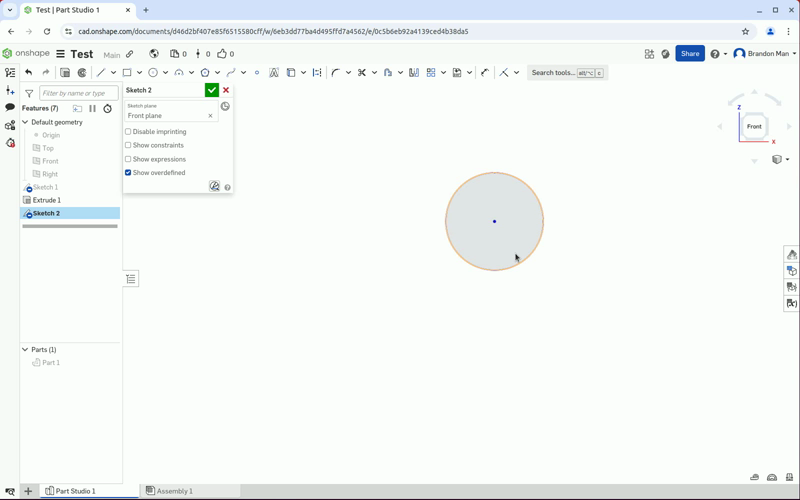
scroll(6)
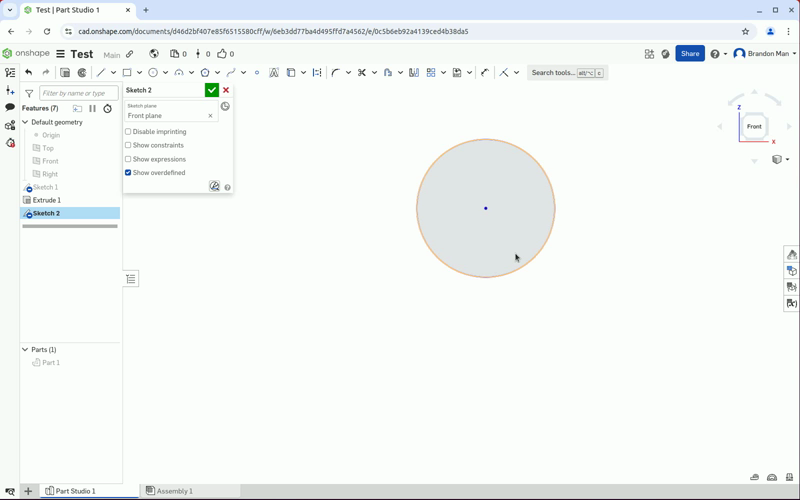
scroll(6)
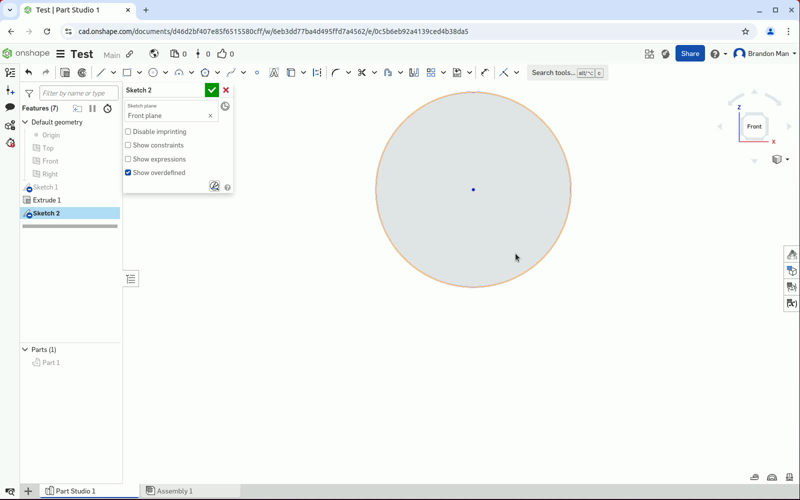
scroll(6)
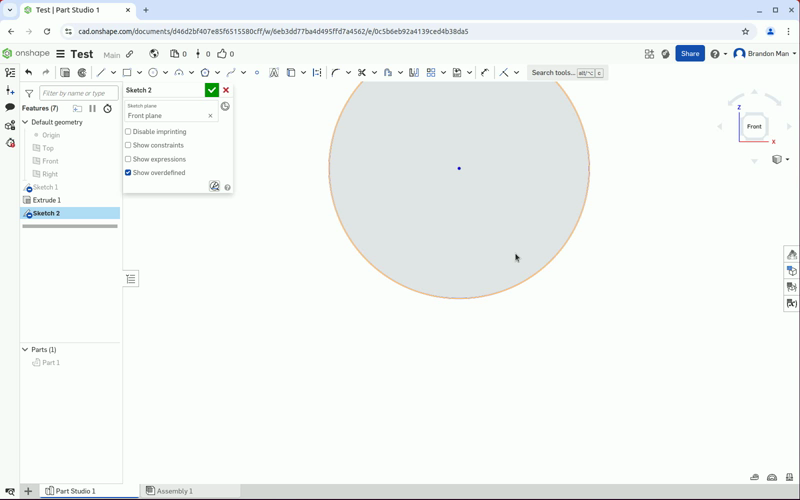
scroll(6)
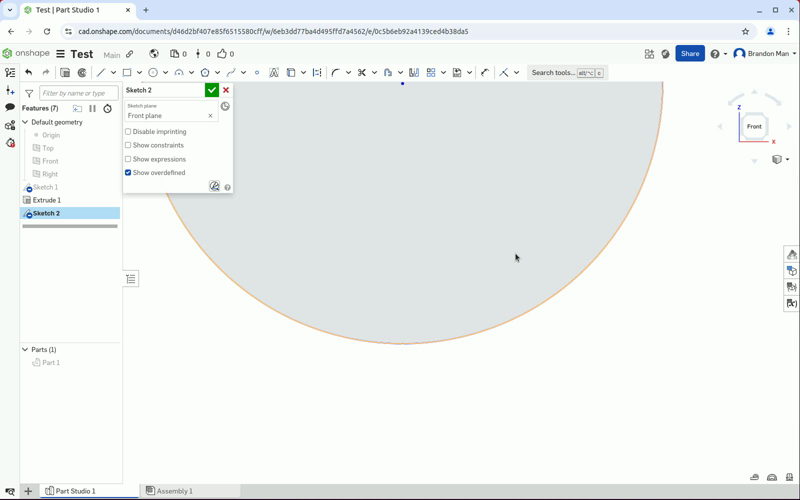
click(515, 253)
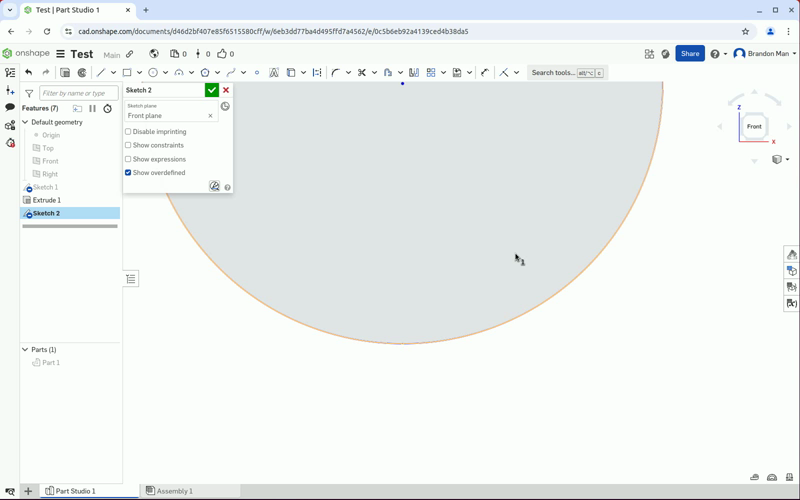
scroll(-6)
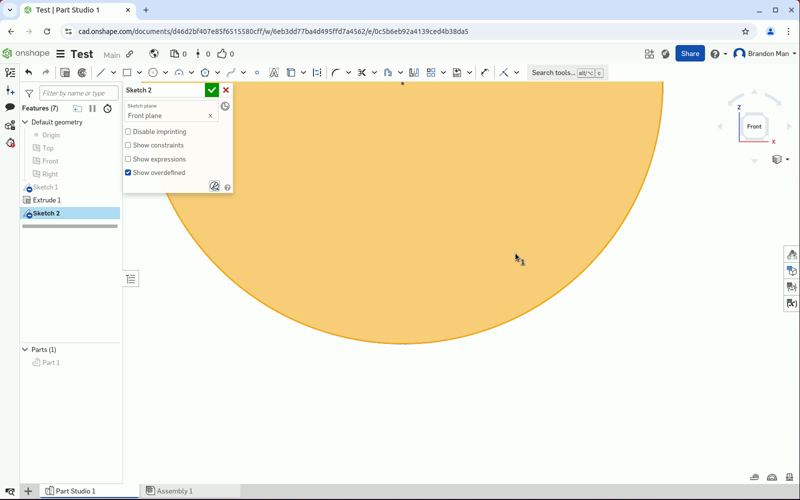
scroll(-6)
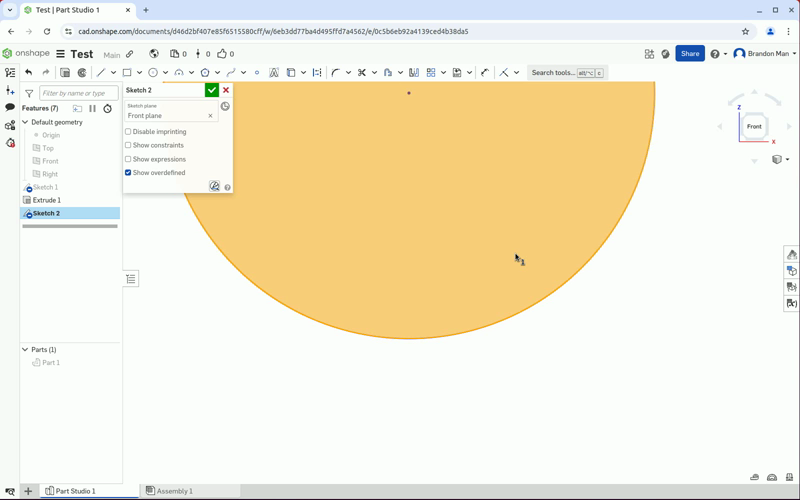
scroll(-6)
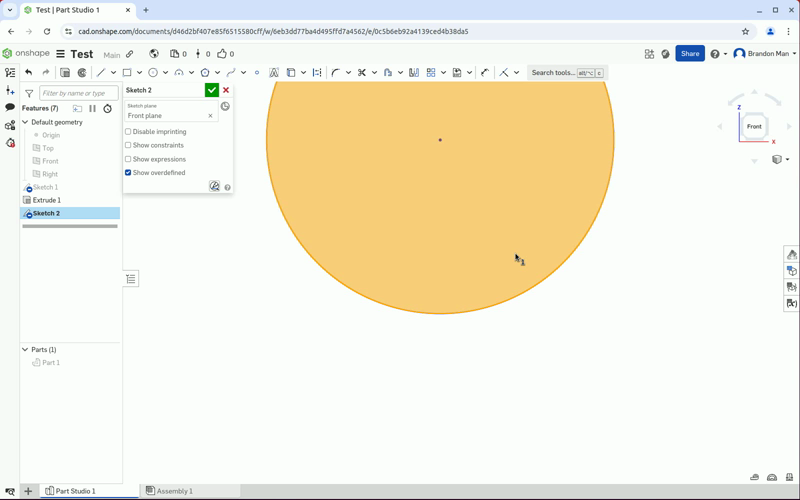
scroll(-6)
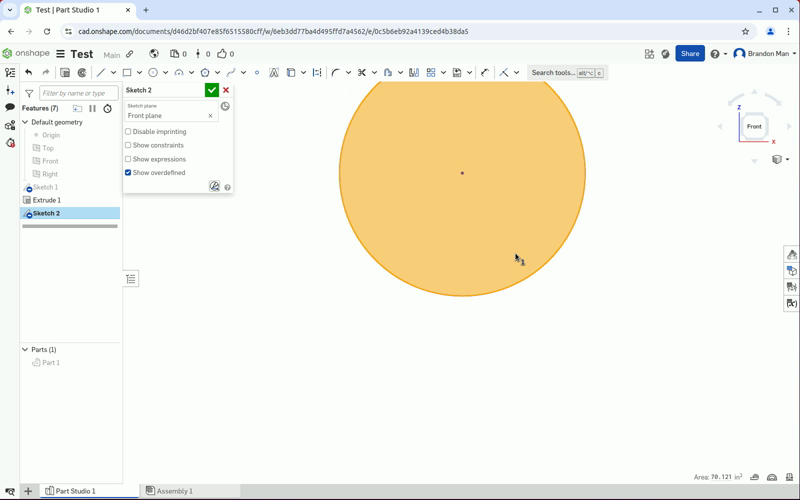
scroll(-6)
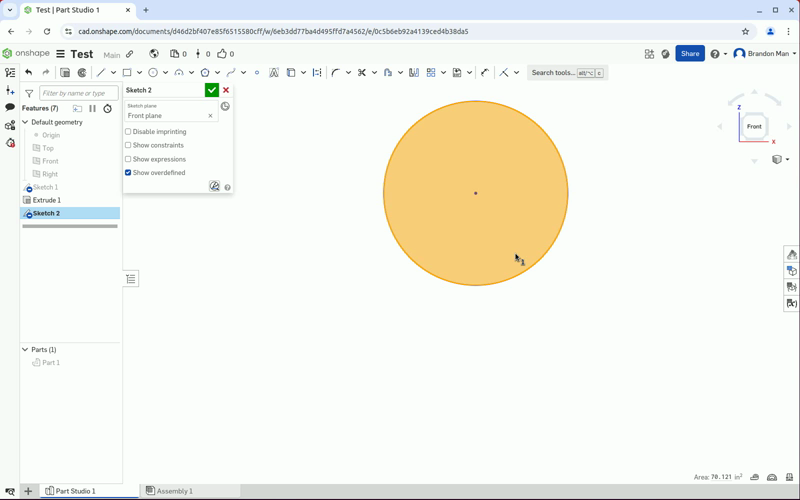
scroll(-6)
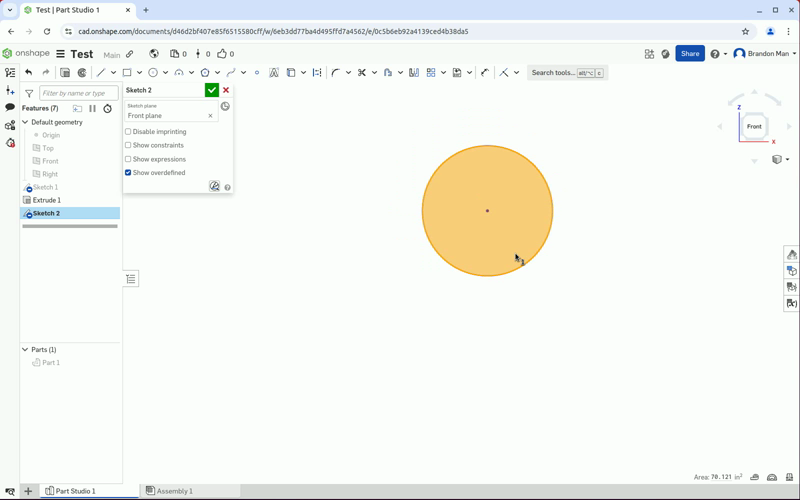
scroll(-6)
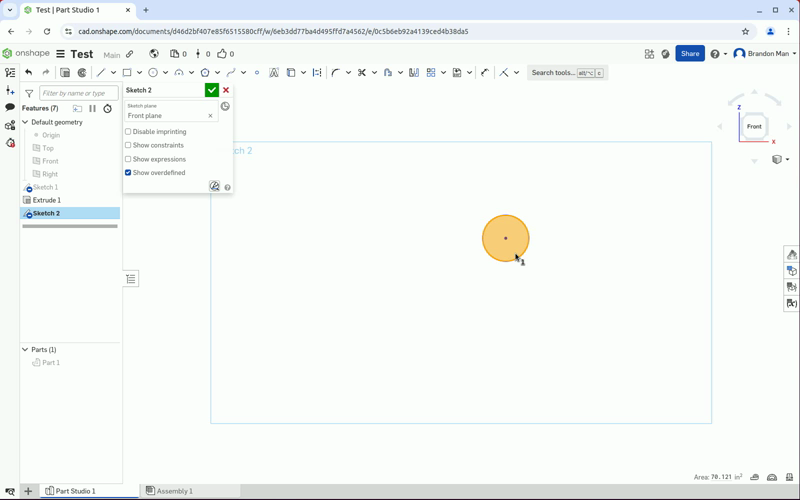
mouse_move(73, 352)
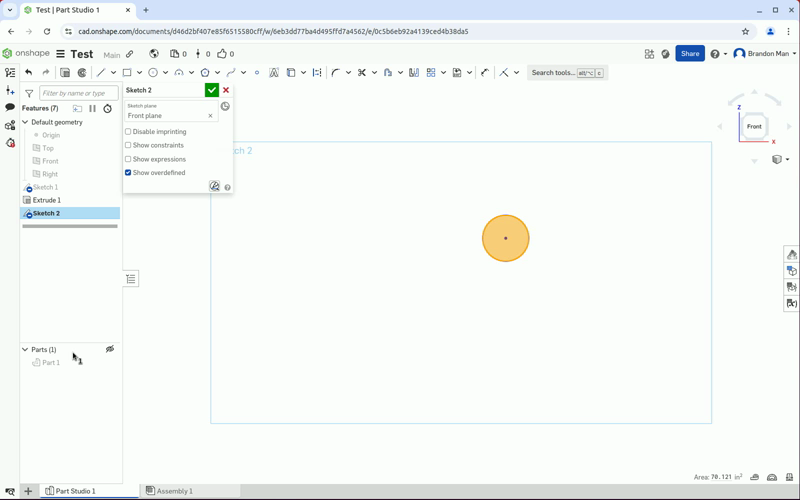
key(shift+y)
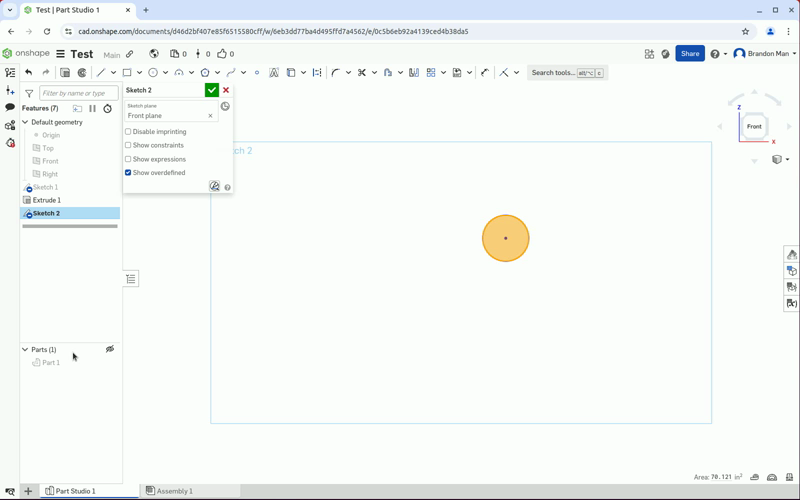
key(shift+e)
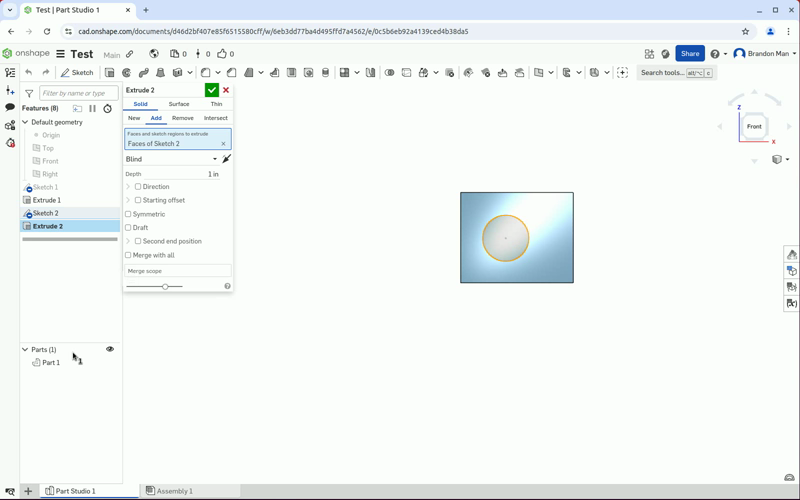
mouse_move(143, 106)
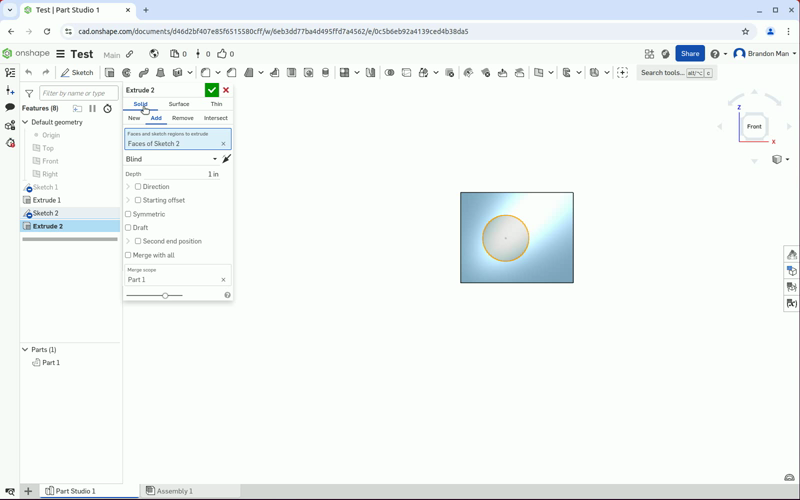
click(143, 106)
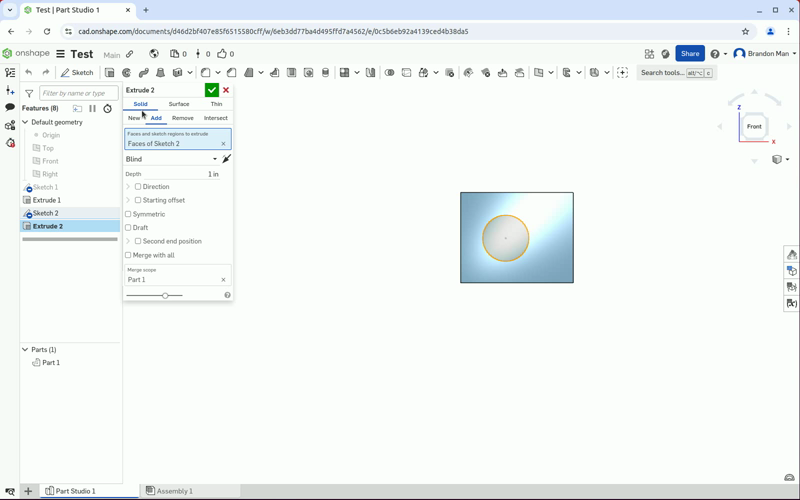
mouse_move(137, 120)
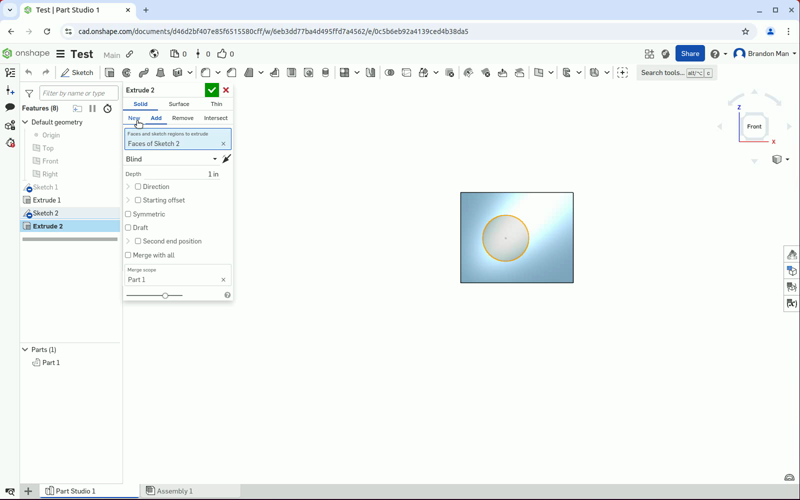
click(137, 120)
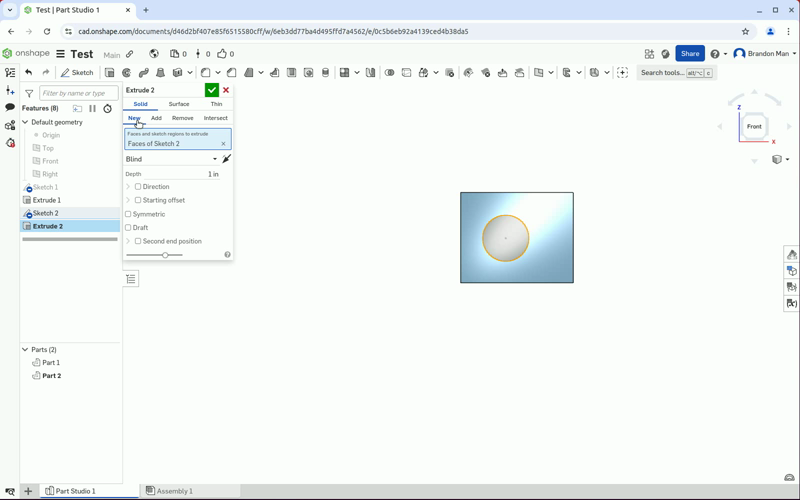
key(tab, 4)
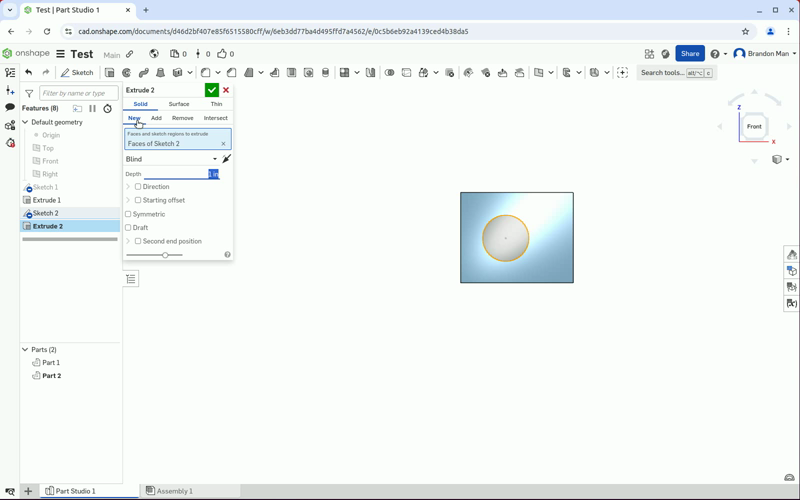
text(4.574)
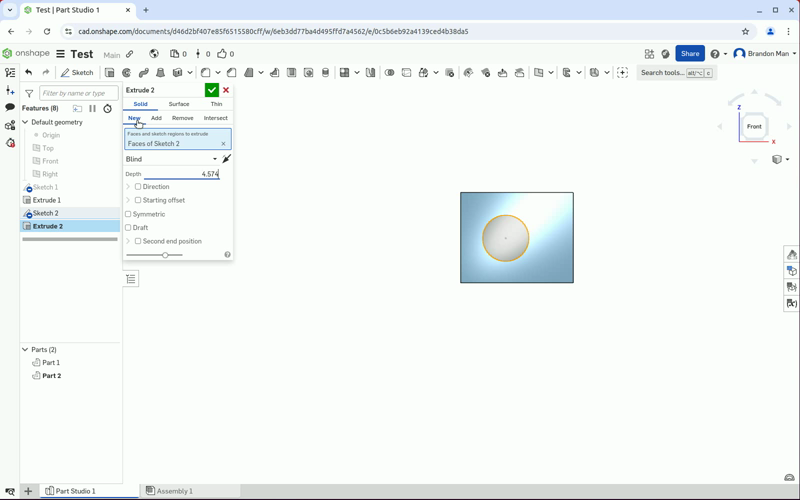
key(enter)
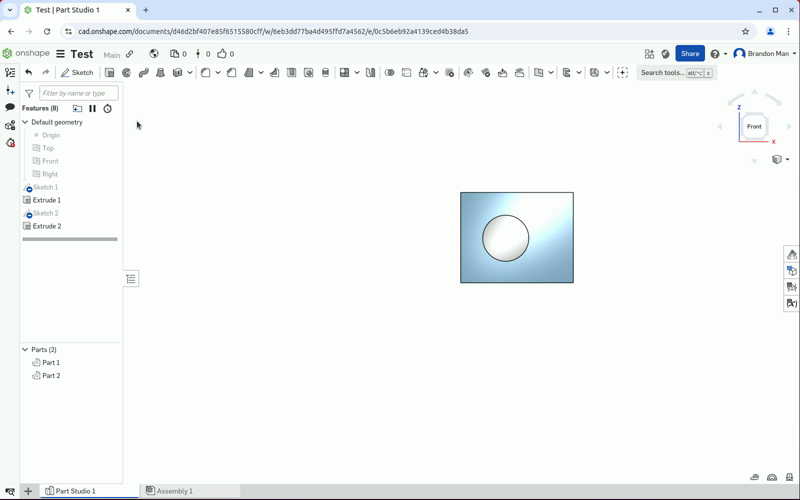
key(shift+h)
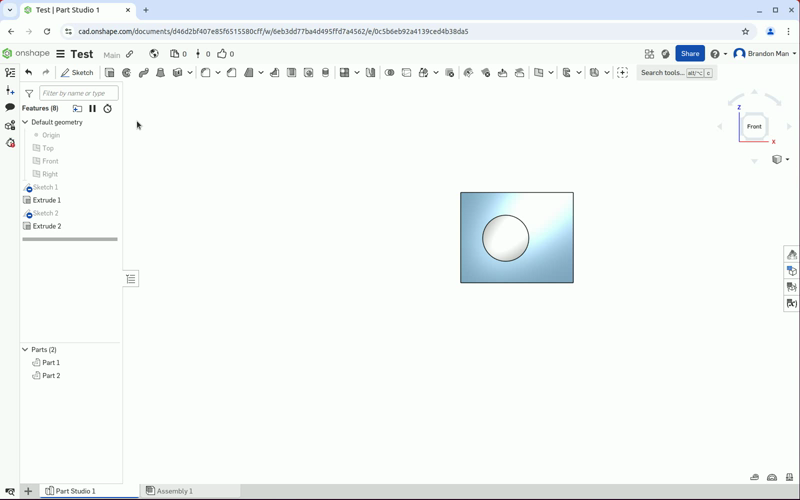
key(shift+h)
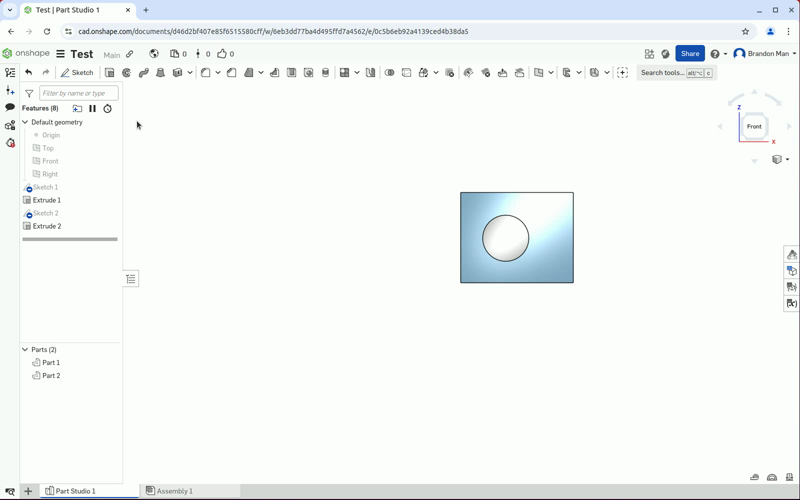
mouse_move(73, 189)
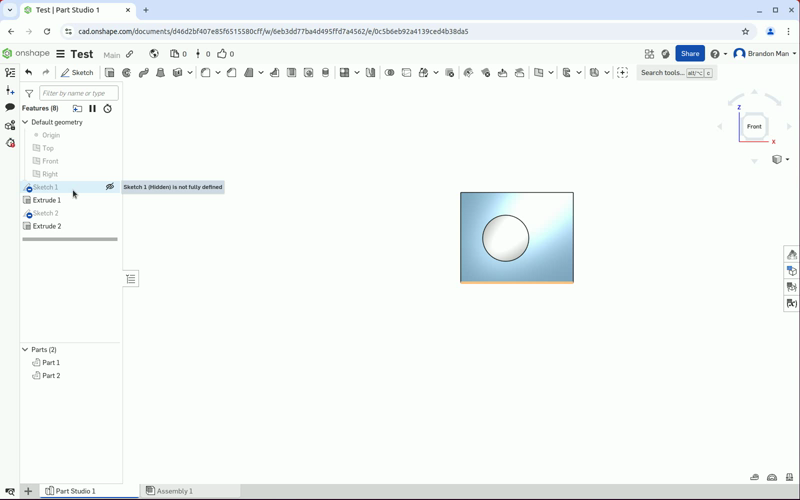
click(73, 189)
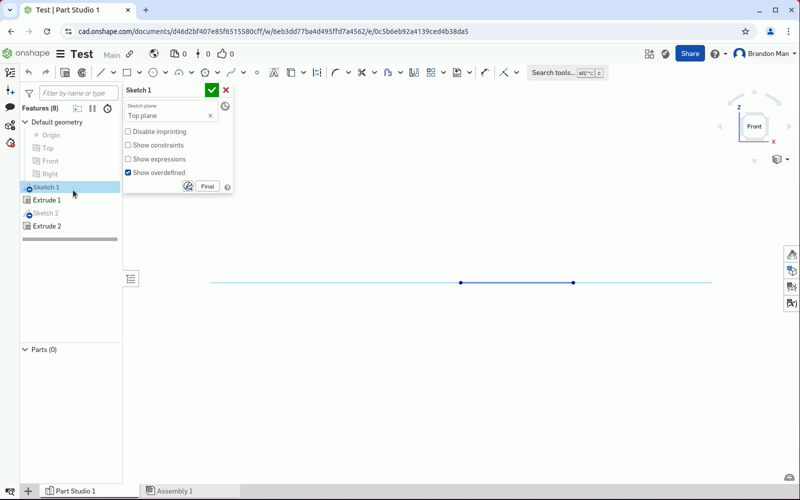
mouse_move(229, 92)
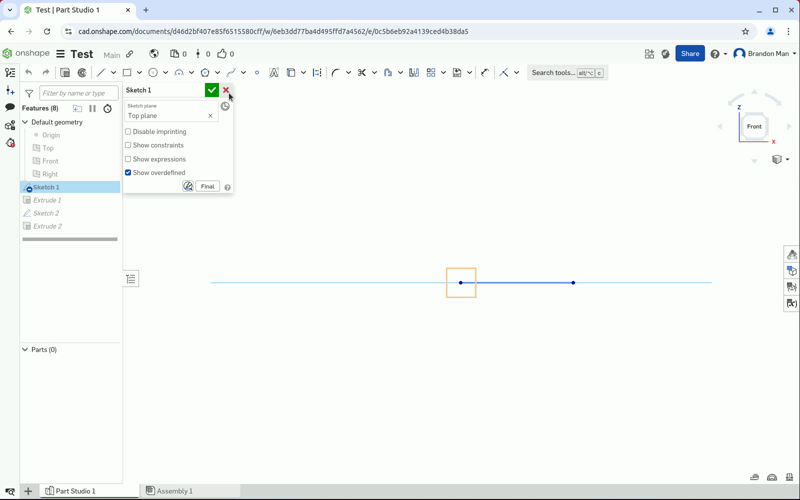
click(229, 92)
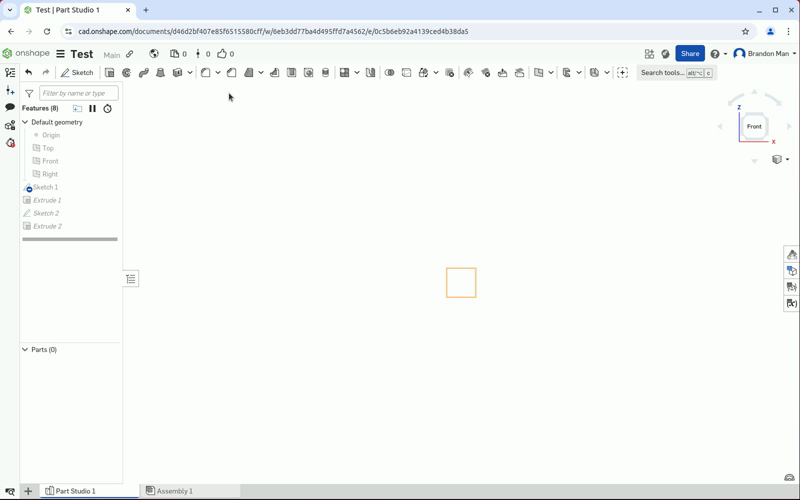
mouse_move(73, 352)
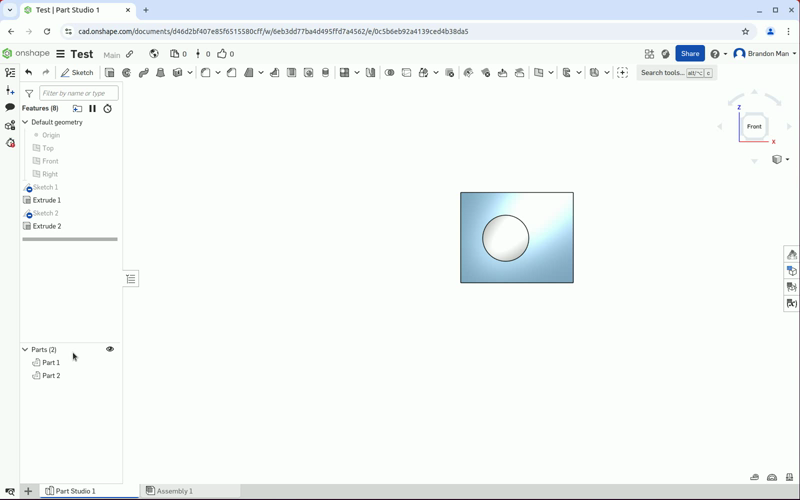
key(y)
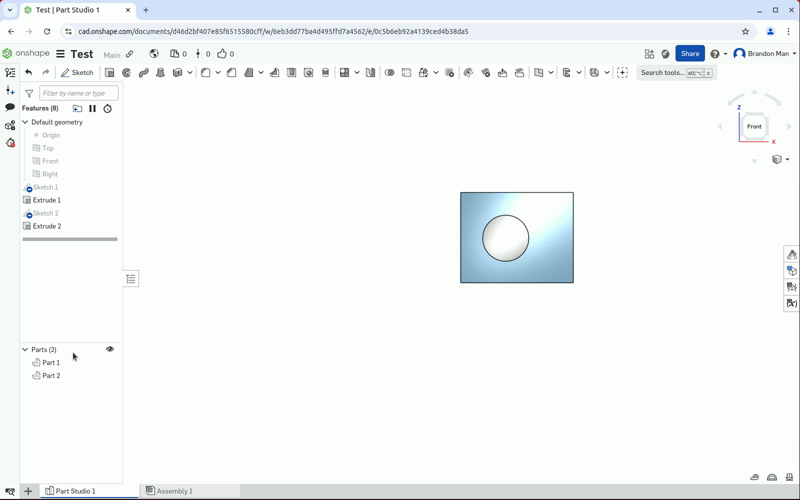
key(shift+p)
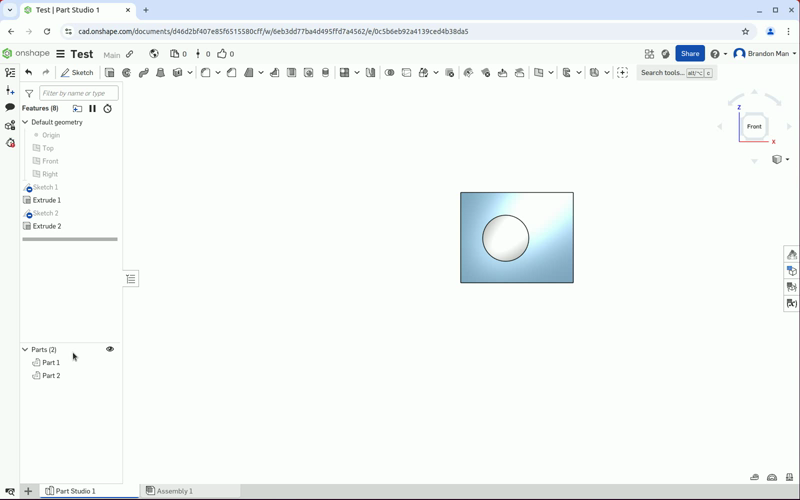
key(space)
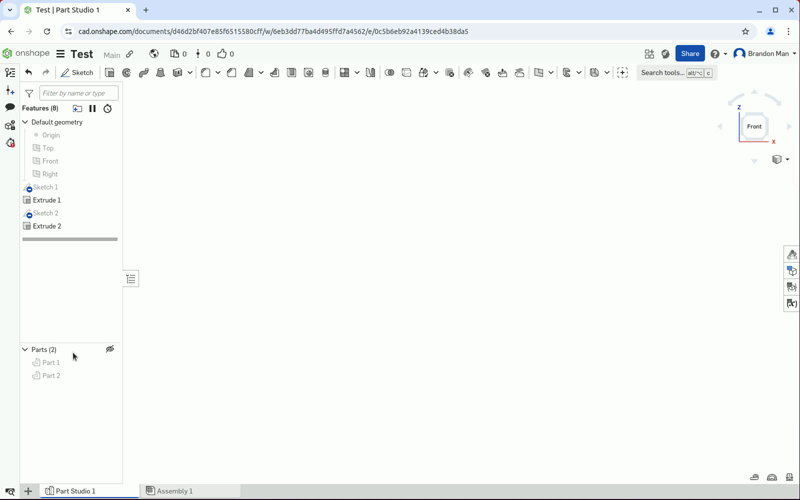
key_down(shift)
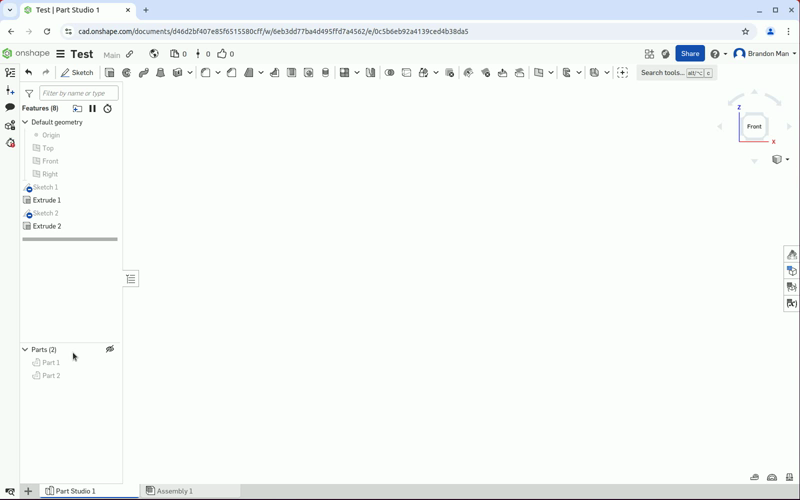
key(down)
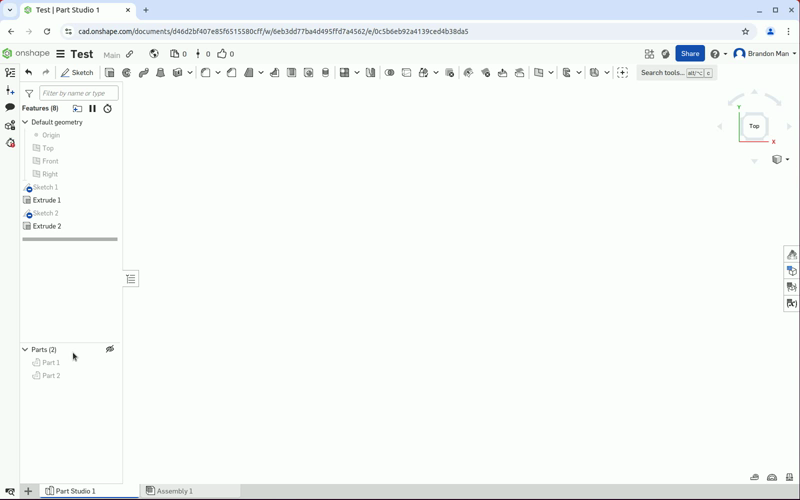
key_up(shift)
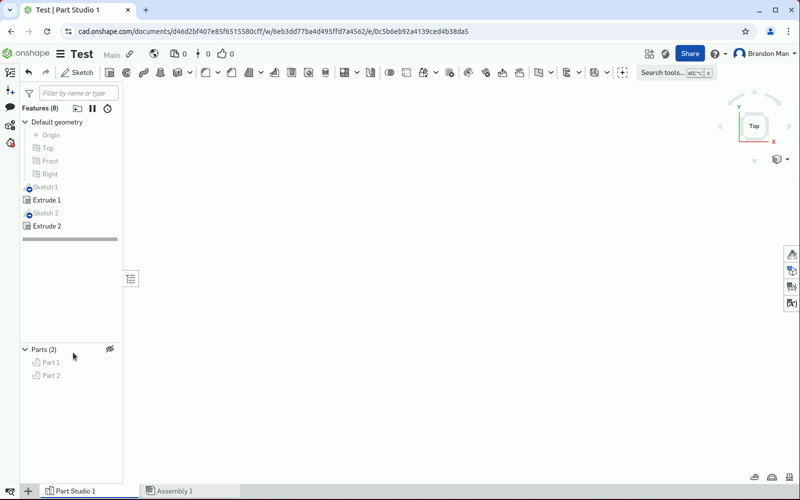
mouse_move(73, 352)
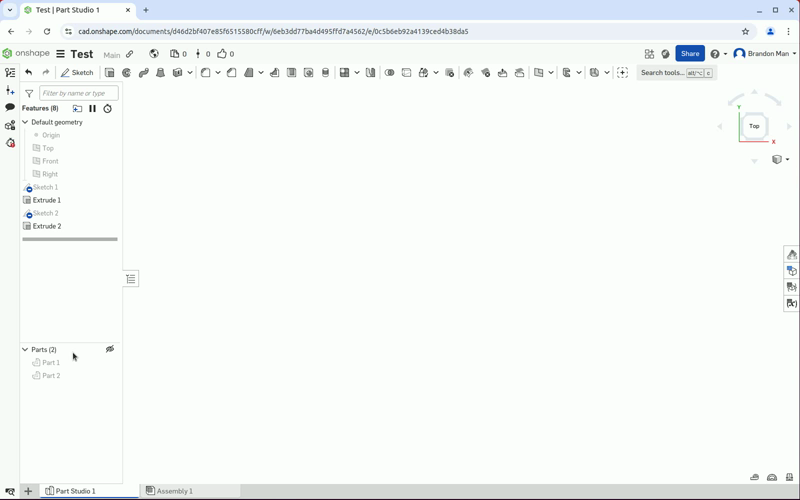
key(shift+y)
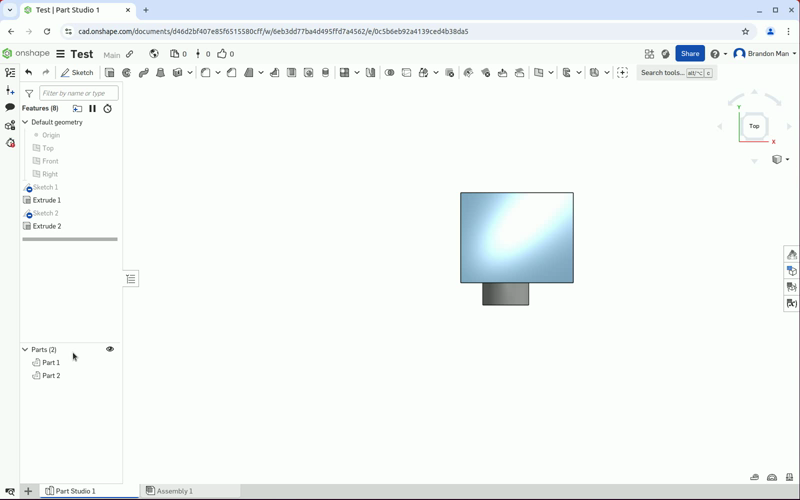
mouse_move(541, 75)
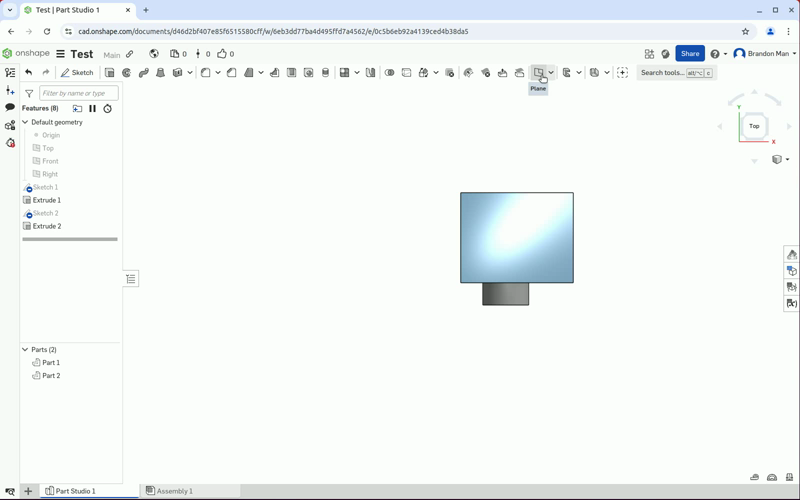
click(541, 75)
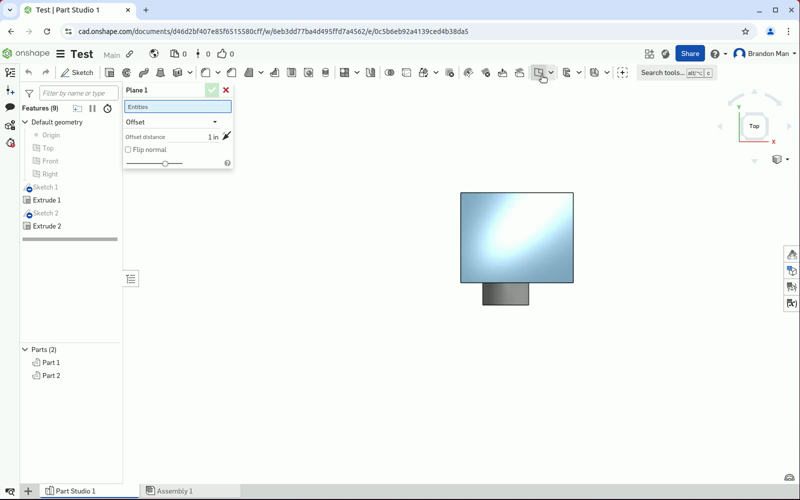
mouse_move(73, 150)
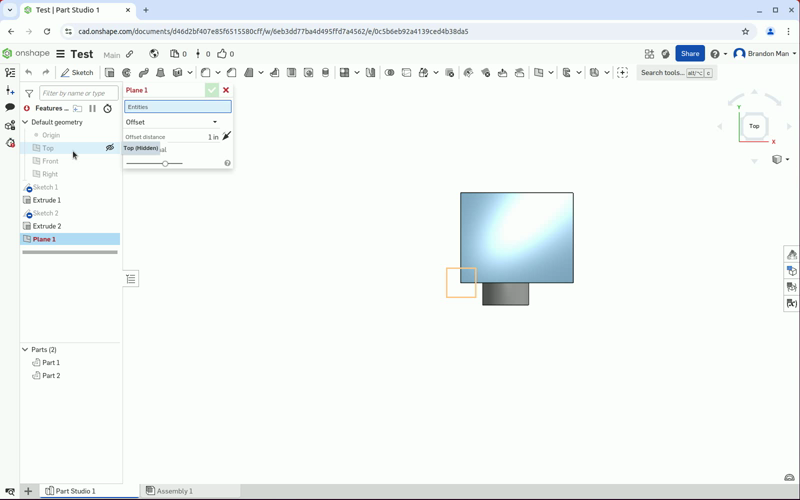
click(73, 150)
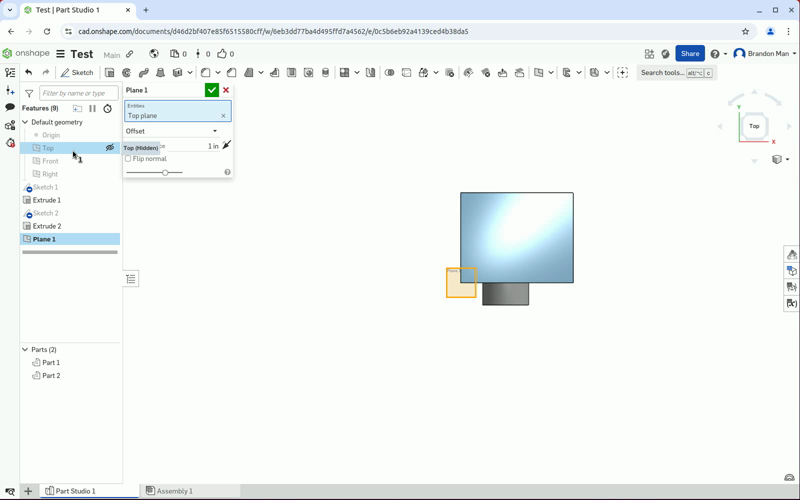
key(tab, 2)
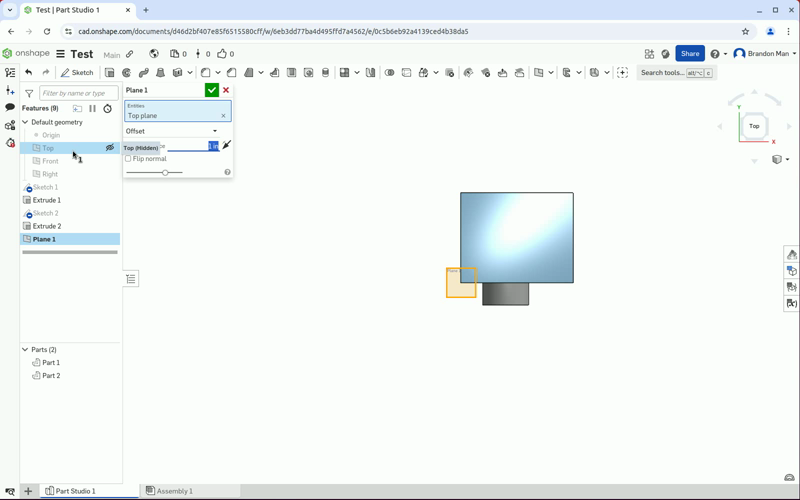
text(18.548)
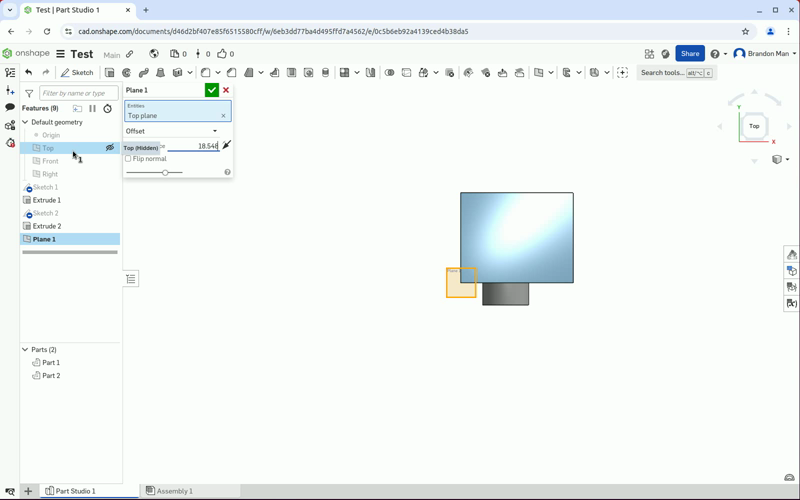
key(enter, 2)
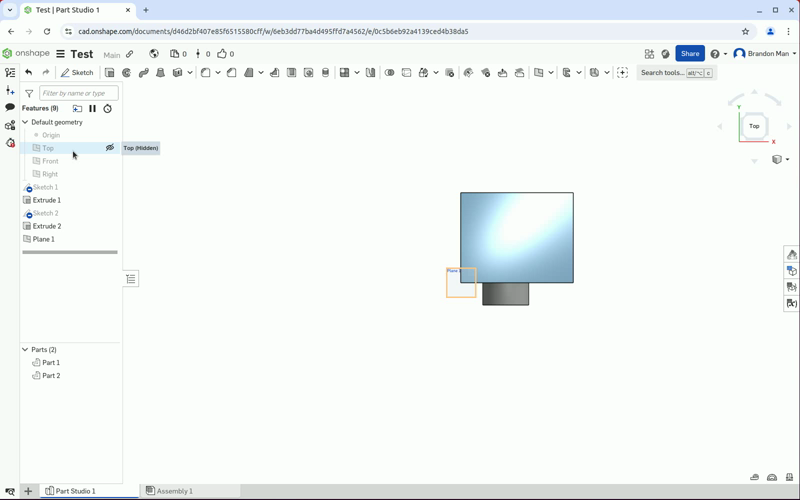
key(shift+s)
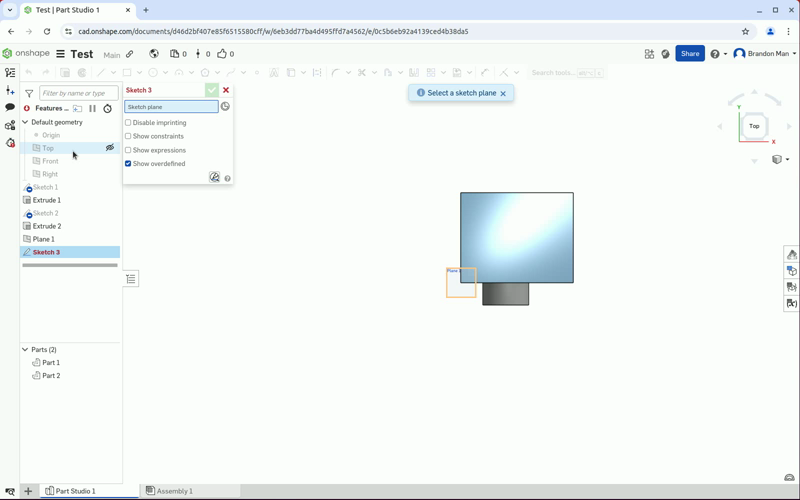
mouse_move(73, 241)
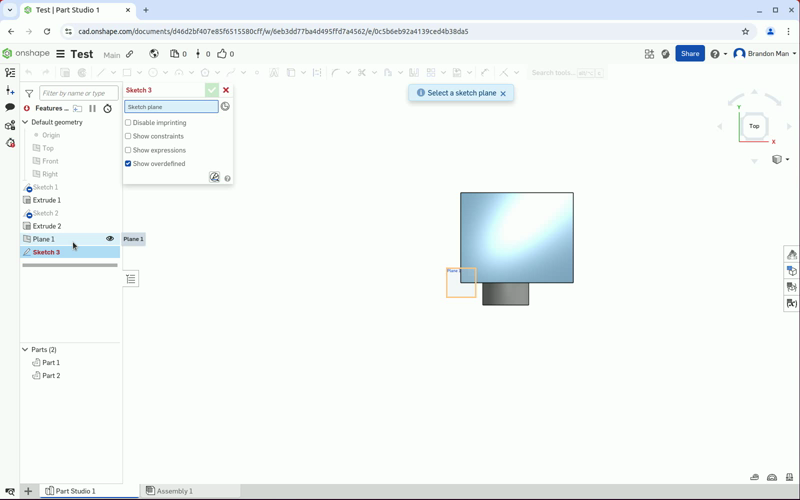
click(73, 241)
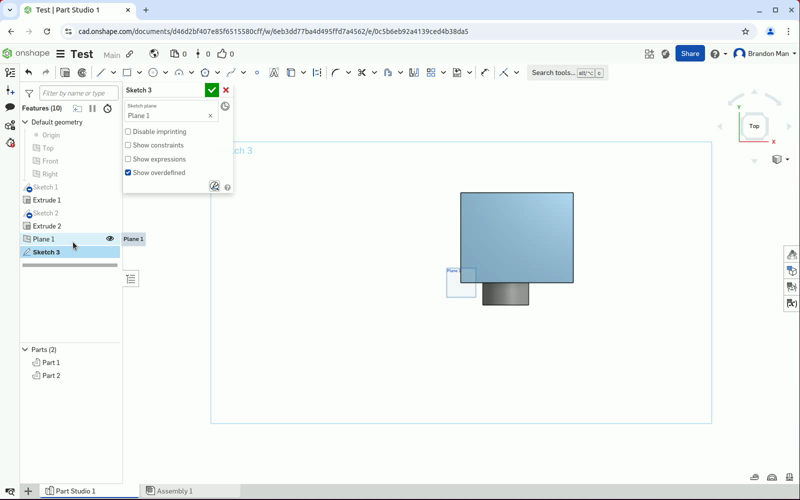
mouse_move(73, 352)
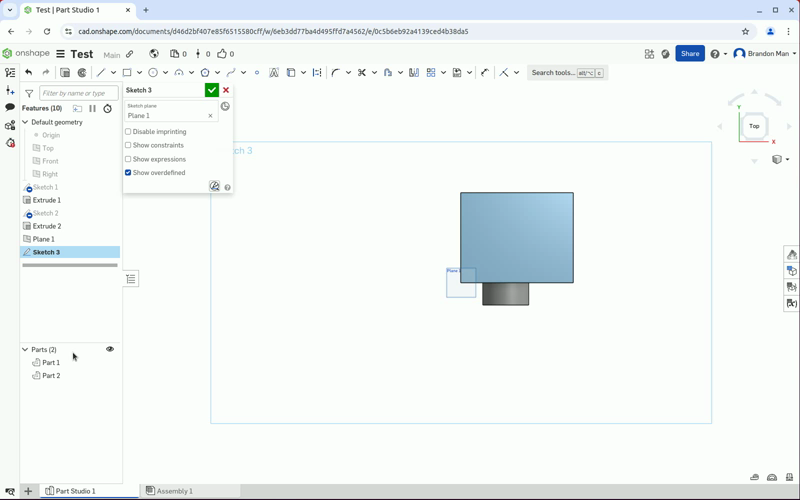
key(y)
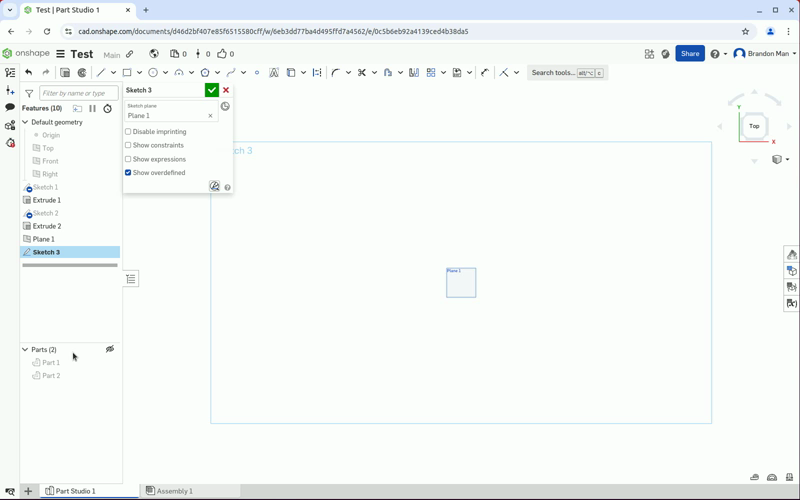
key(l)
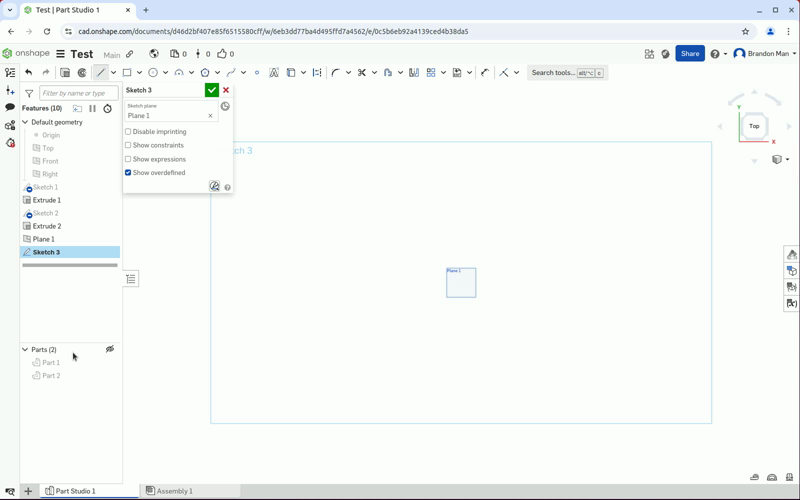
key_down(shift)
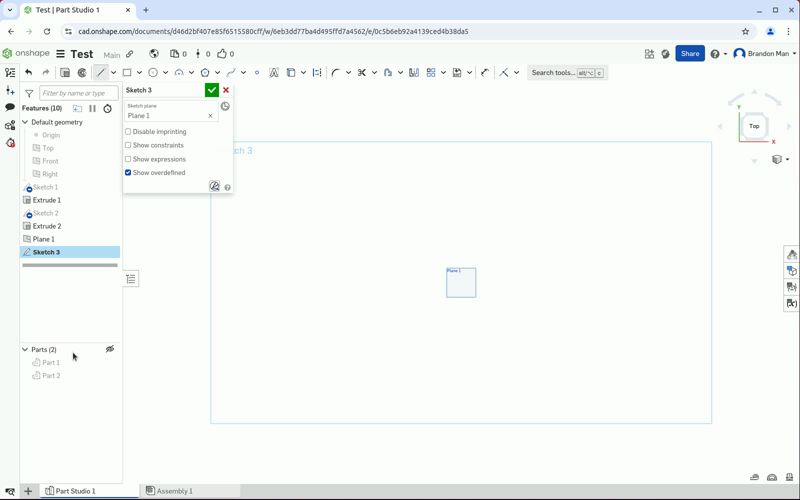
mouse_move(551, 282)
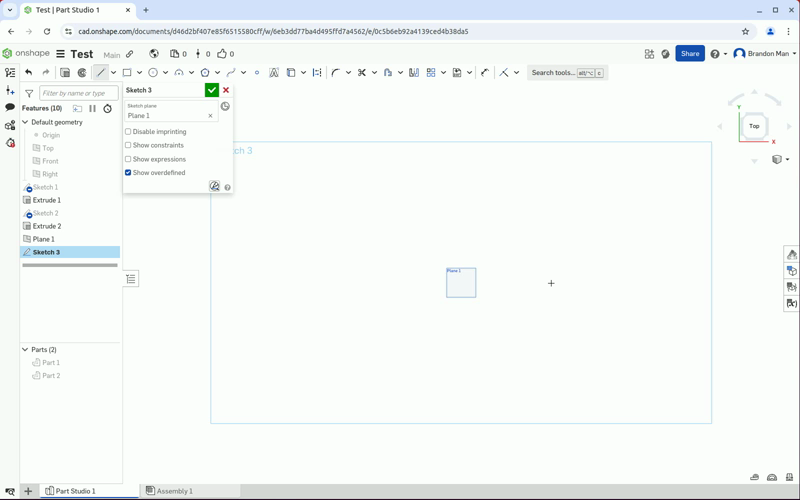
click(551, 282)
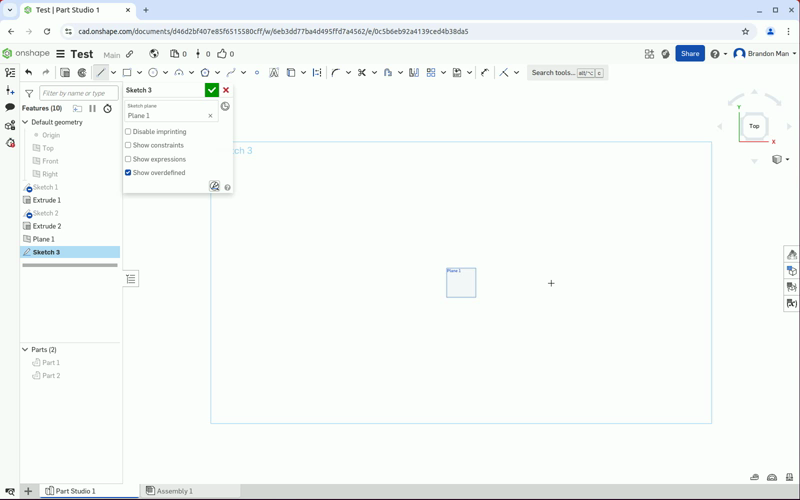
key_up(shift)
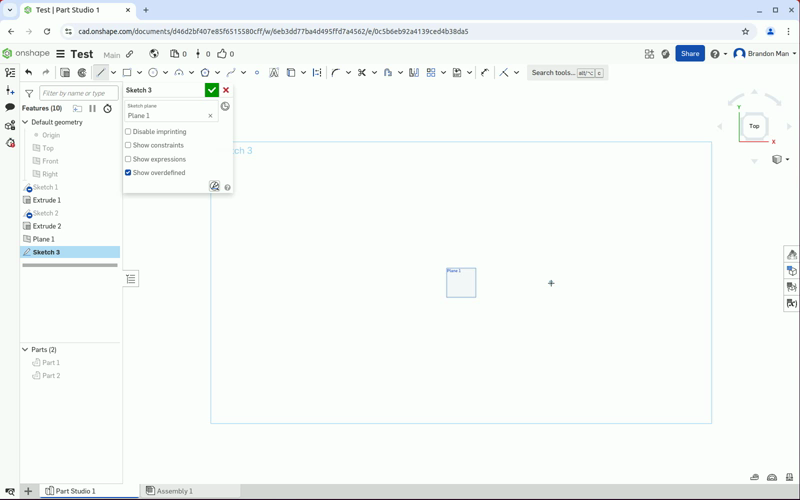
key_down(shift)
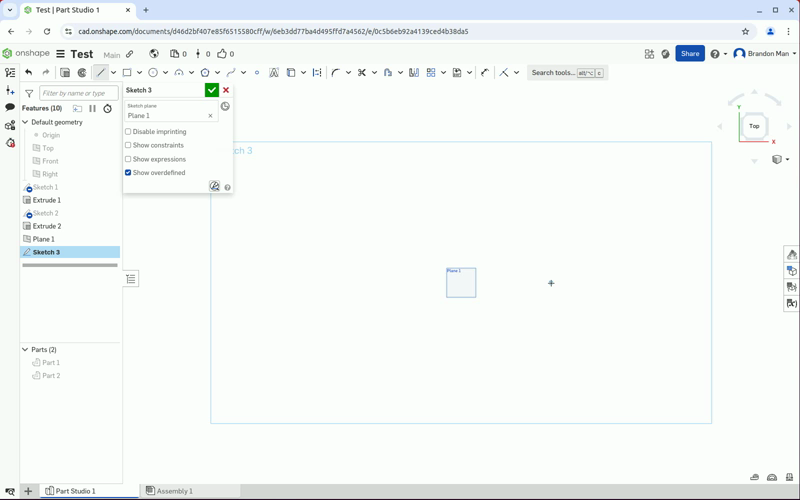
mouse_move(581, 282)
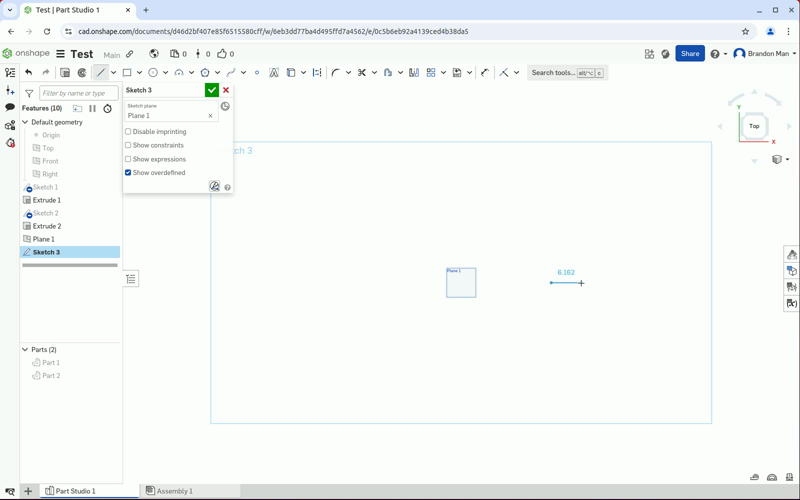
mouse_move(574, 282)
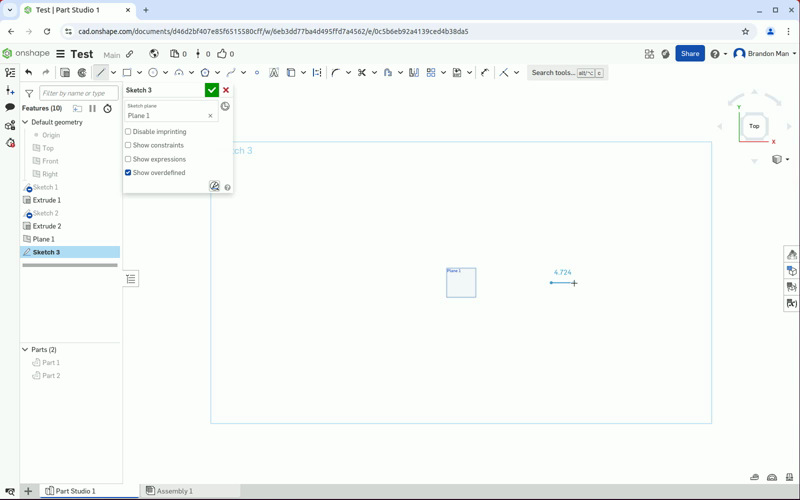
click(574, 282)
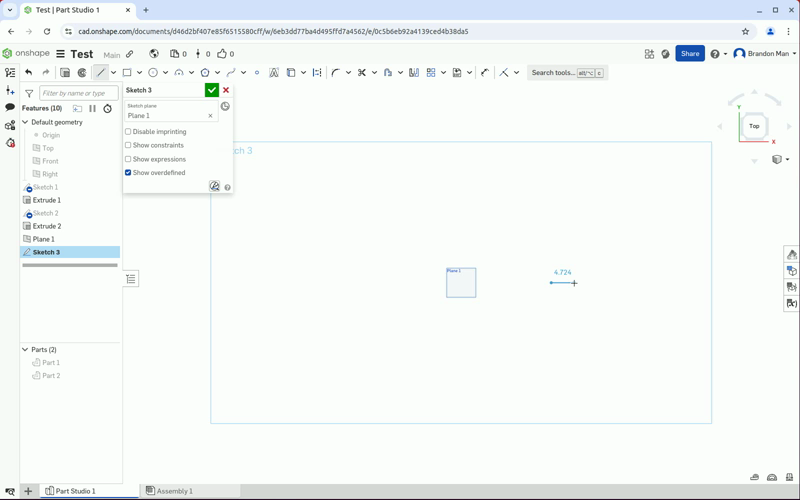
key_up(shift)
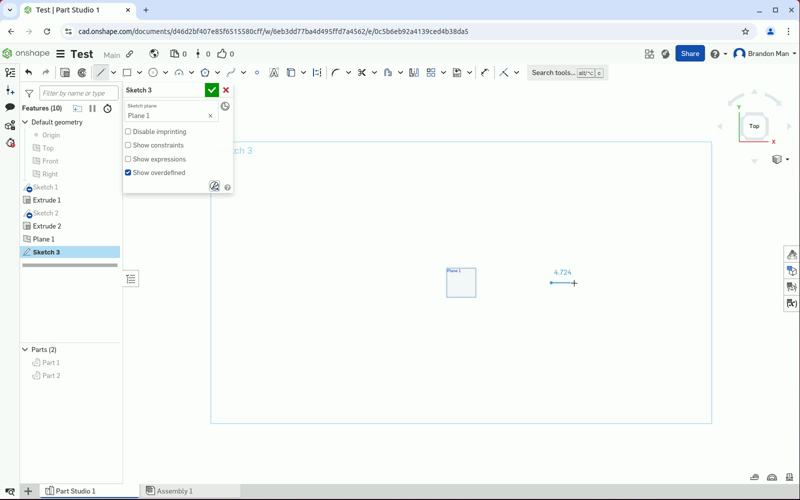
key_down(shift)
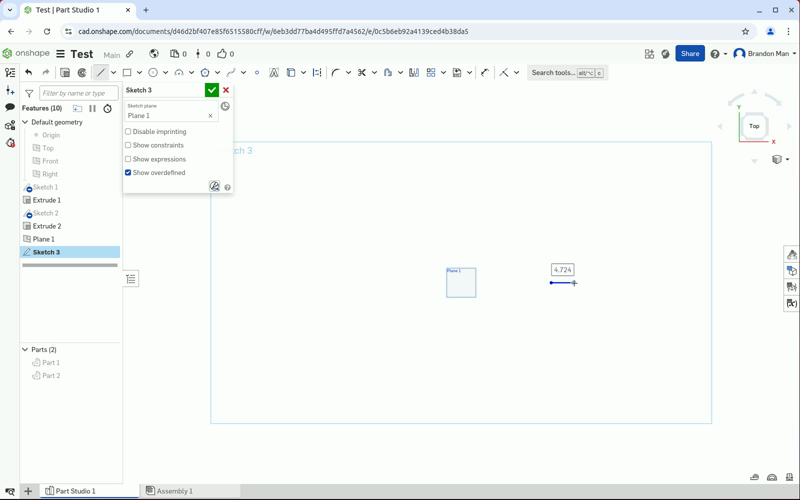
mouse_move(589, 282)
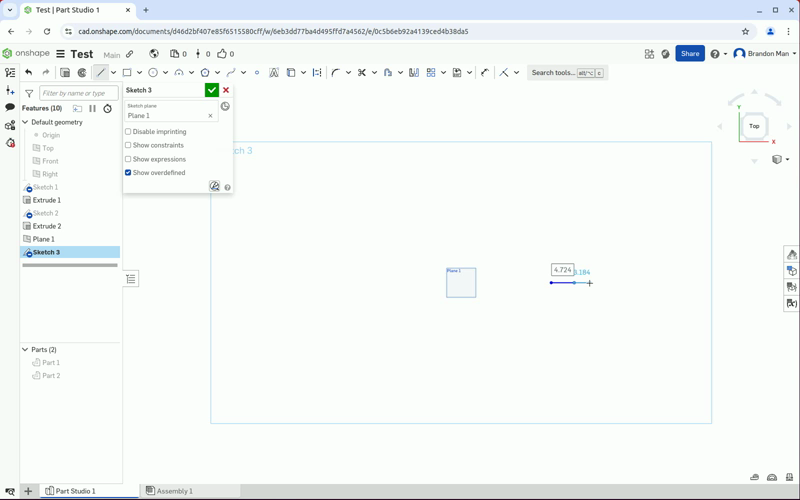
mouse_move(574, 259)
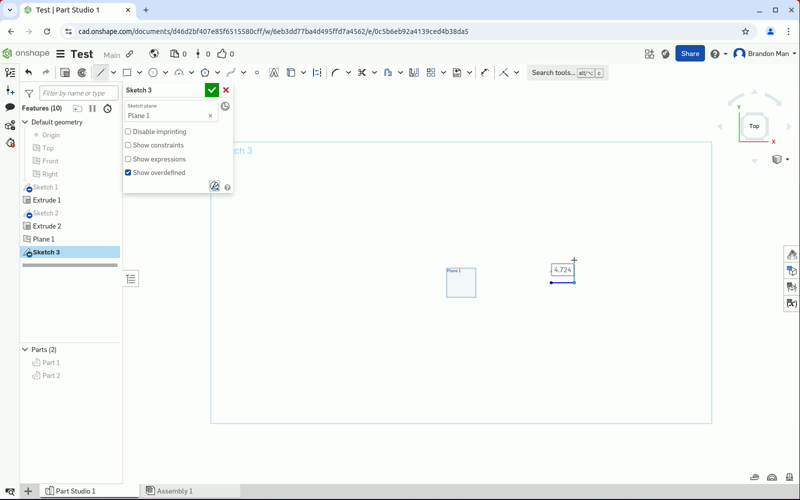
click(574, 259)
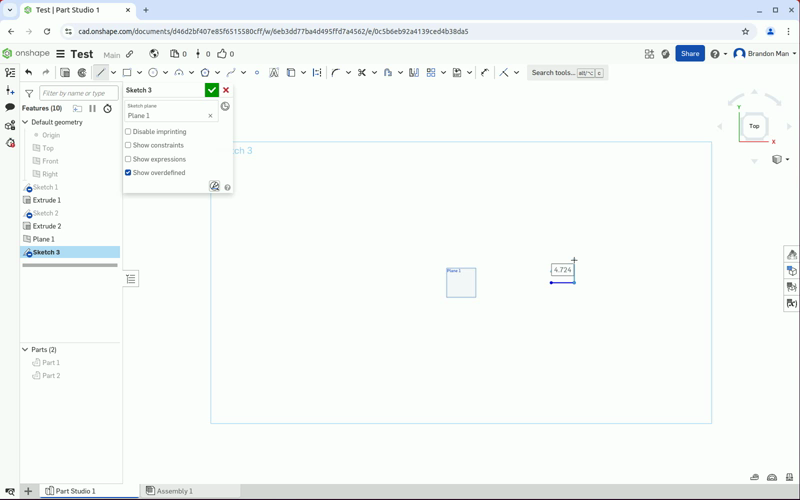
key_up(shift)
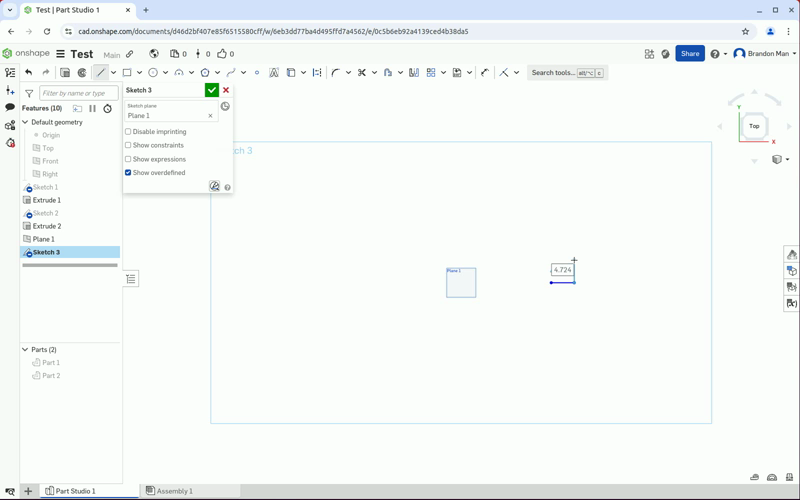
key(esc)
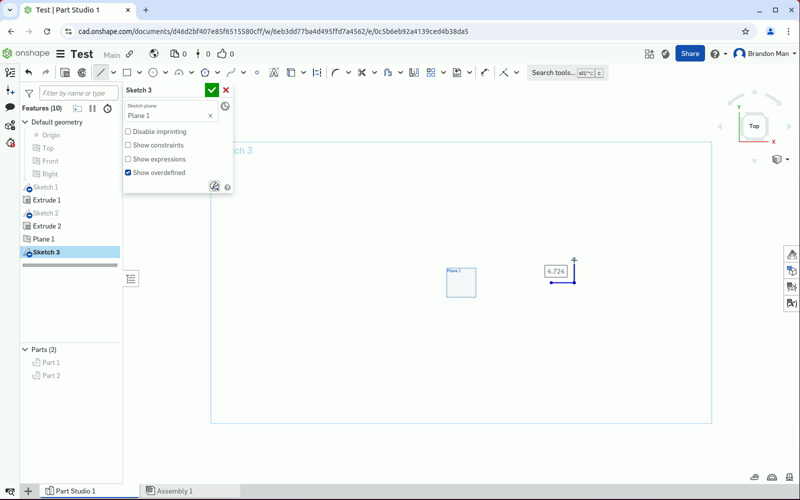
key(a)
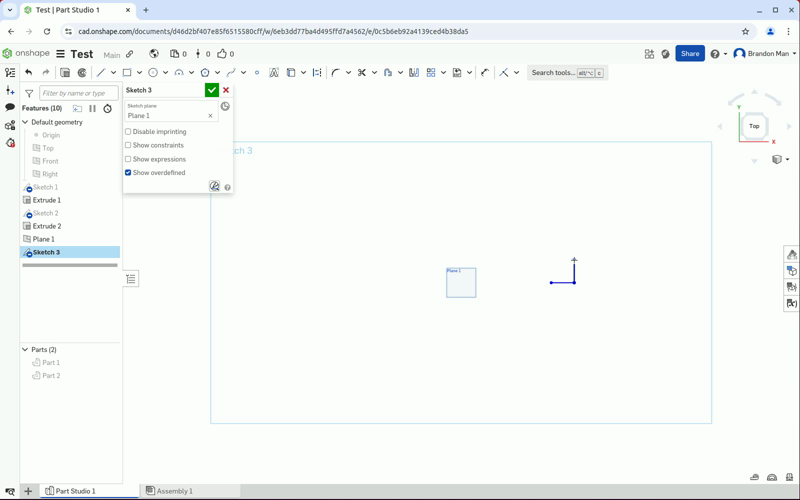
mouse_move(574, 259)
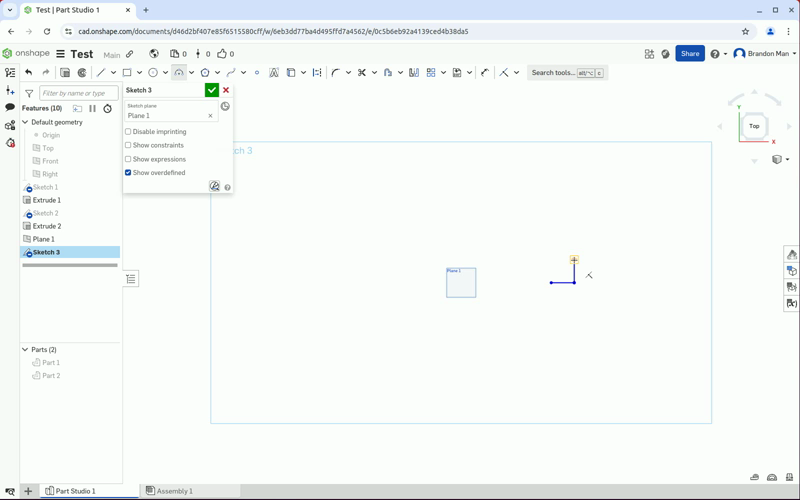
click(574, 259)
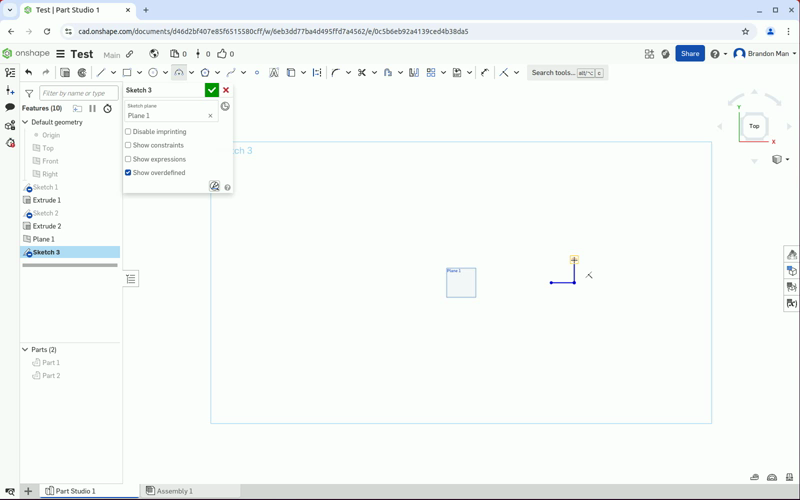
mouse_move(551, 282)
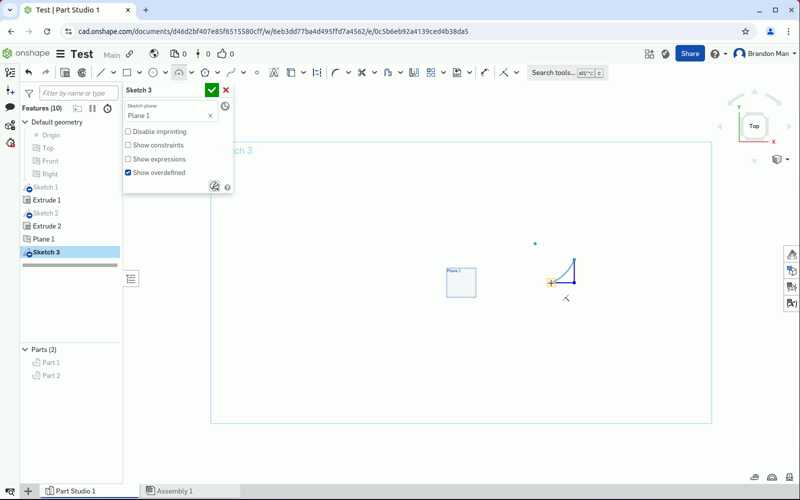
click(551, 282)
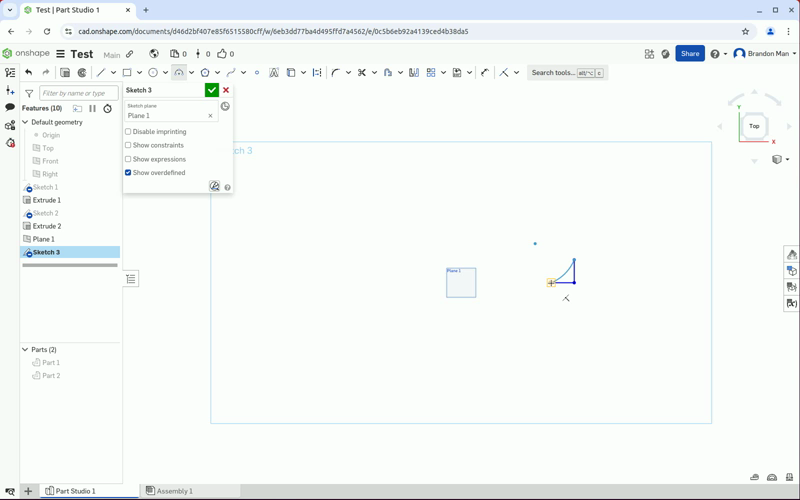
key_down(shift)
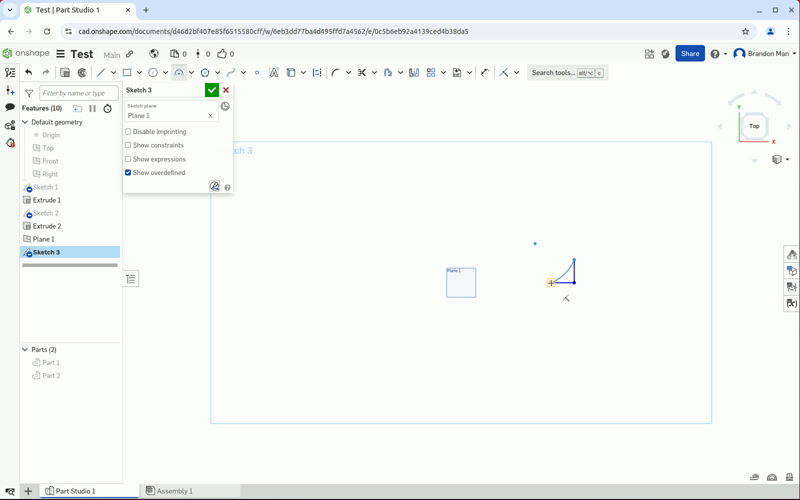
mouse_move(558, 266)
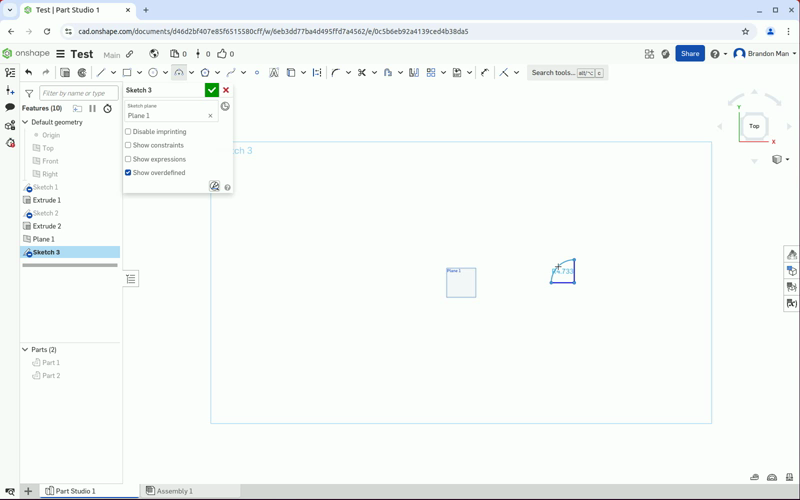
click(558, 266)
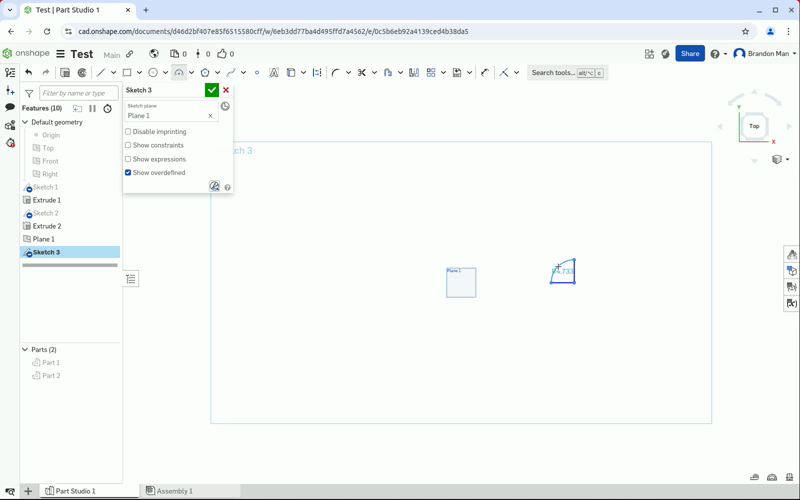
key_up(shift)
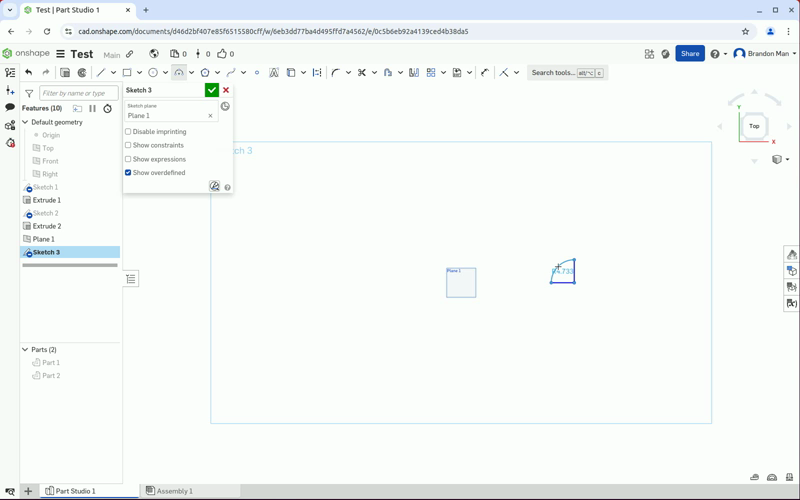
key(esc)
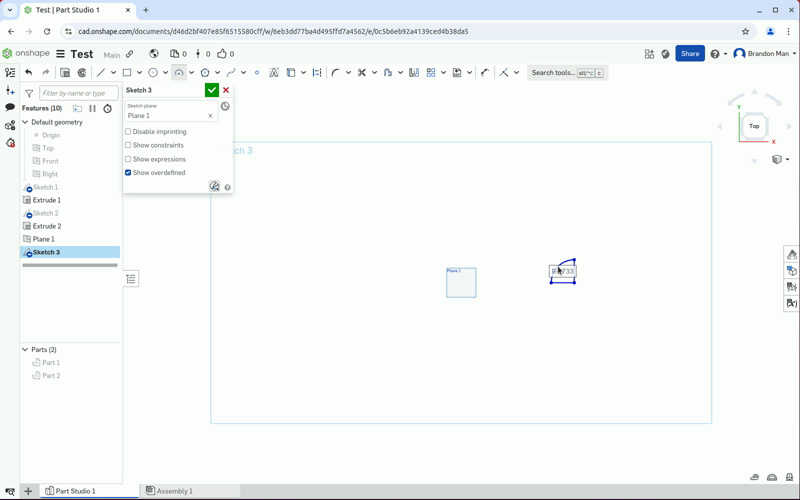
mouse_move(556, 274)
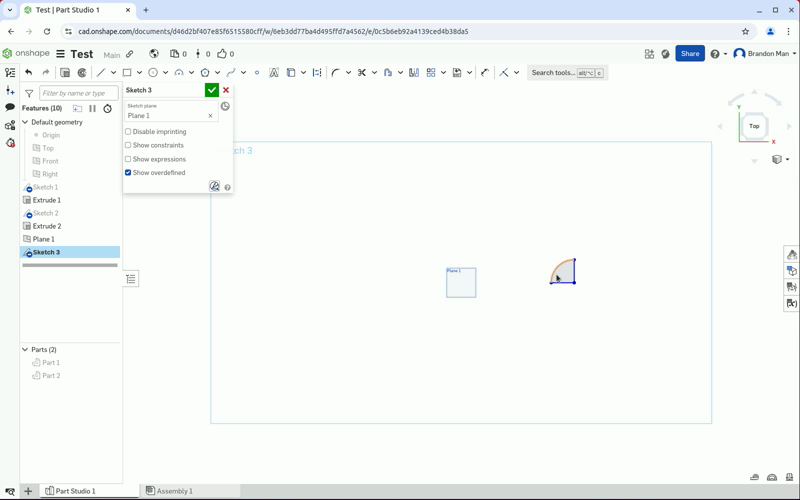
scroll(6)
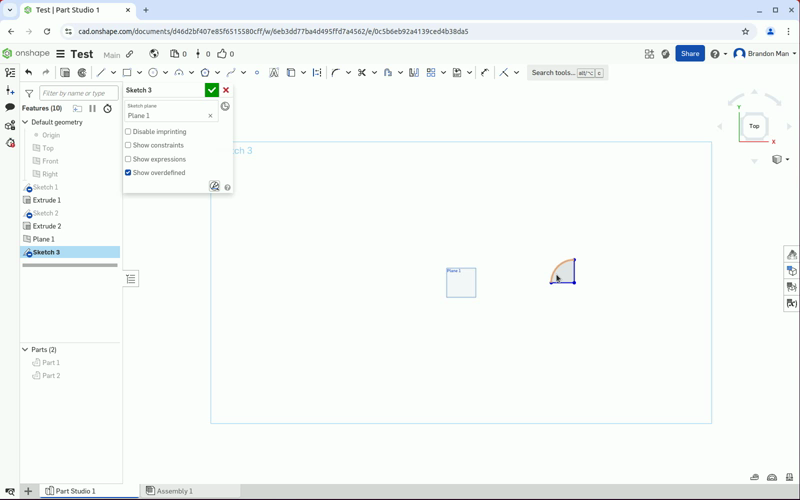
scroll(6)
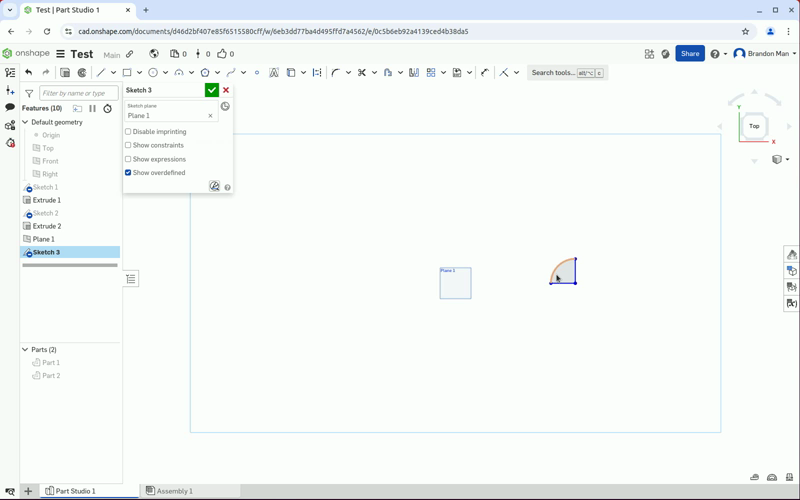
scroll(6)
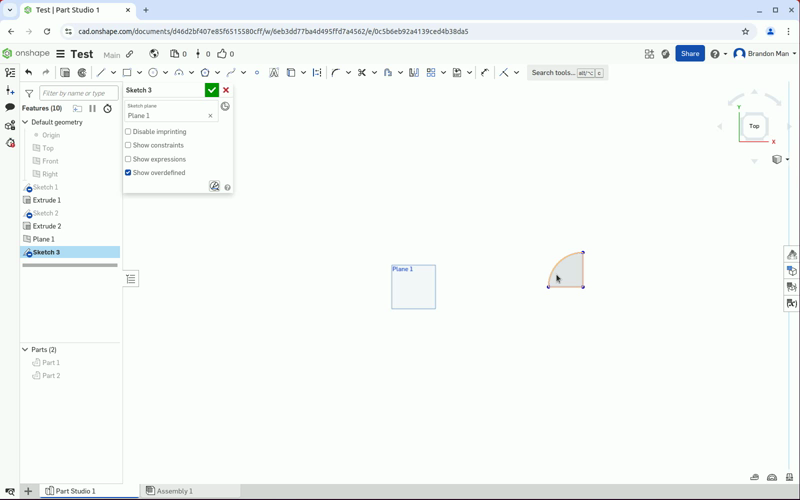
scroll(6)
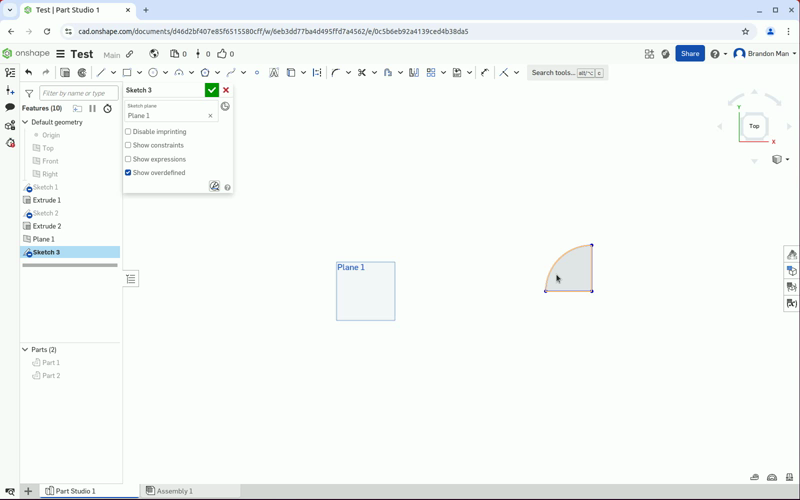
scroll(6)
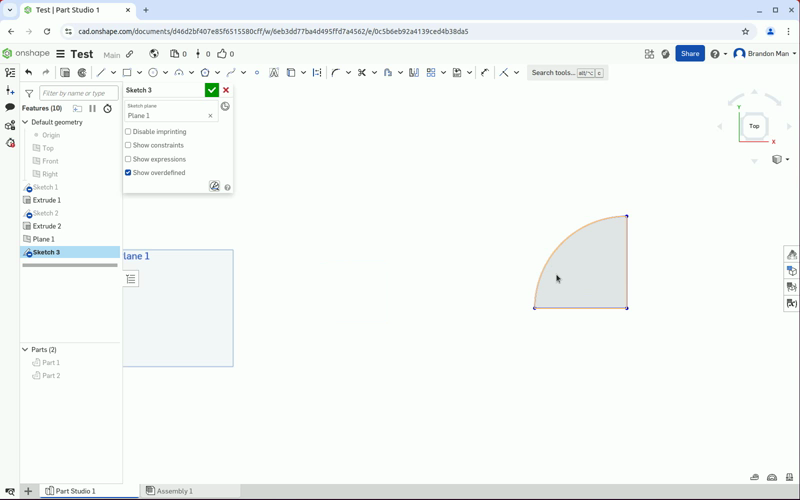
scroll(6)
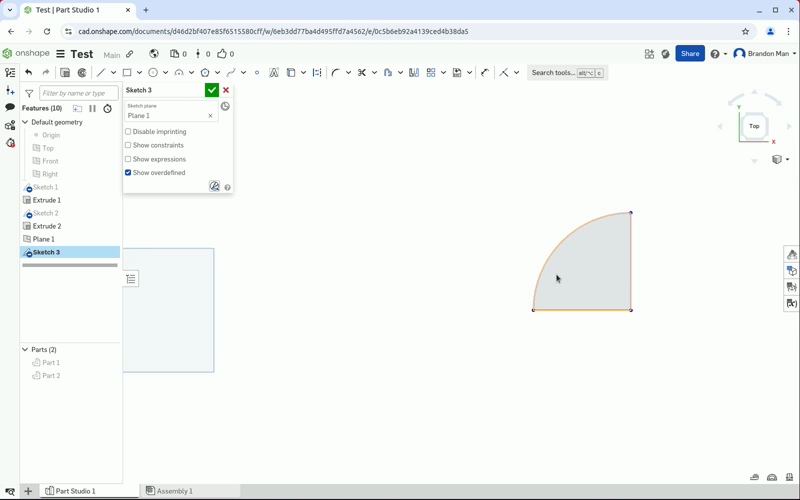
scroll(6)
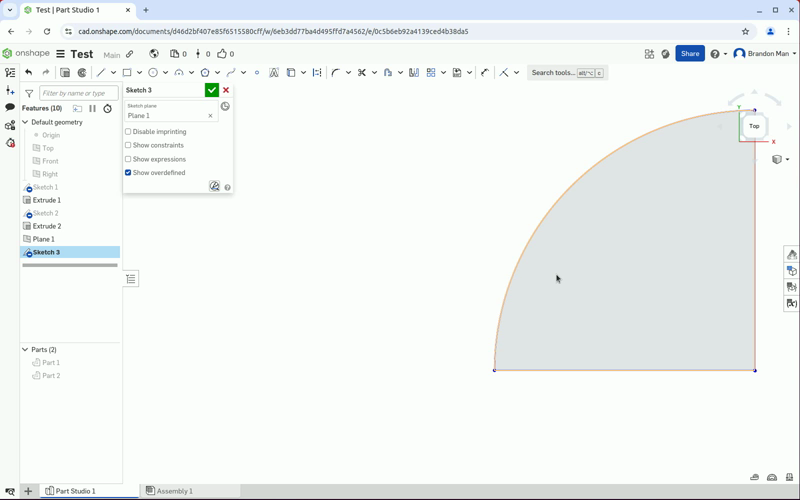
click(556, 274)
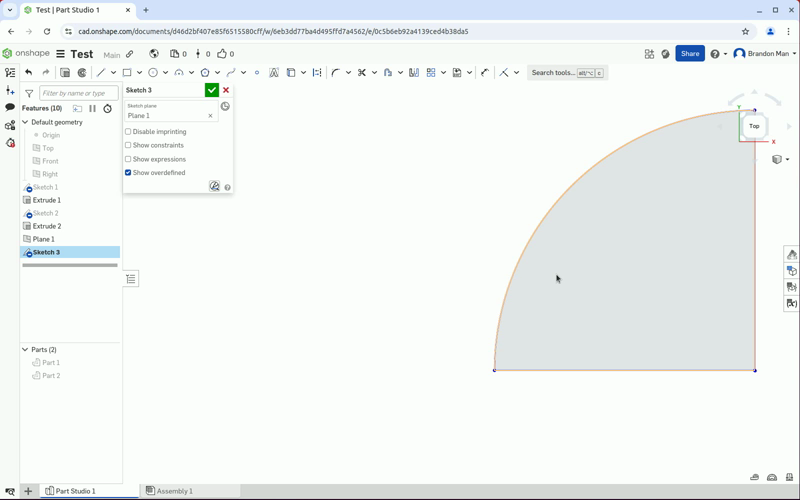
scroll(-6)
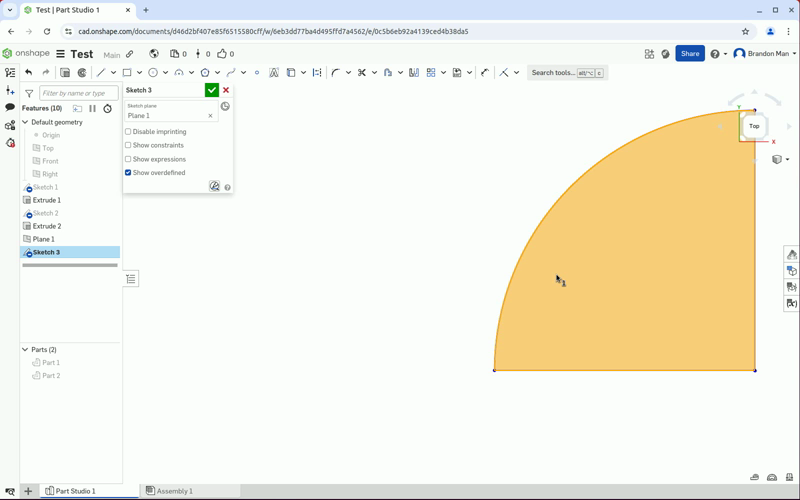
scroll(-6)
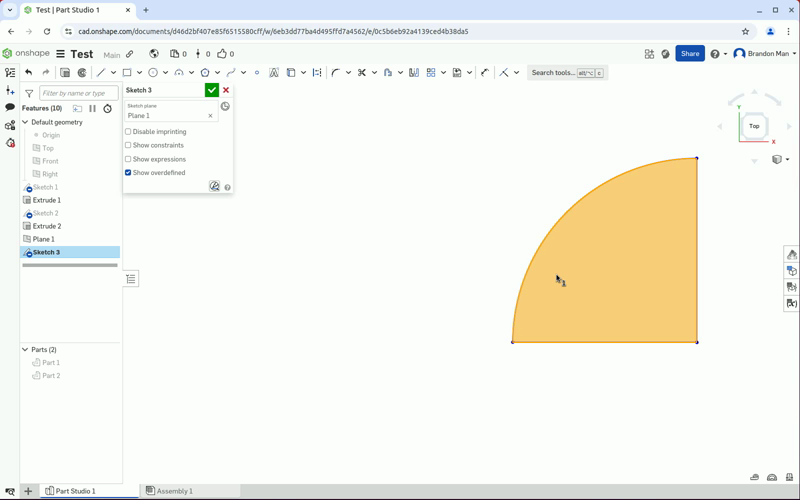
scroll(-6)
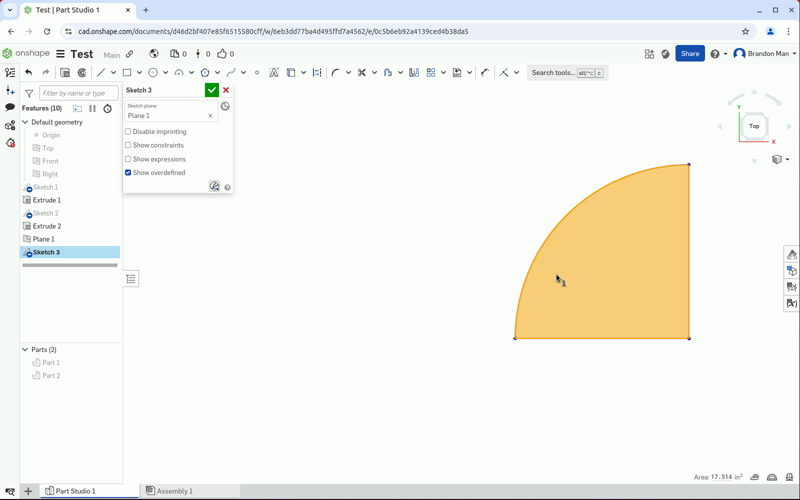
scroll(-6)
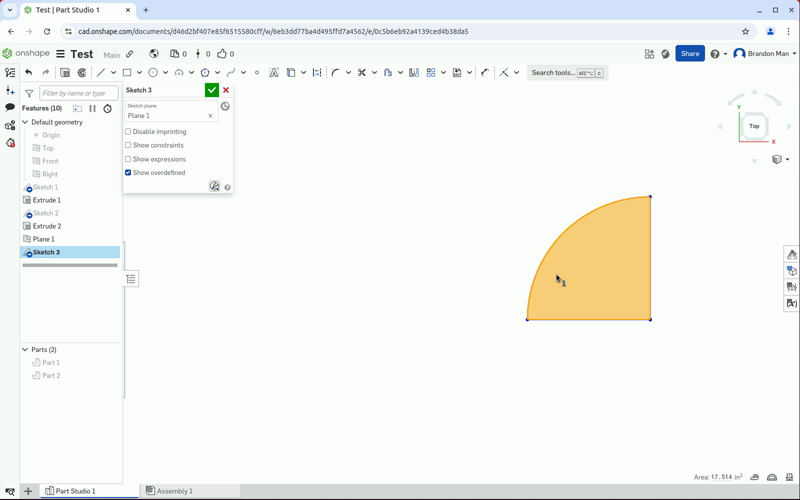
scroll(-6)
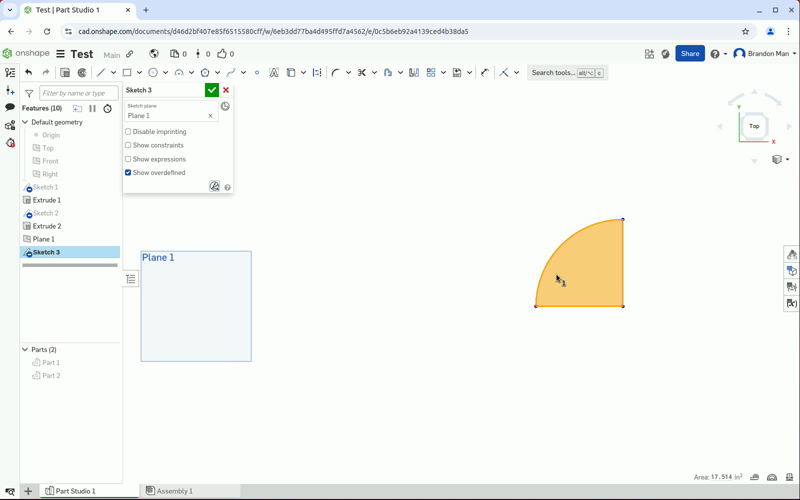
scroll(-6)
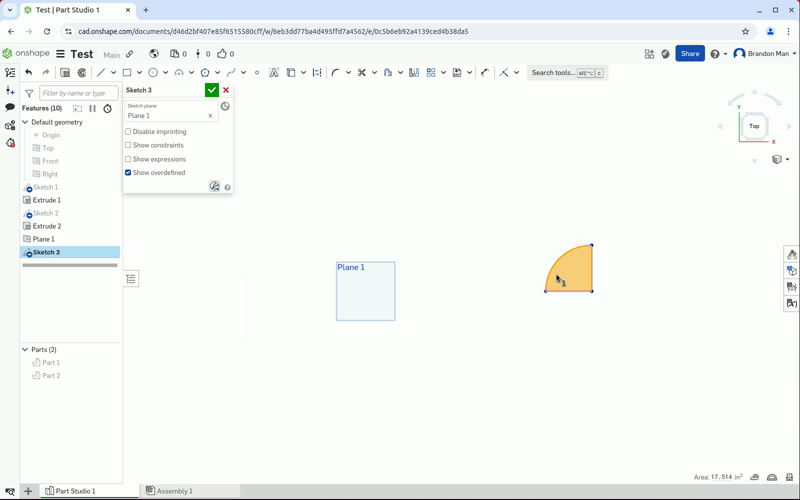
scroll(-6)
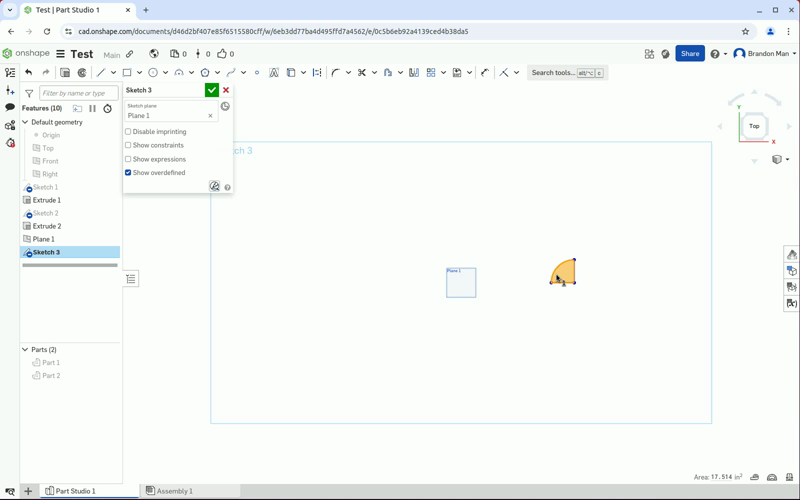
mouse_move(73, 352)
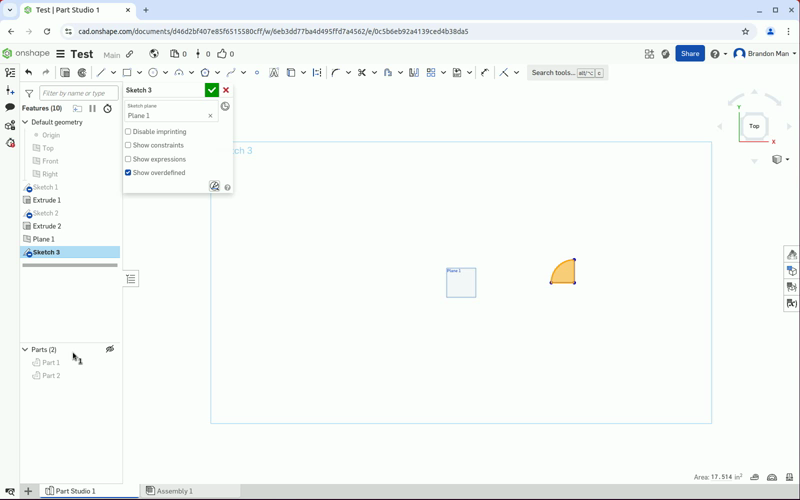
key(shift+y)
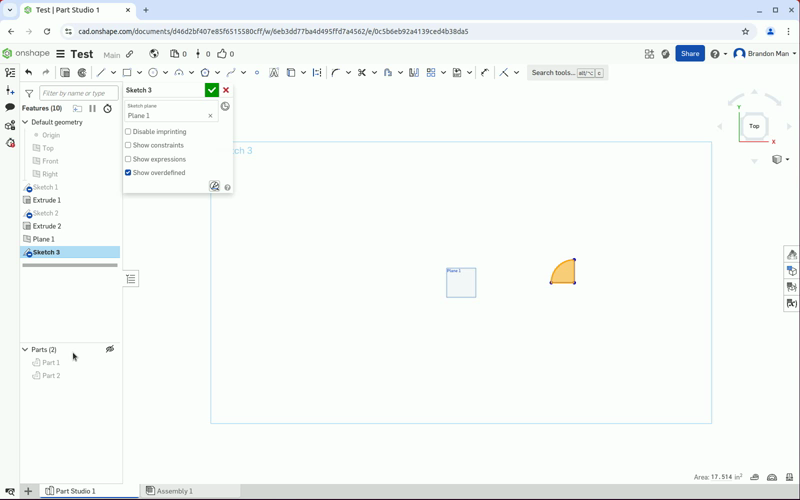
key(shift+e)
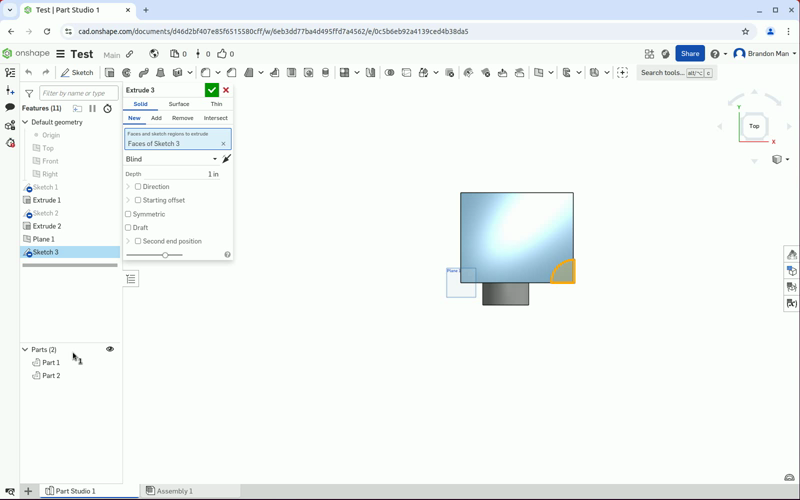
mouse_move(143, 106)
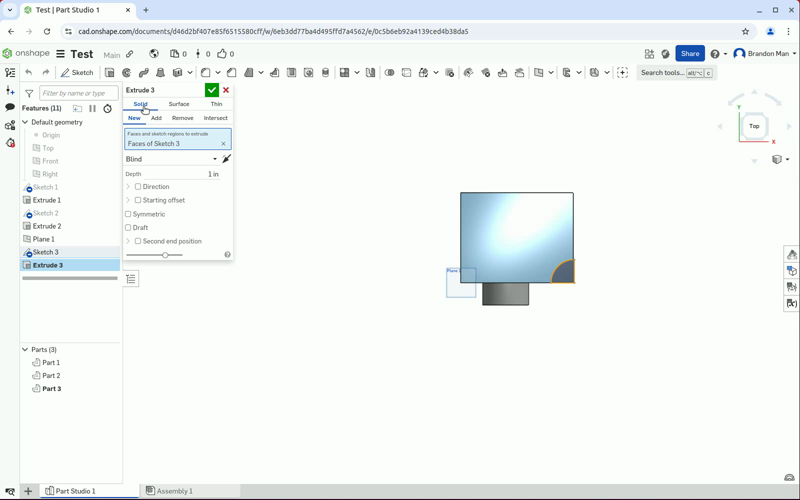
click(143, 106)
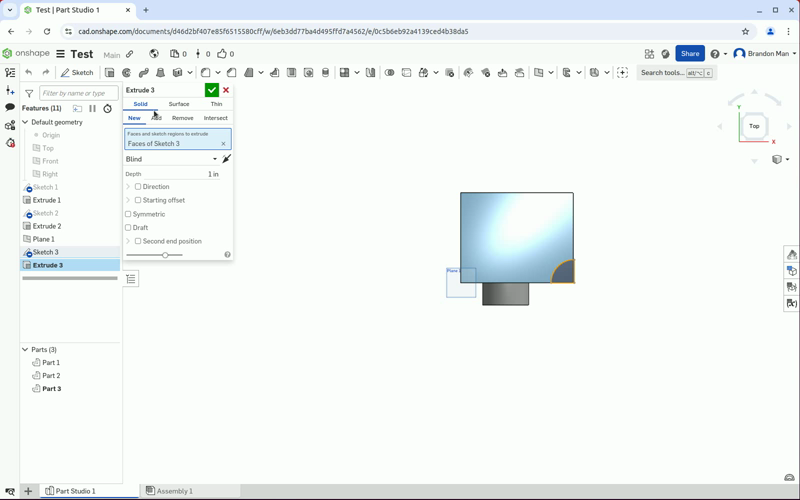
mouse_move(186, 120)
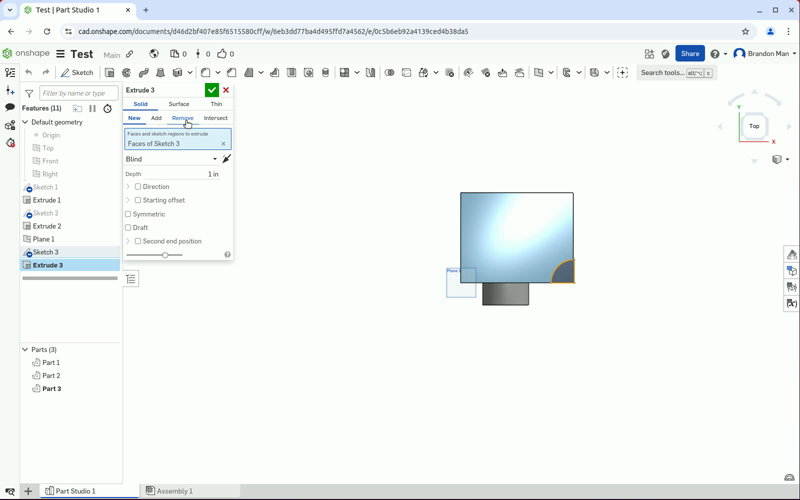
click(186, 120)
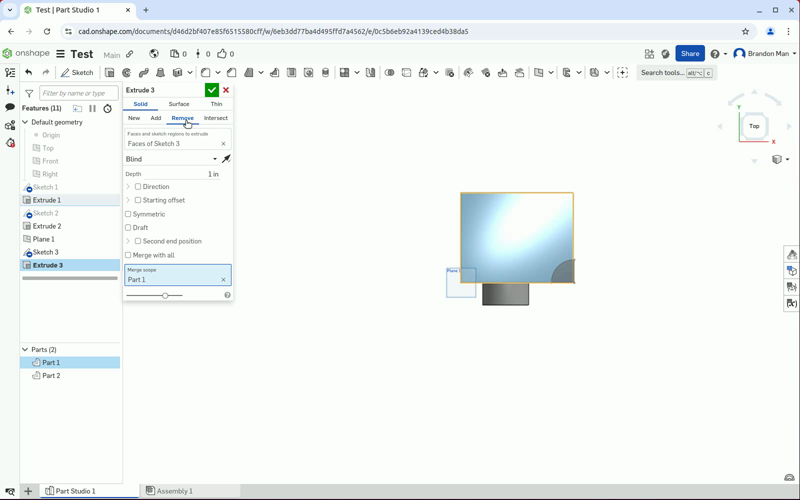
key(tab, 4)
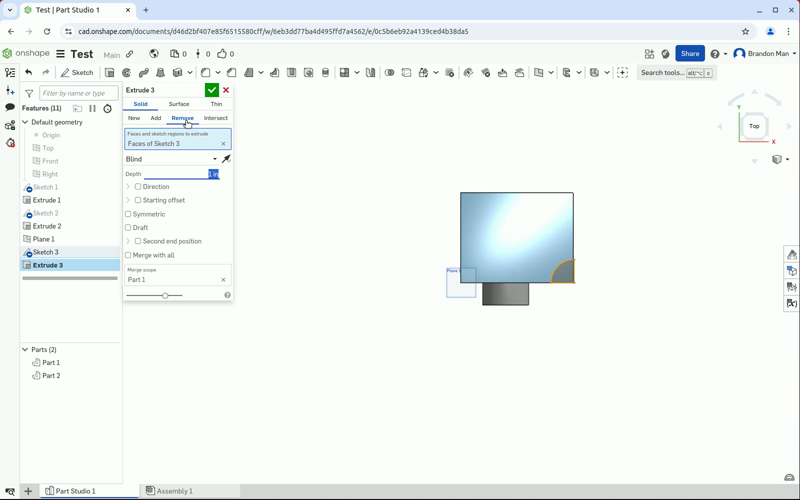
text(18.535)
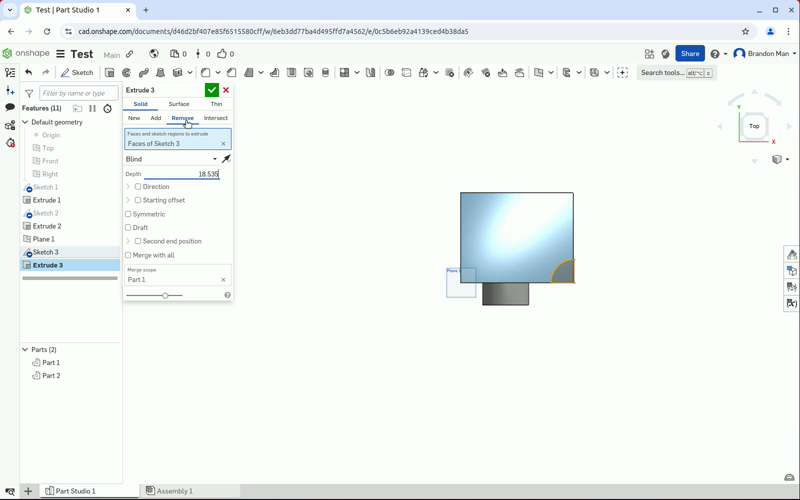
key(tab, 6)
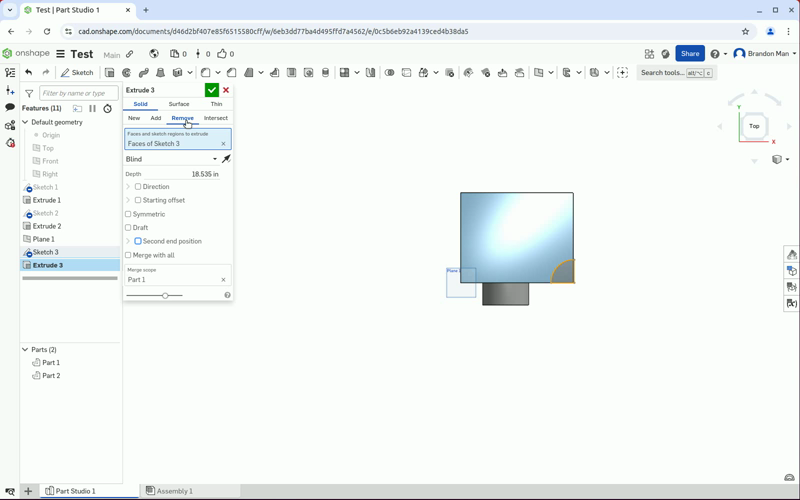
key(space)
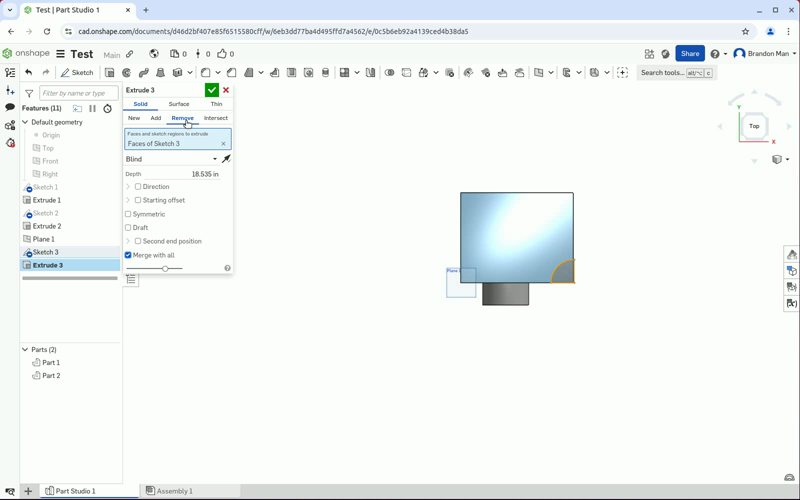
key(enter)
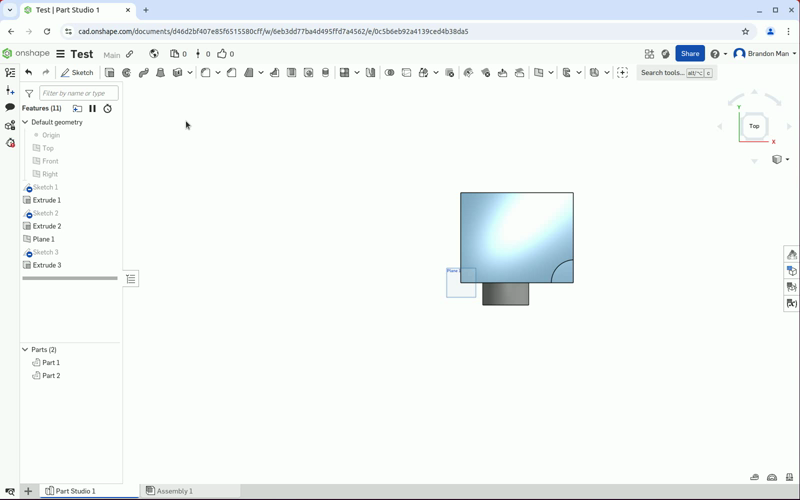
key(shift+h)
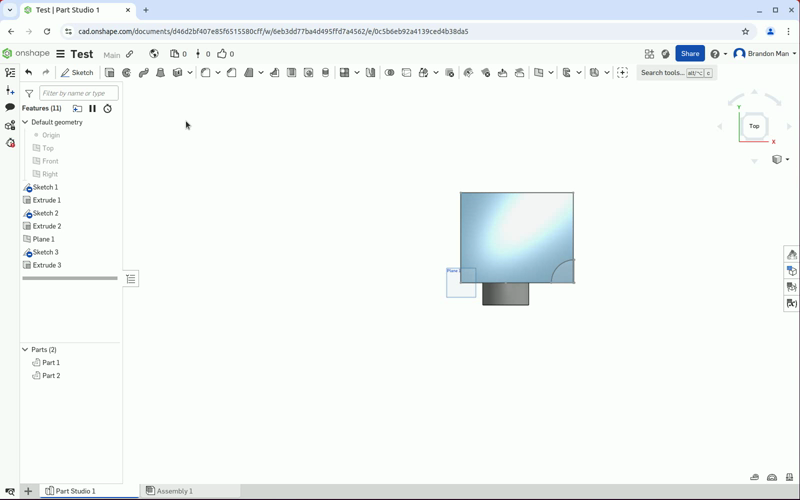
key(shift+h)
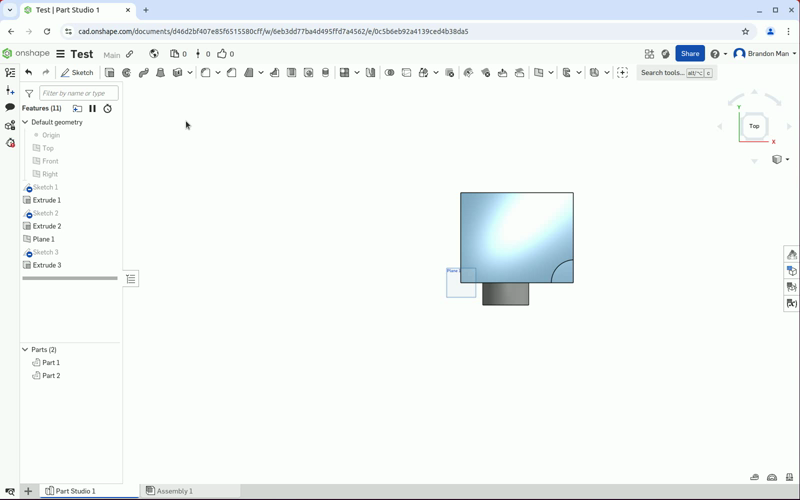
mouse_move(73, 189)
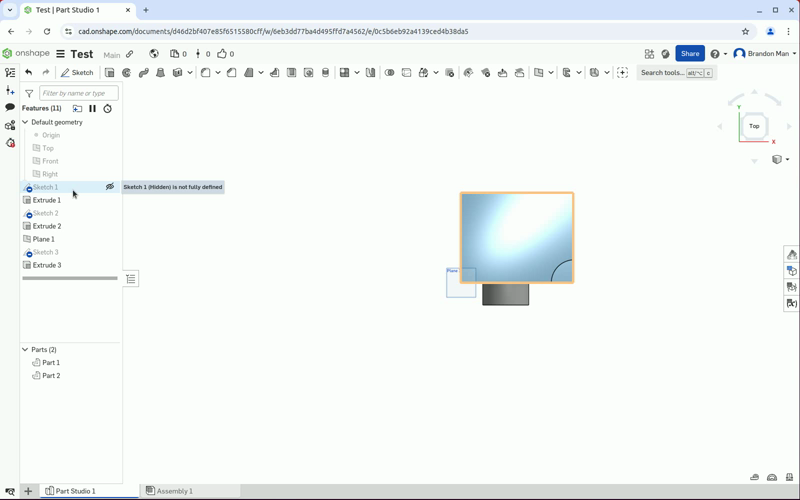
click(73, 189)
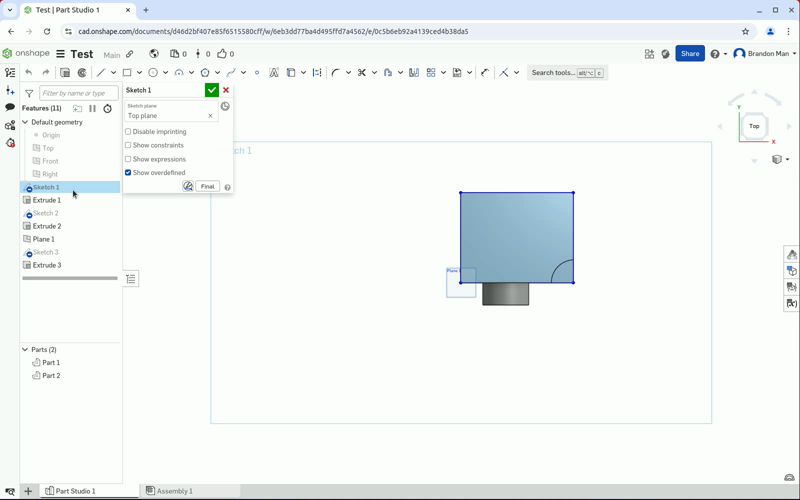
mouse_move(229, 92)
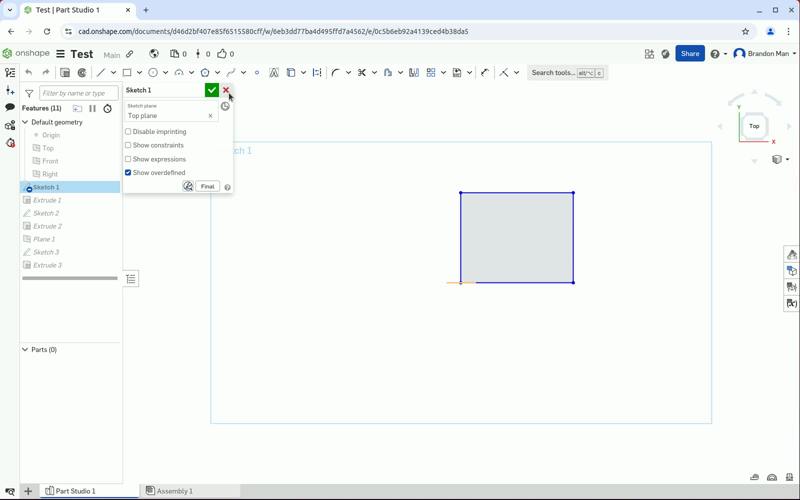
click(229, 92)
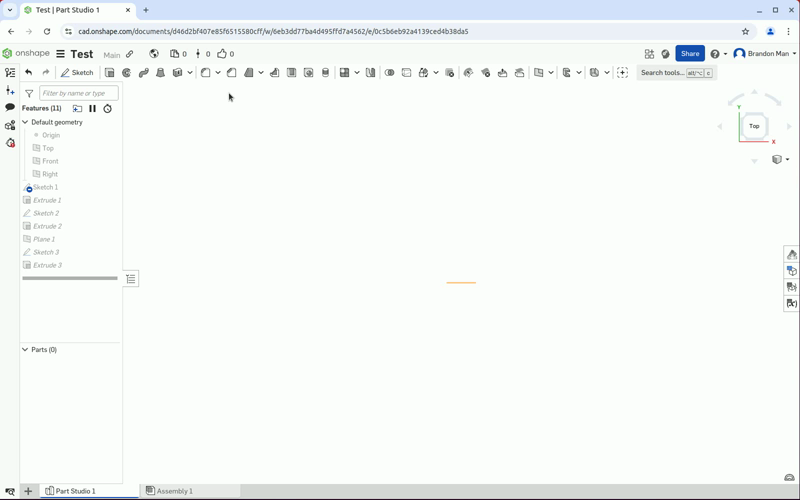
mouse_move(73, 352)
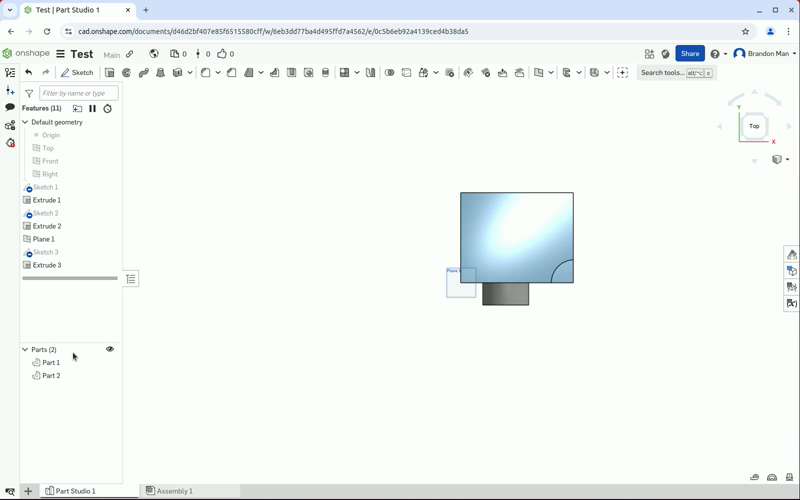
key(y)
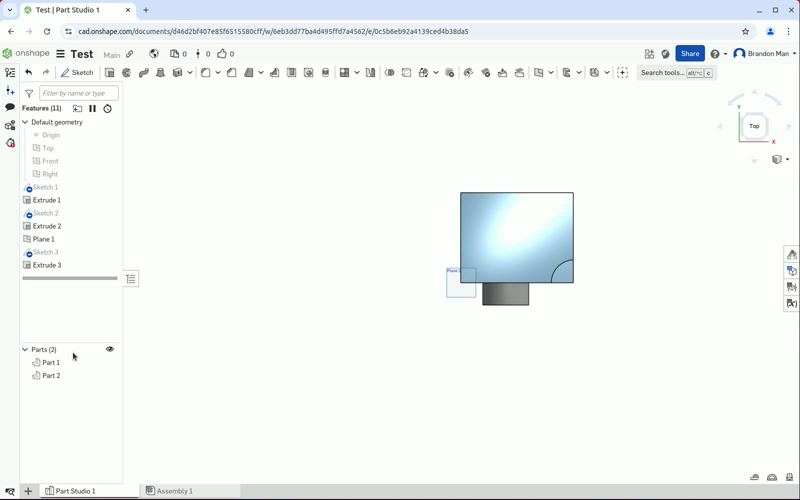
key(shift+p)
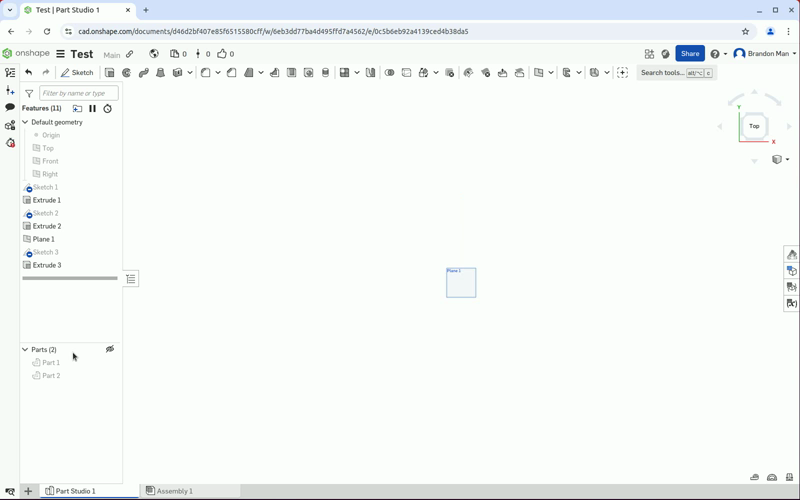
key(space)
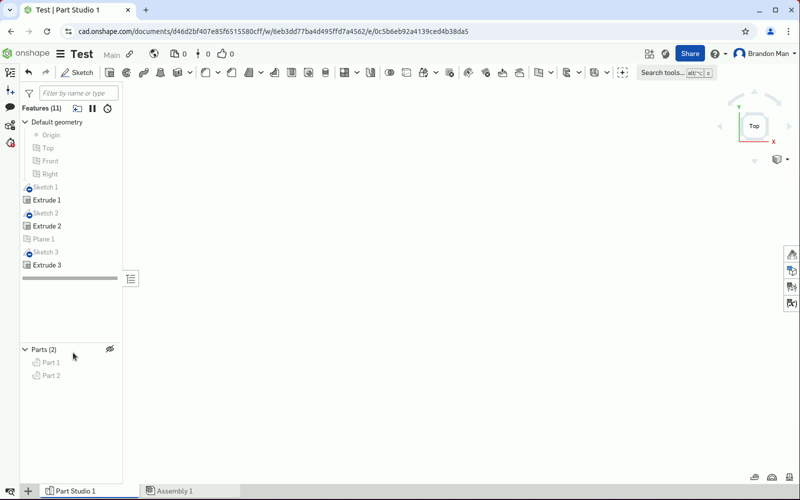
key_down(shift)
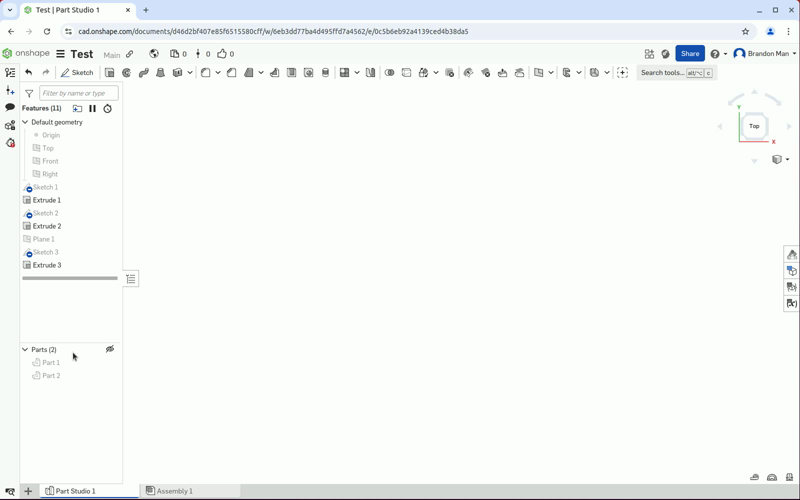
key(up)
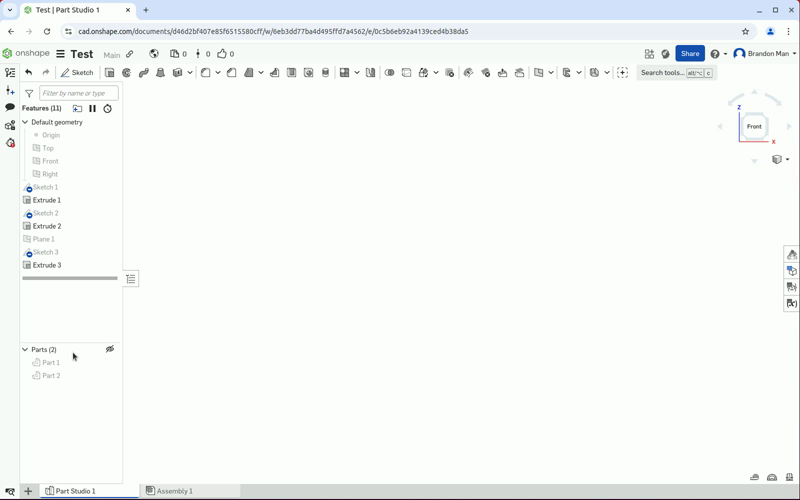
key_up(shift)
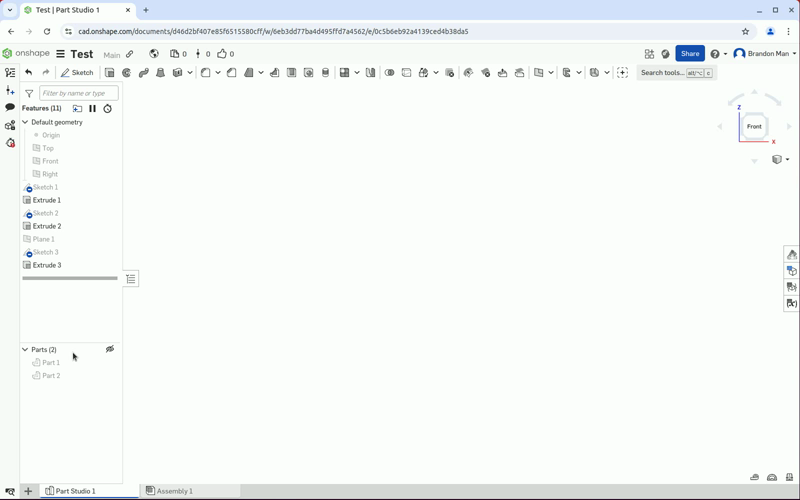
key(space)
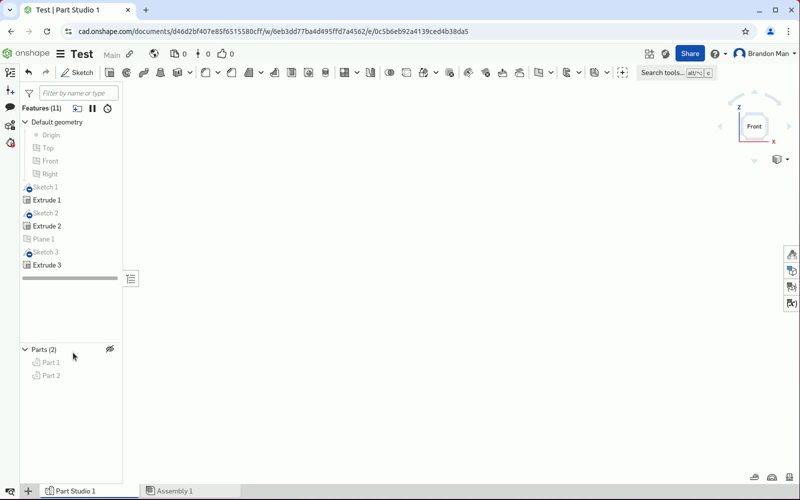
key_down(shift)
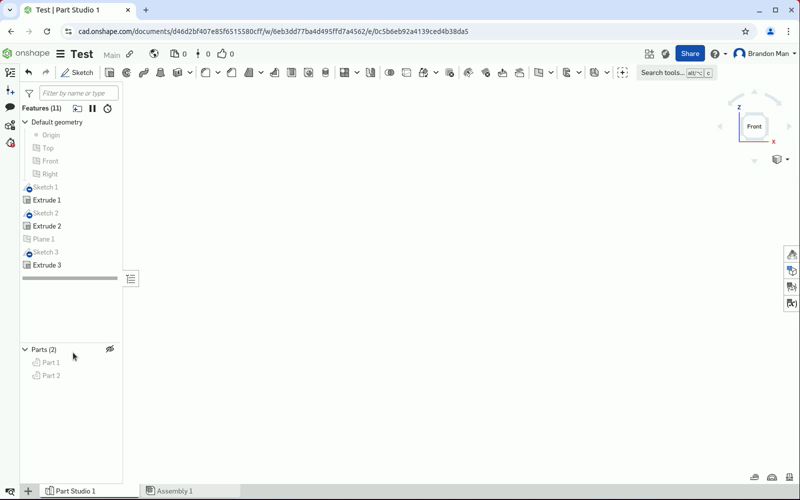
key(left)
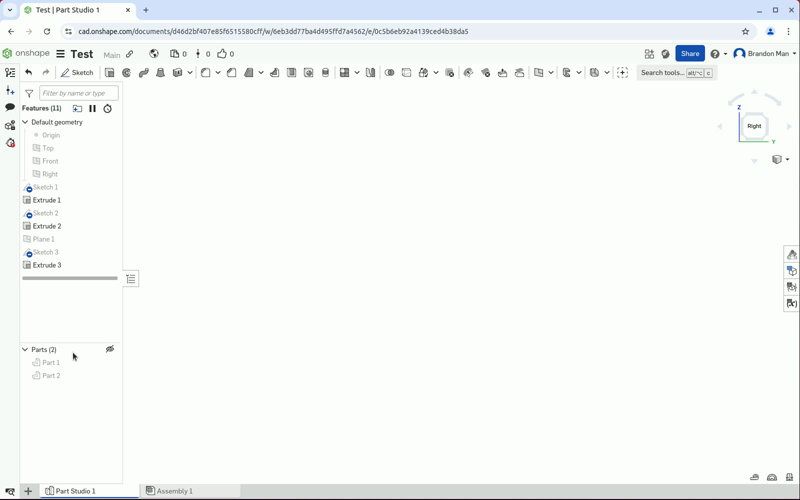
key_up(shift)
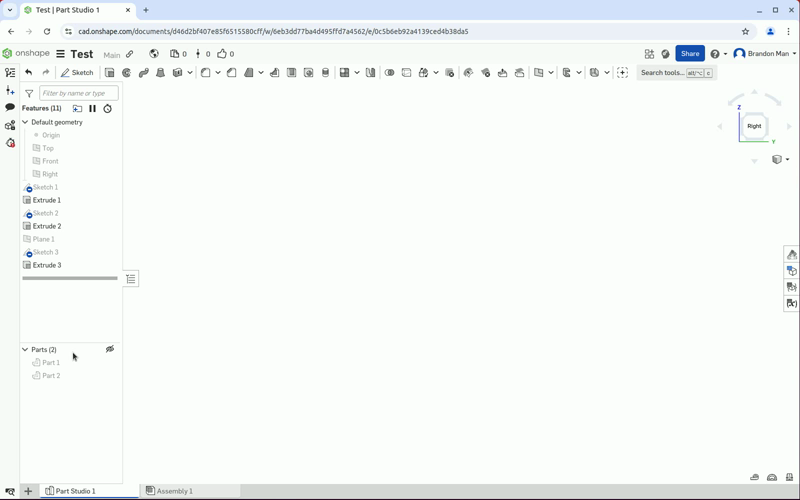
mouse_move(73, 352)
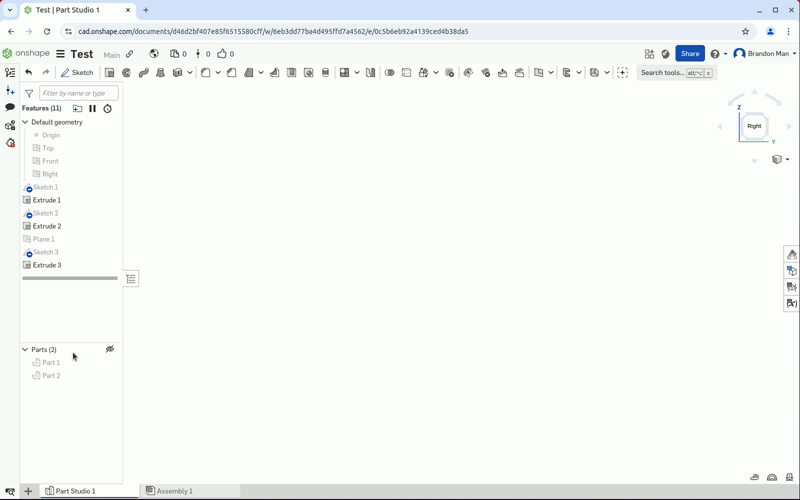
key(shift+y)
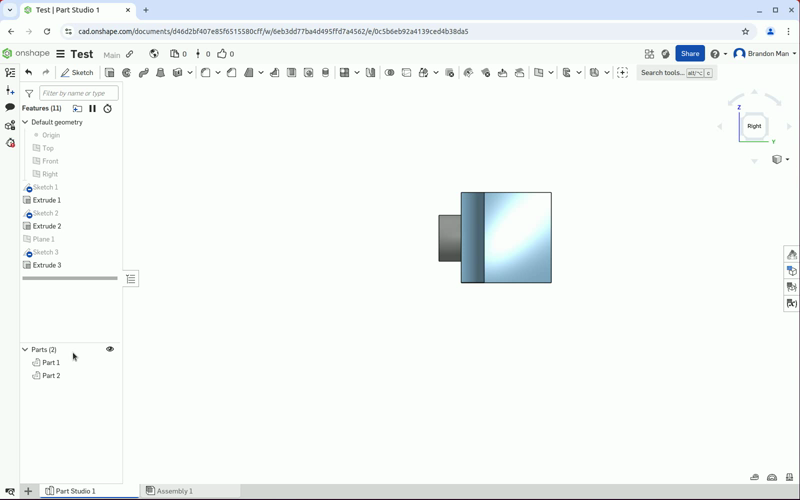
mouse_move(541, 75)
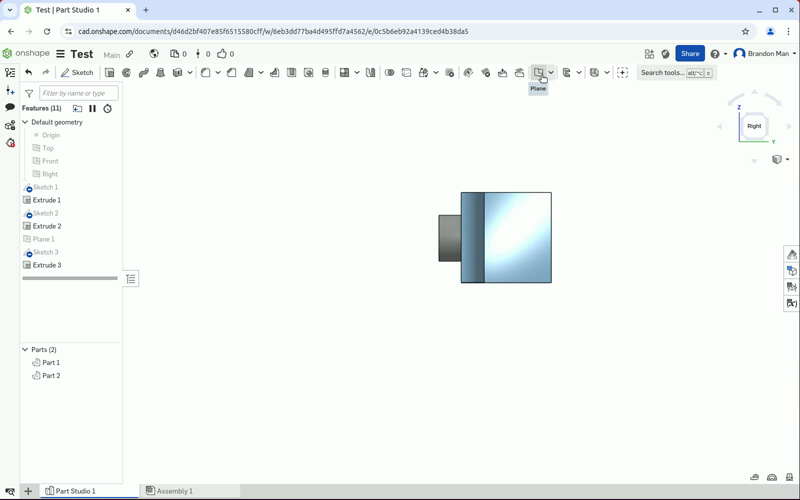
click(541, 75)
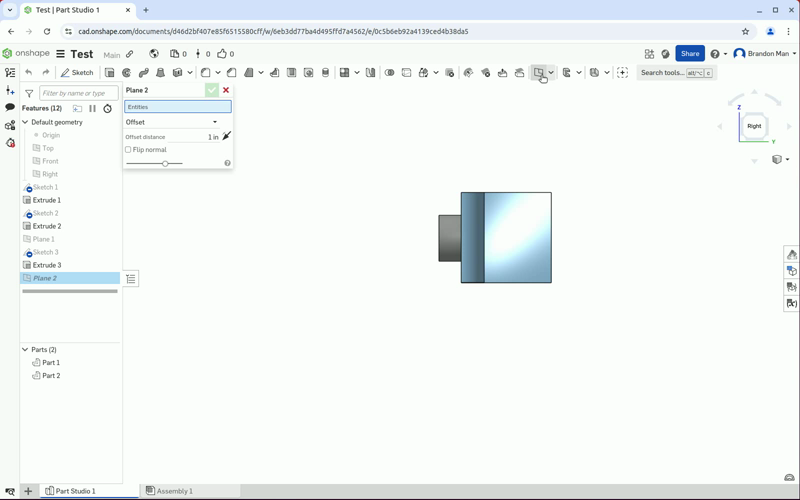
mouse_move(73, 176)
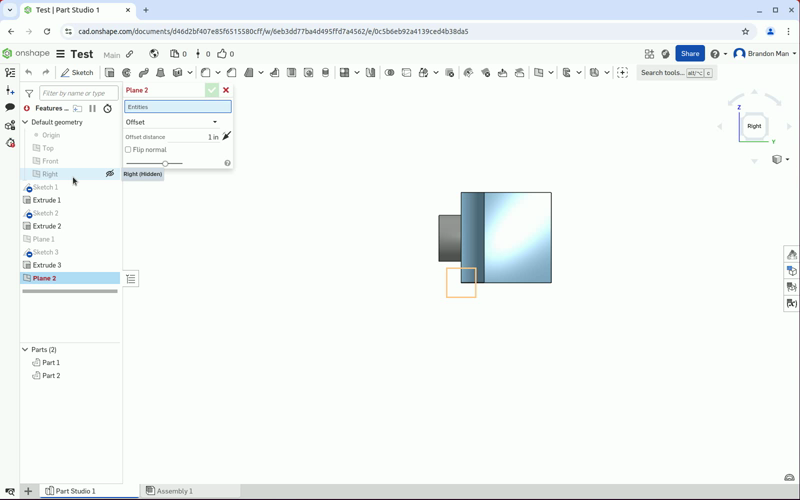
click(73, 176)
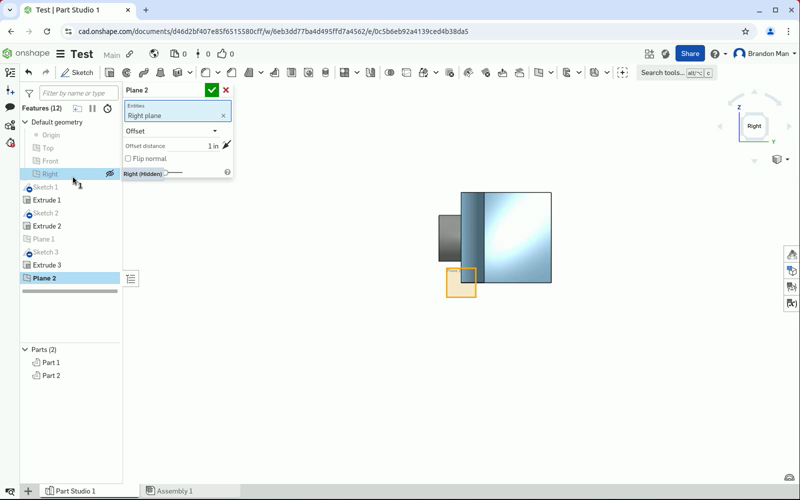
key(tab, 2)
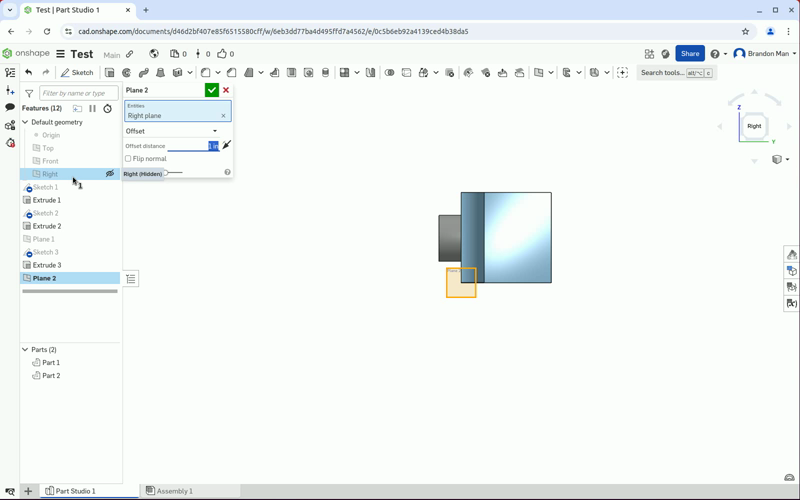
text(23.108)
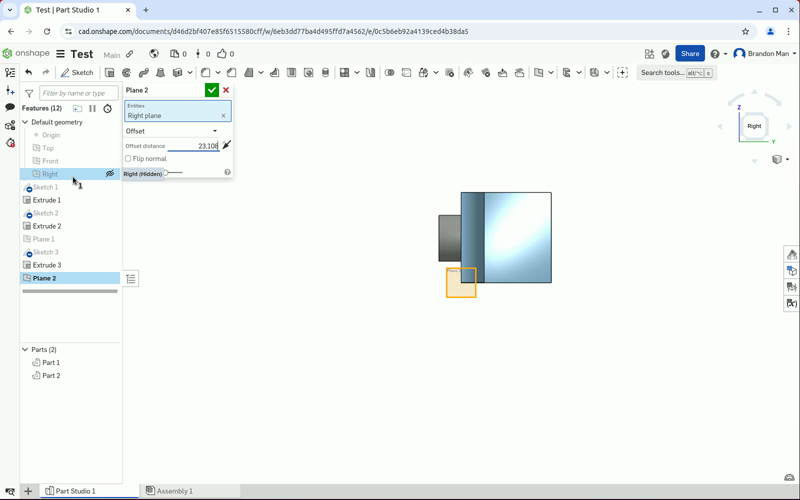
key(enter, 2)
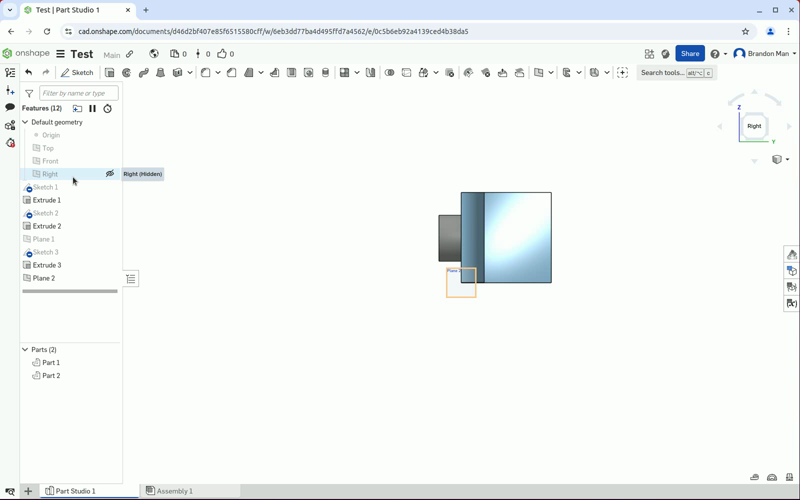
key(shift+s)
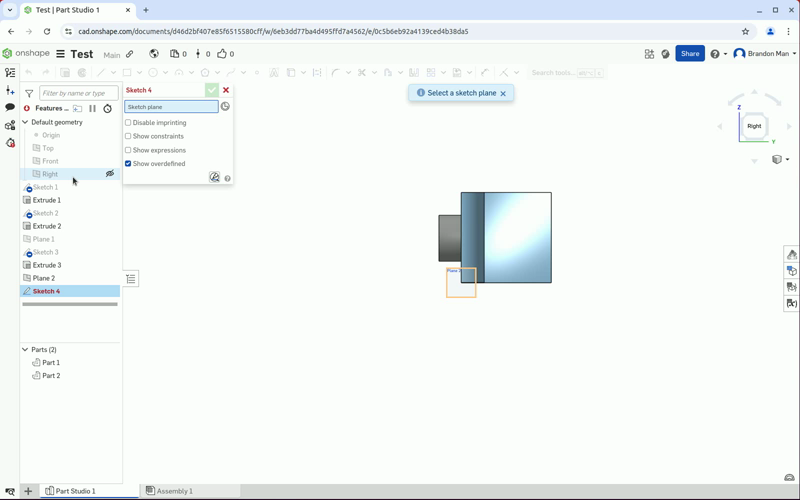
mouse_move(73, 280)
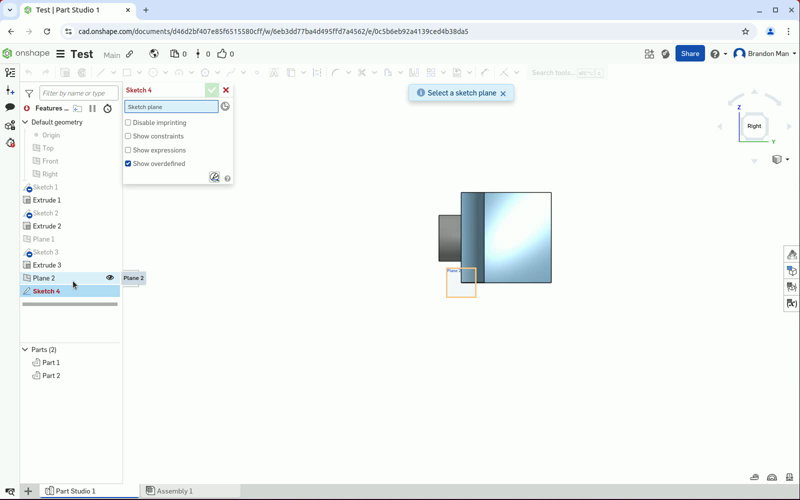
click(73, 280)
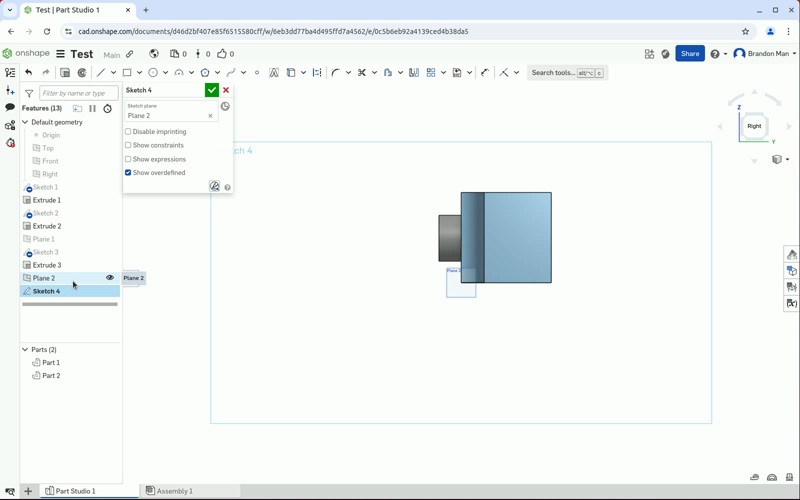
mouse_move(73, 352)
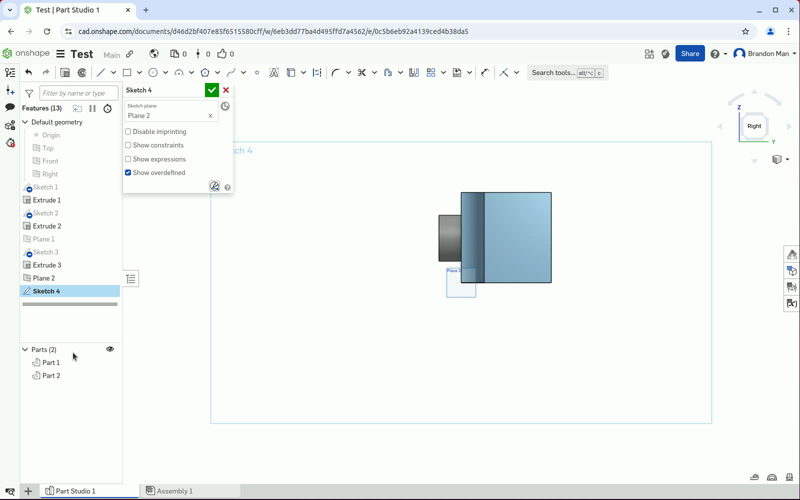
key(y)
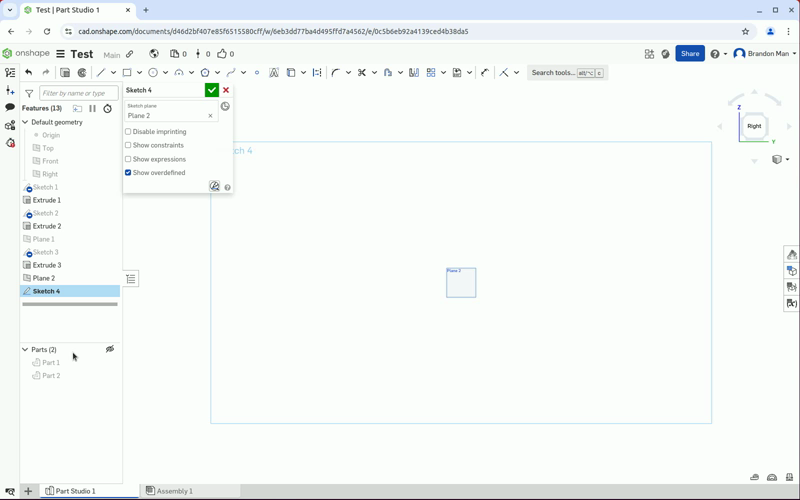
key(c)
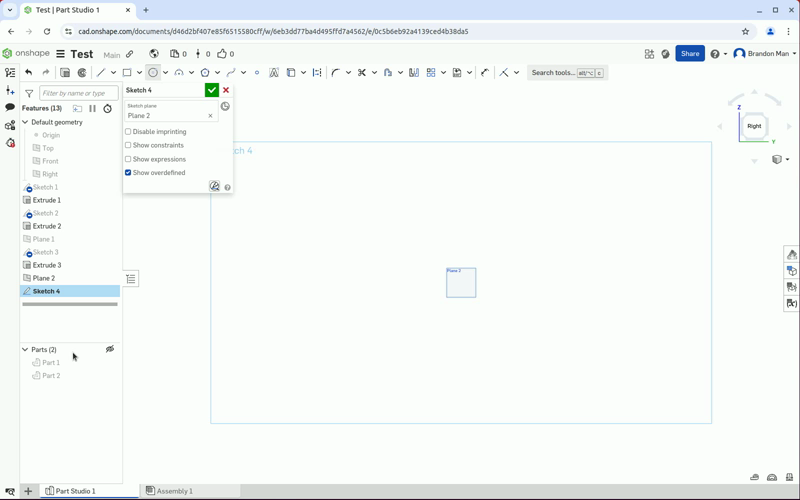
key_down(shift)
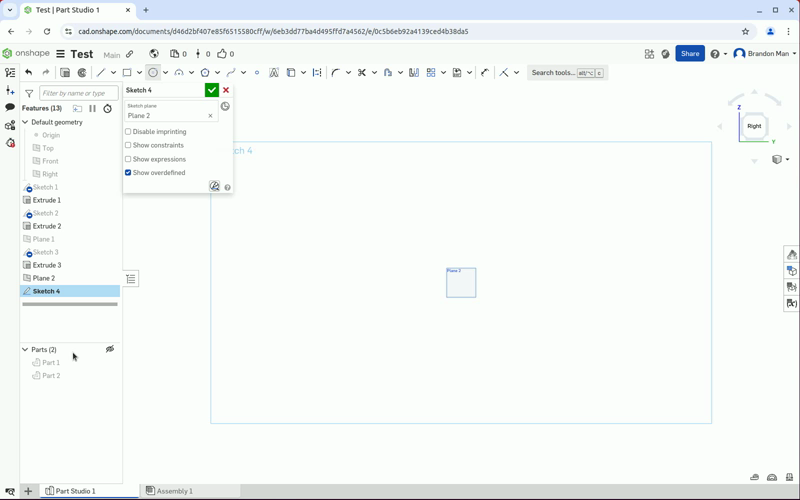
mouse_move(517, 226)
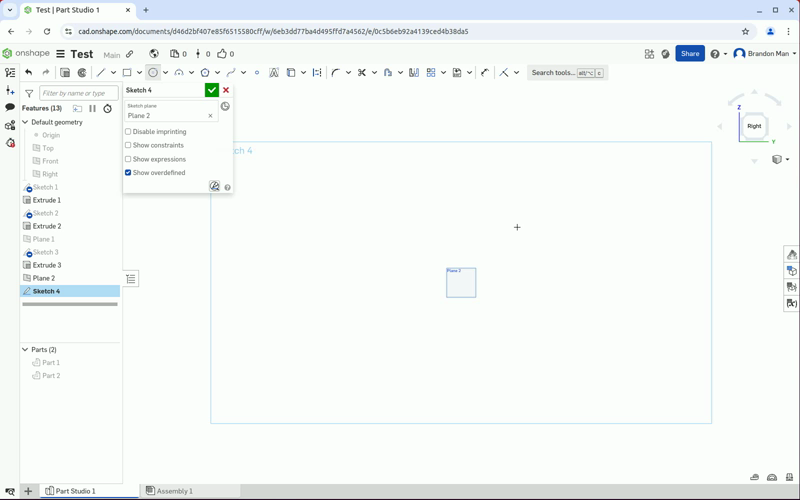
click(517, 226)
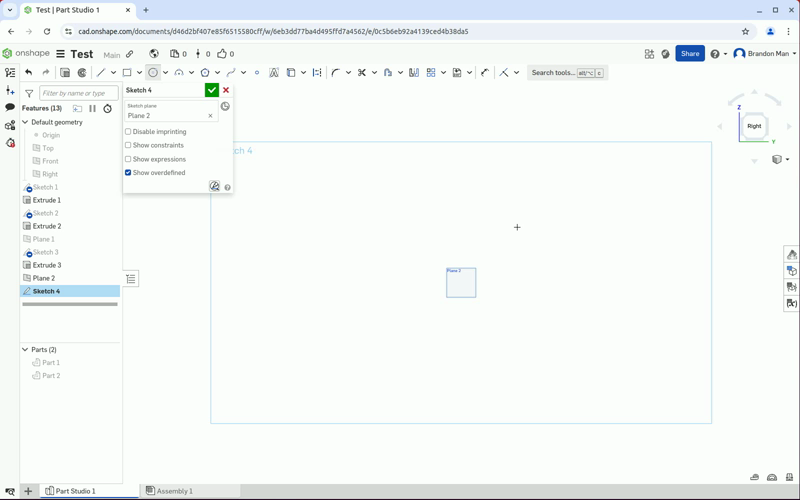
key_up(shift)
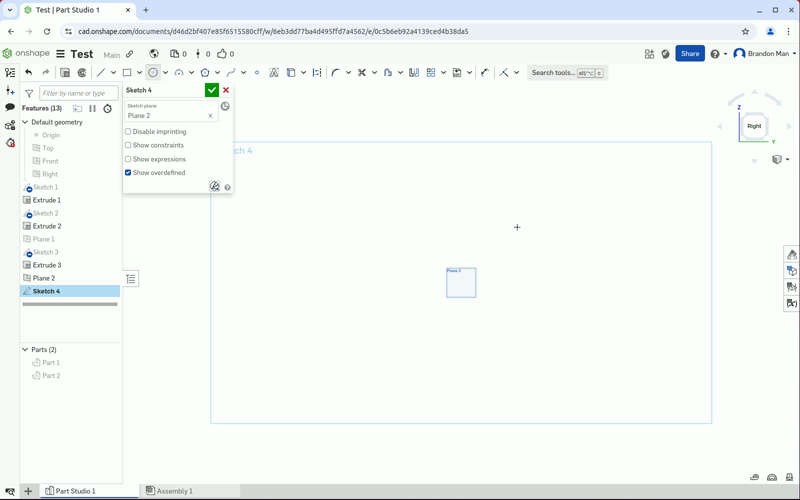
mouse_move(528, 226)
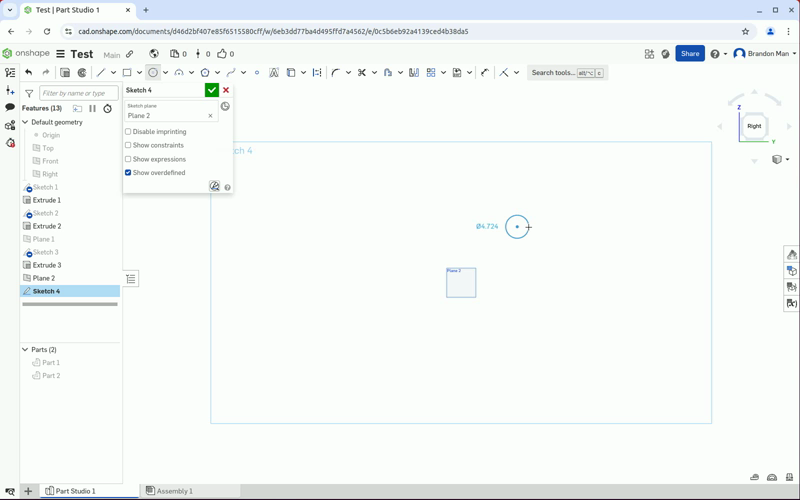
click(528, 226)
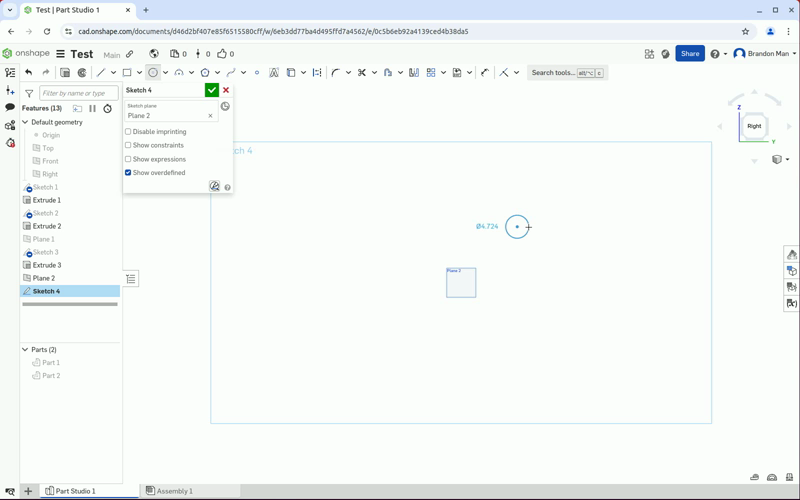
key(esc)
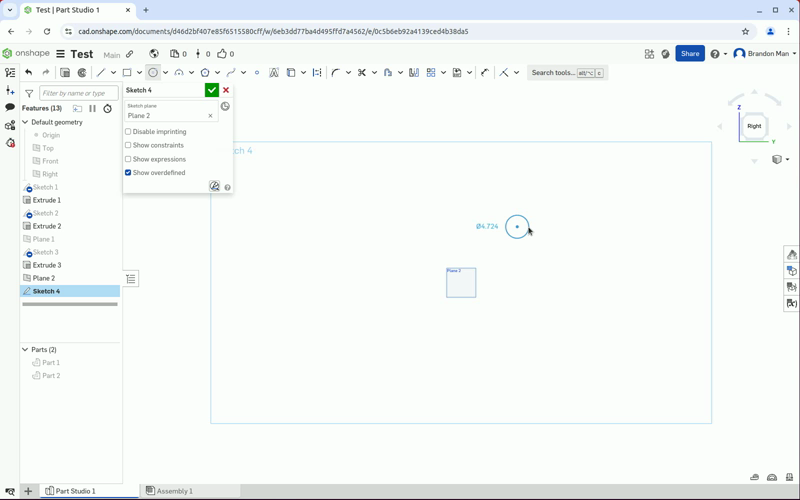
mouse_move(521, 218)
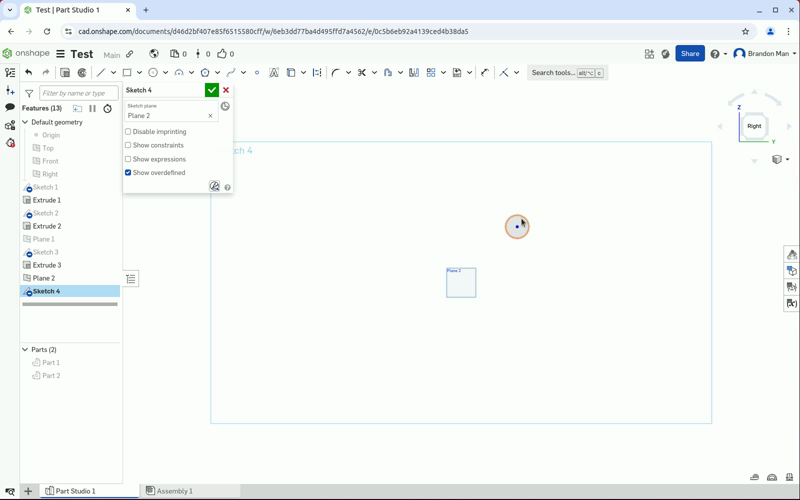
scroll(6)
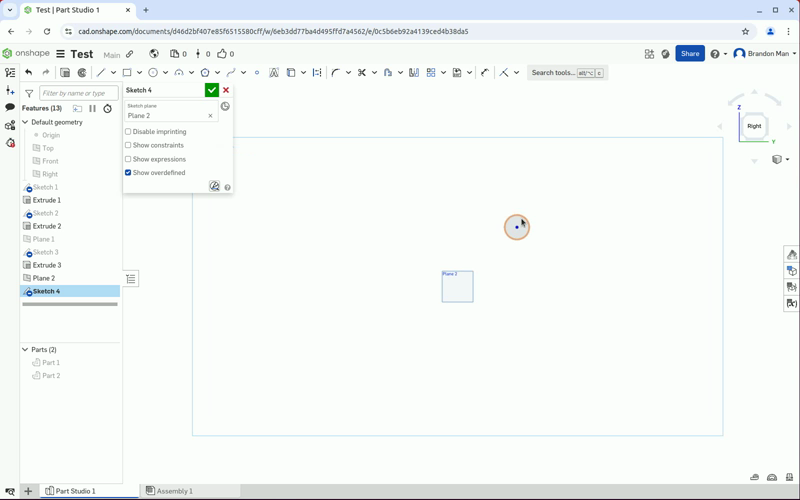
scroll(6)
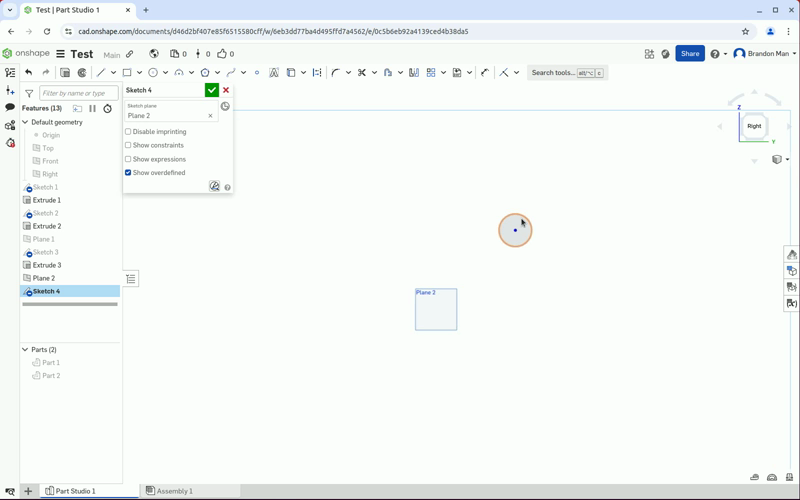
scroll(6)
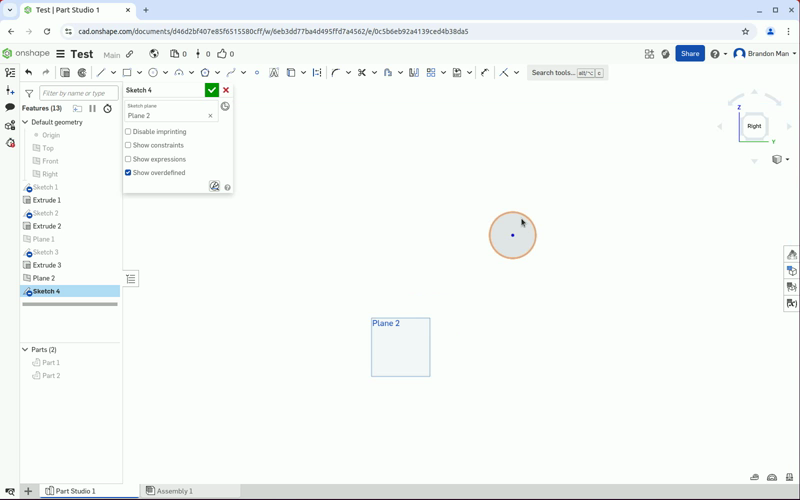
scroll(6)
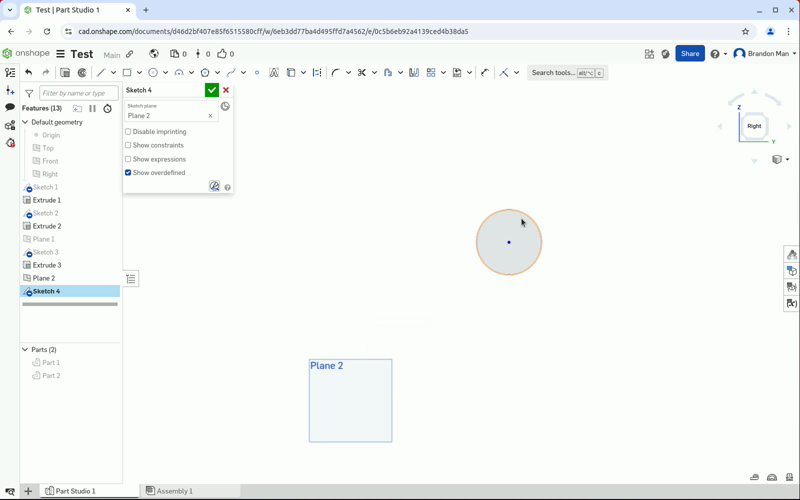
scroll(6)
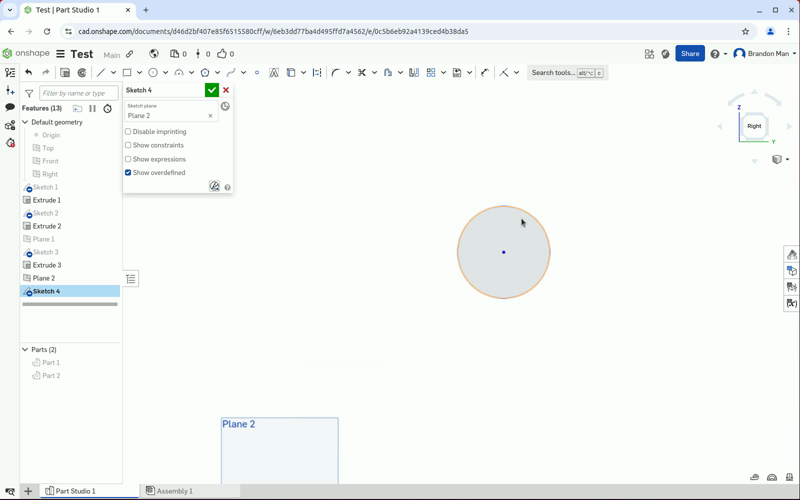
scroll(6)
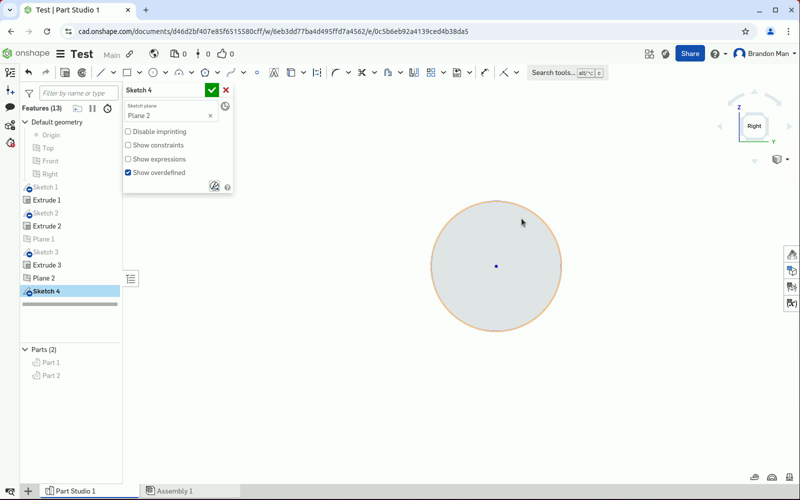
scroll(6)
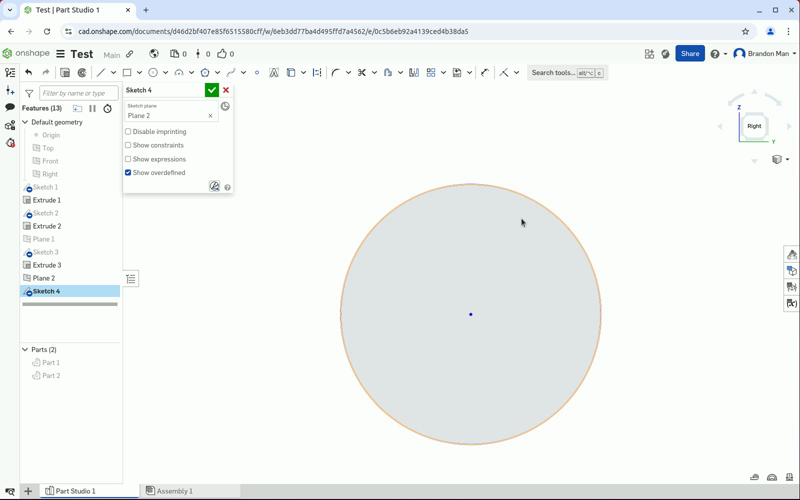
click(521, 218)
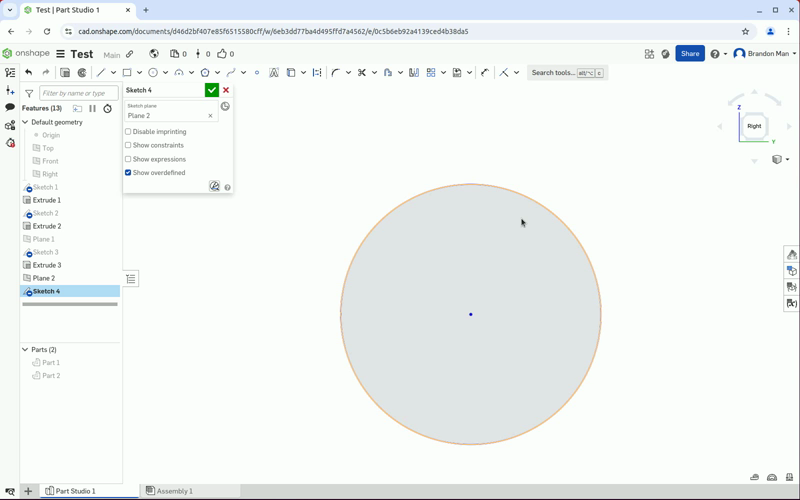
scroll(-6)
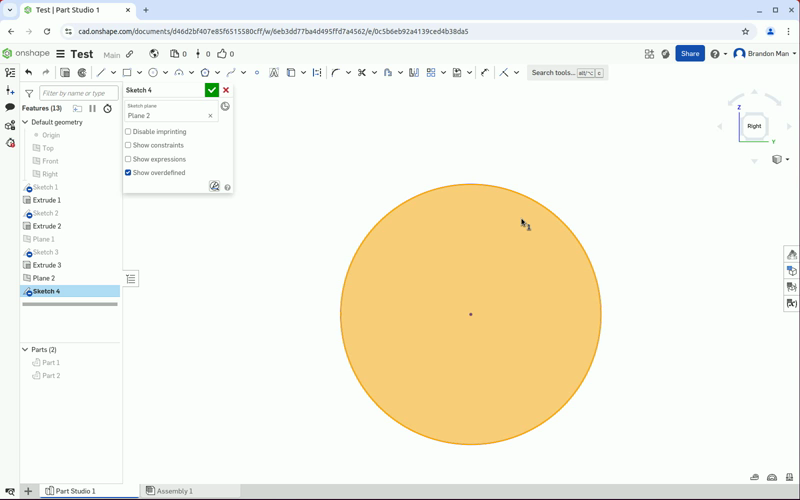
scroll(-6)
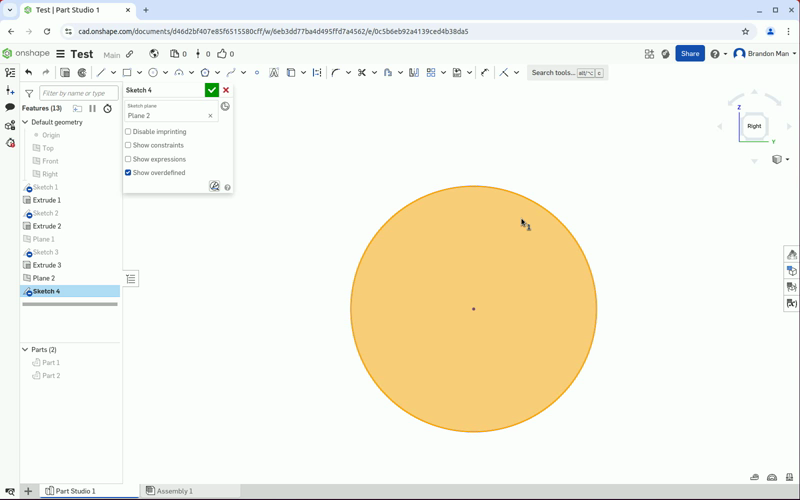
scroll(-6)
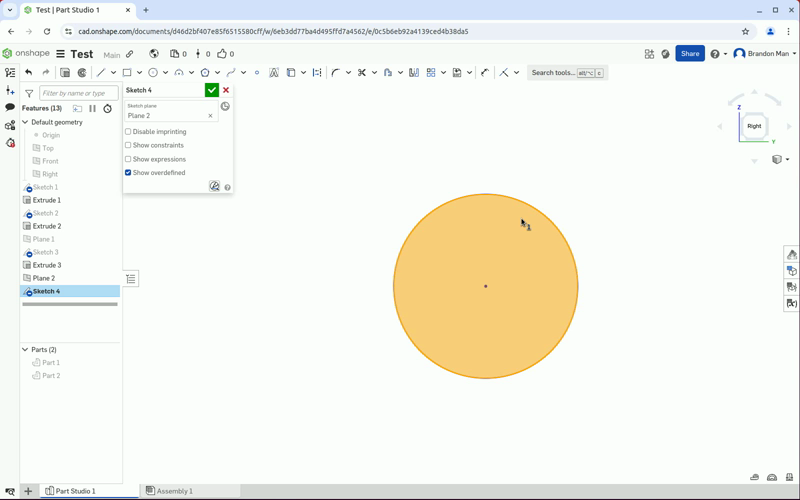
scroll(-6)
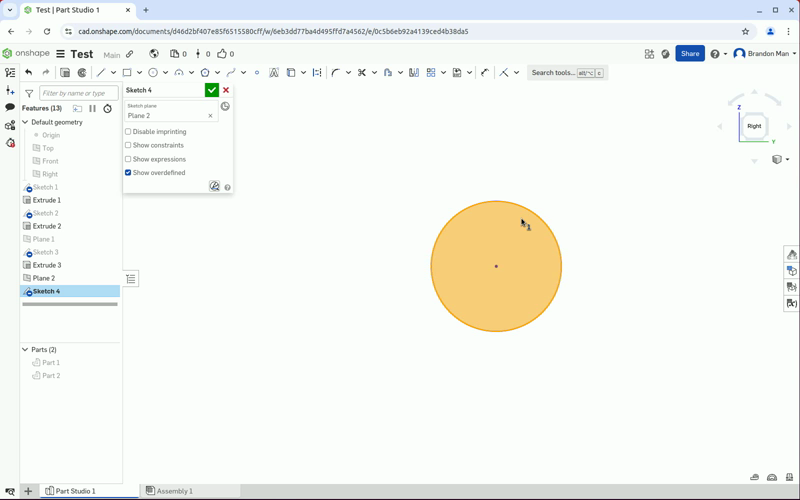
scroll(-6)
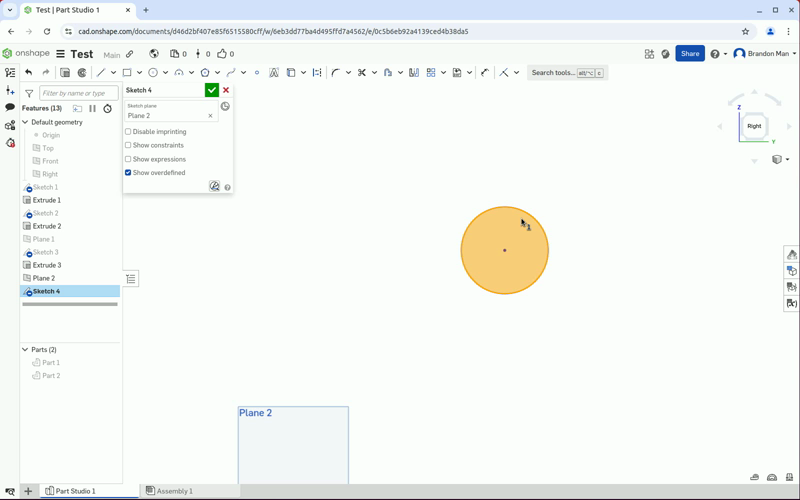
scroll(-6)
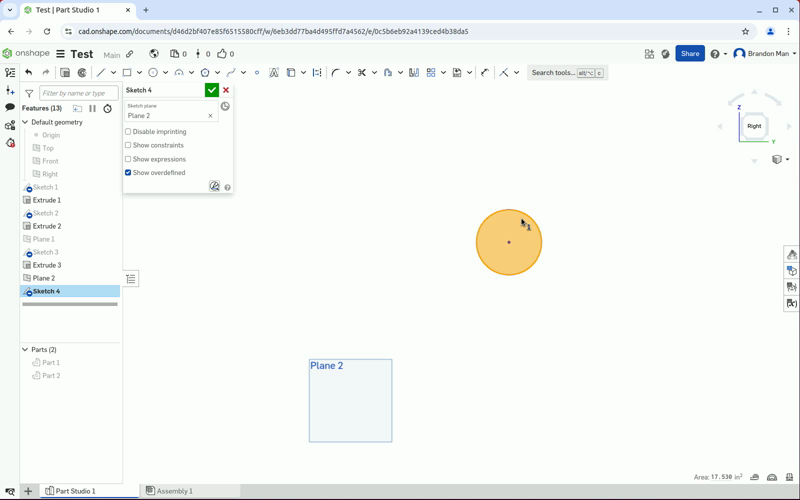
scroll(-6)
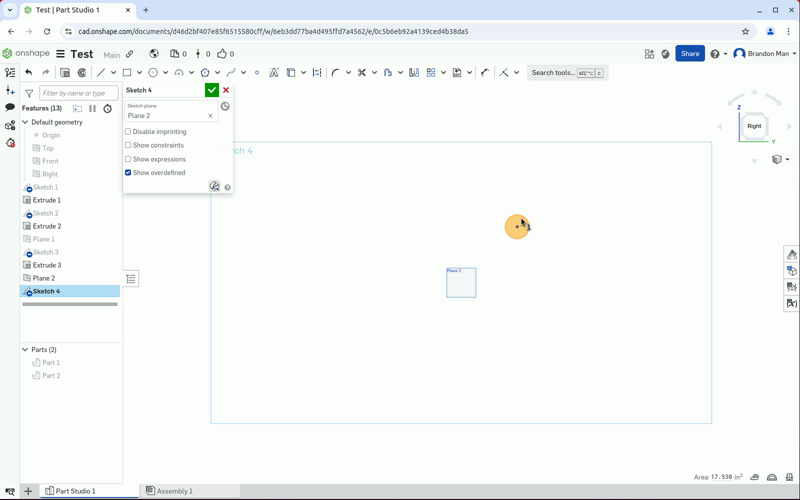
mouse_move(73, 352)
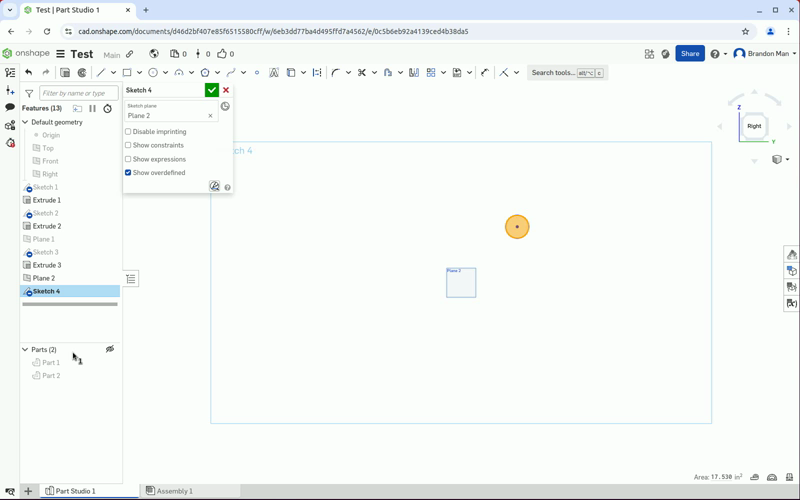
key(shift+y)
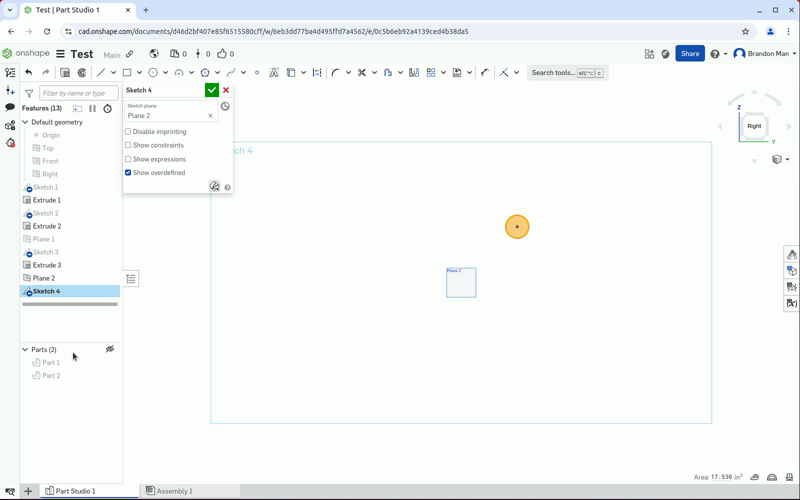
key(shift+e)
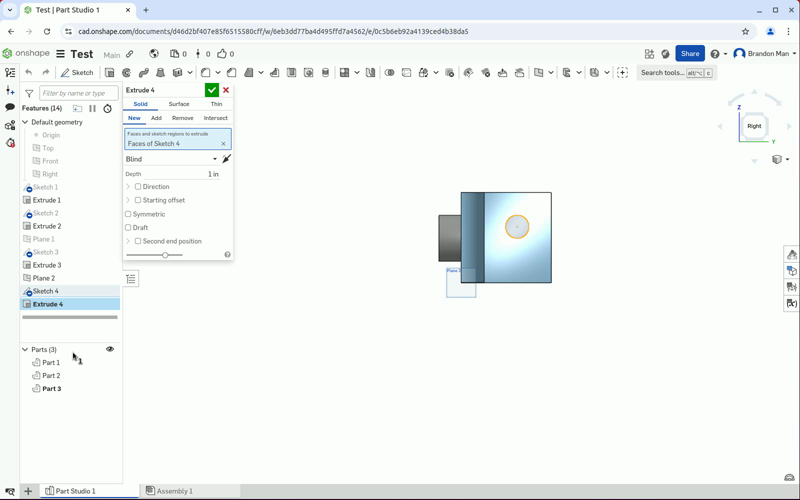
mouse_move(143, 106)
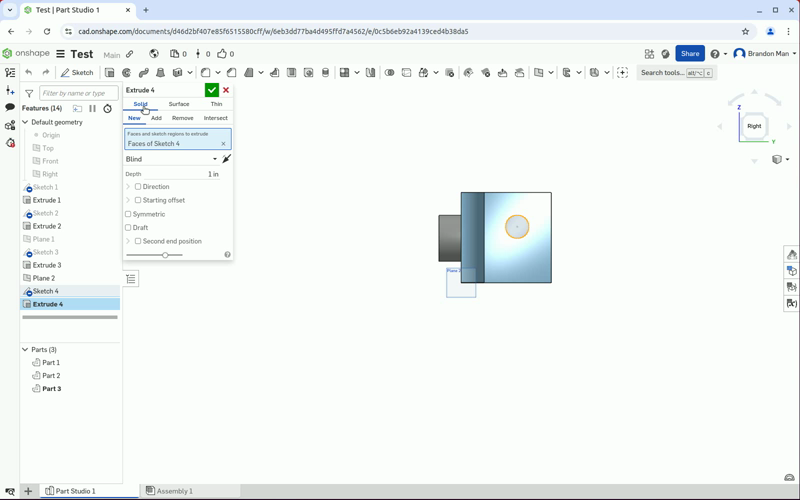
click(143, 106)
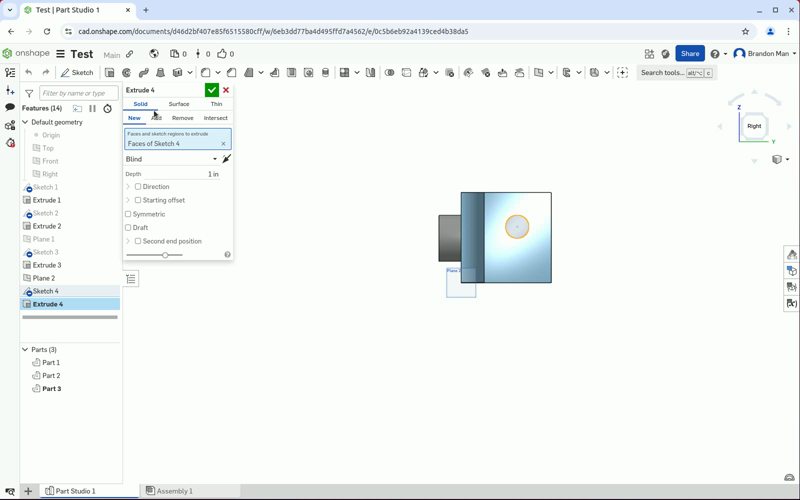
mouse_move(186, 120)
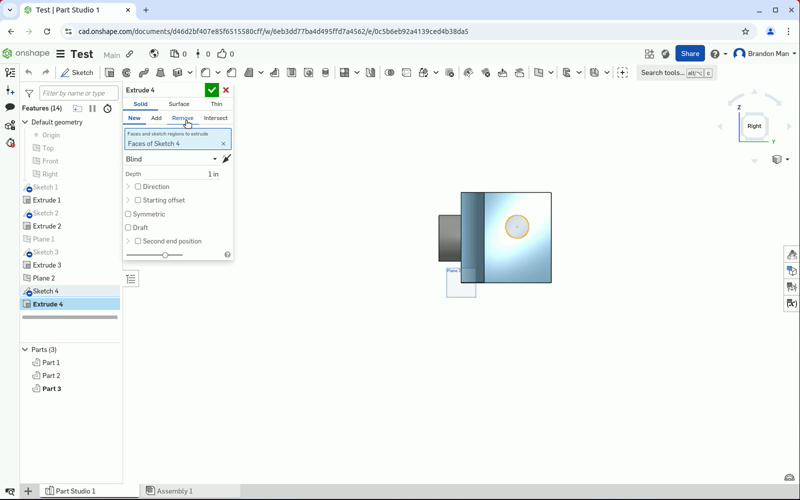
click(186, 120)
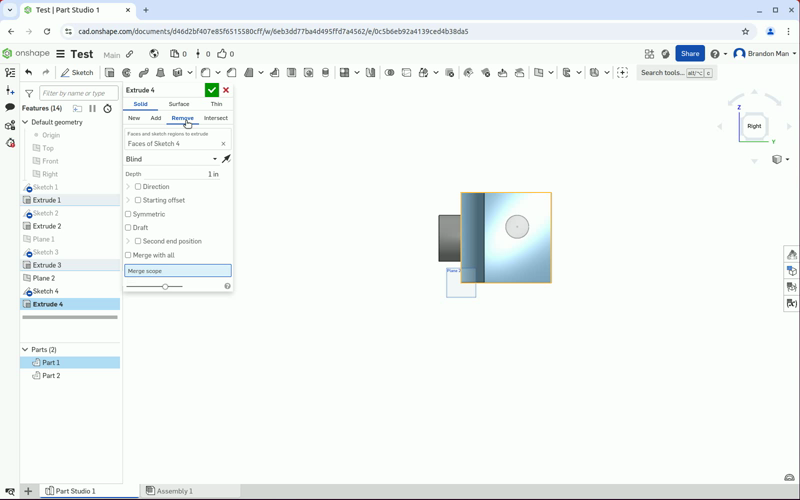
key(tab, 4)
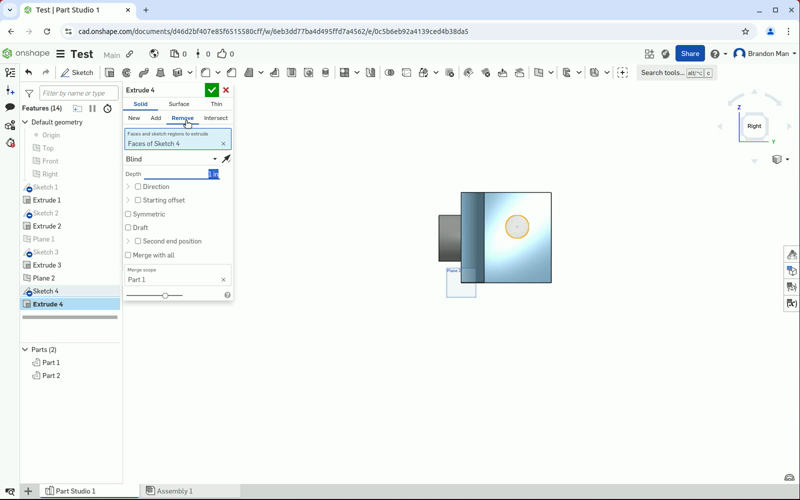
text(23.108)
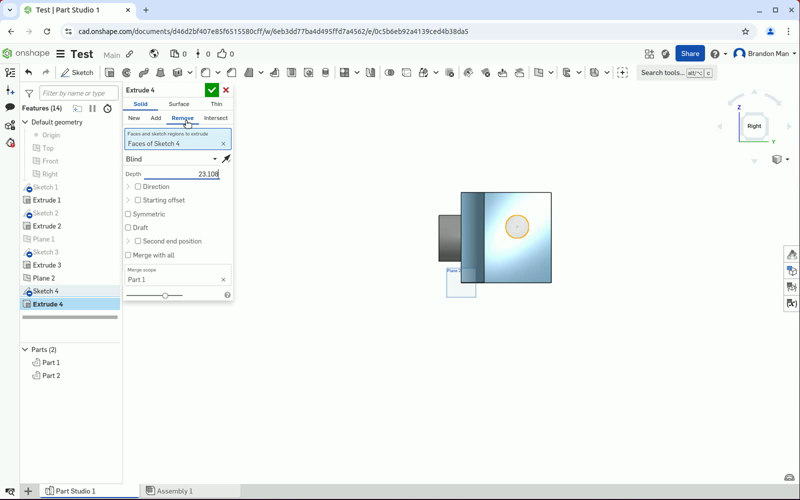
key(tab, 6)
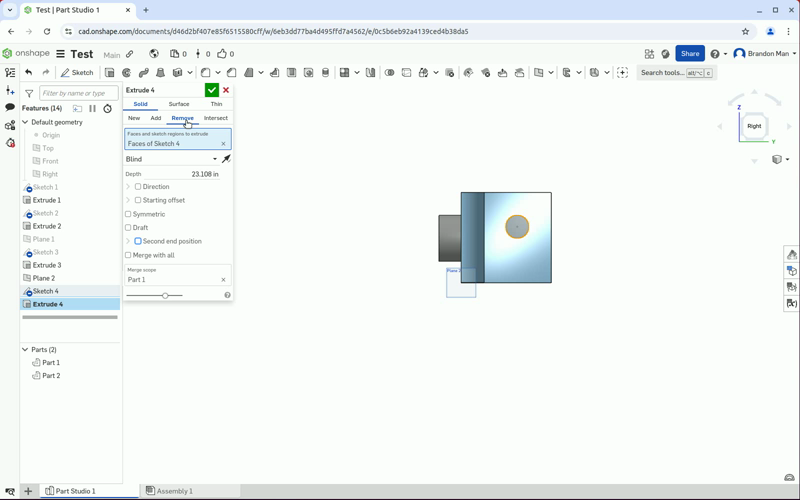
key(space)
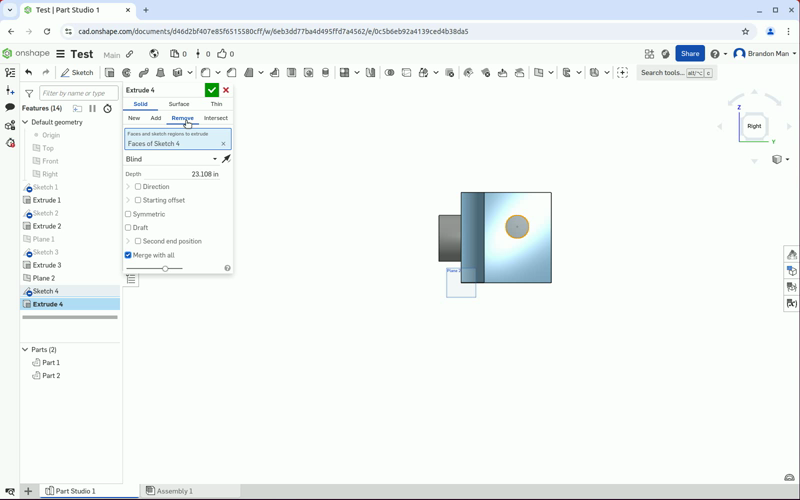
key(enter)
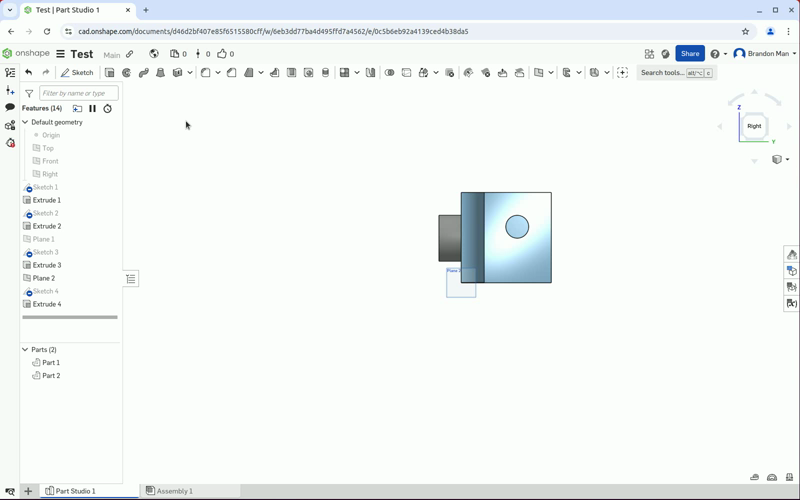
key(shift+h)
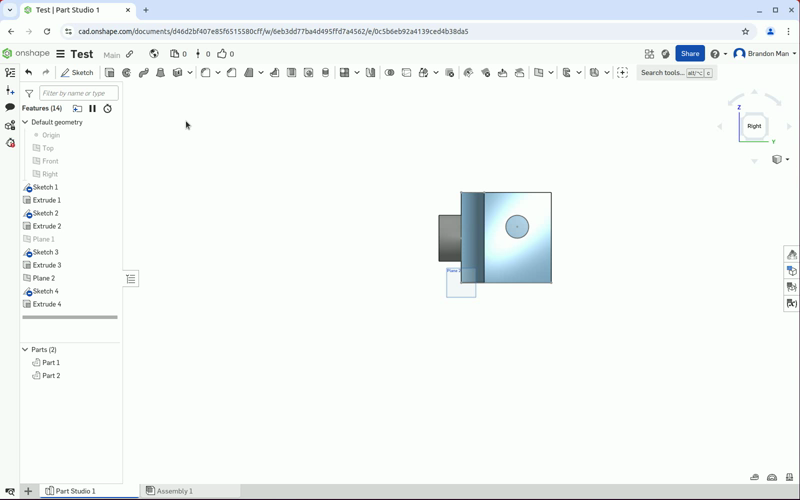
key(shift+h)
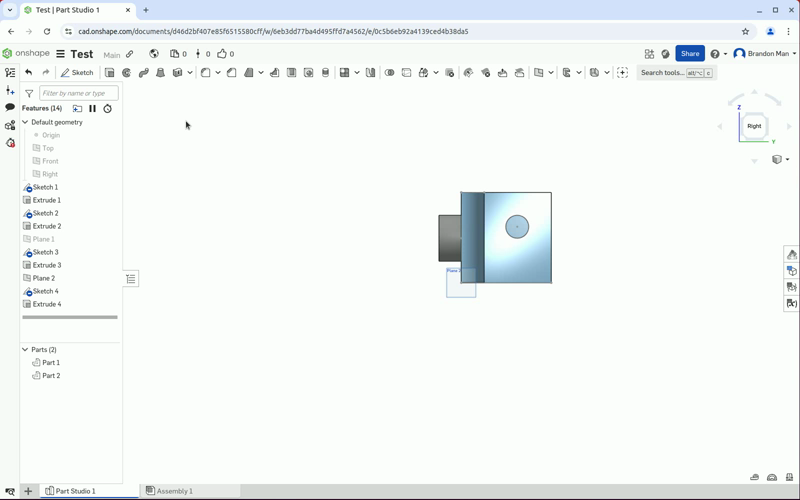
key(shift+7)
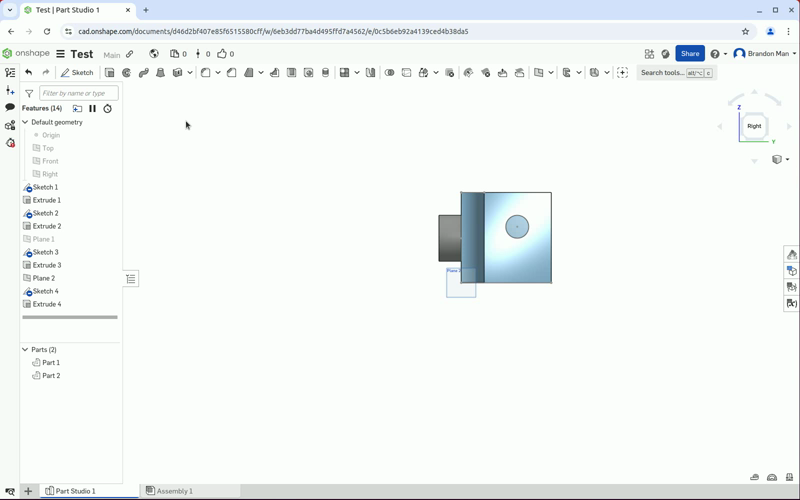
key(right, 2)
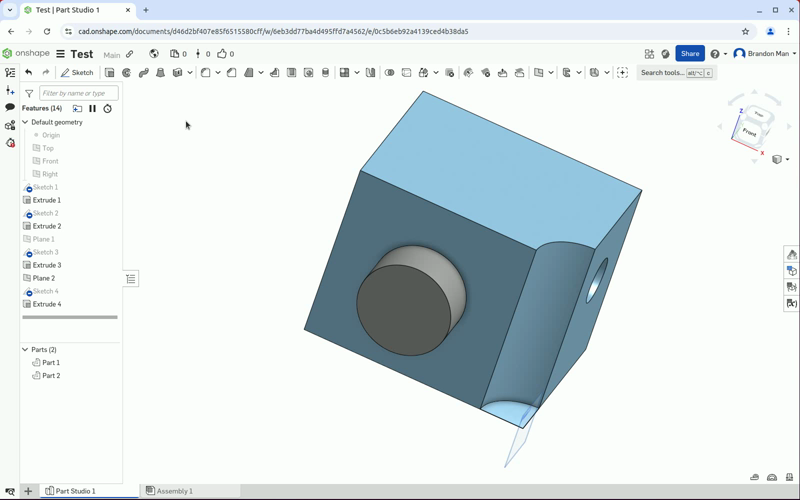
key(down, 2)
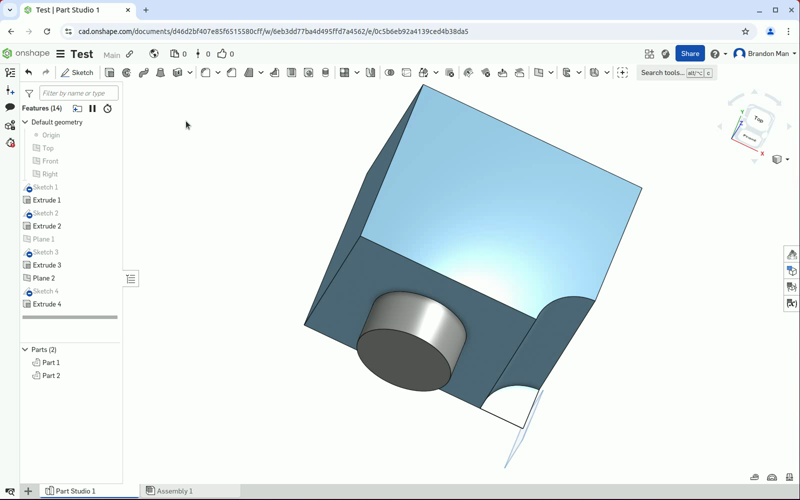
key(up, 2)
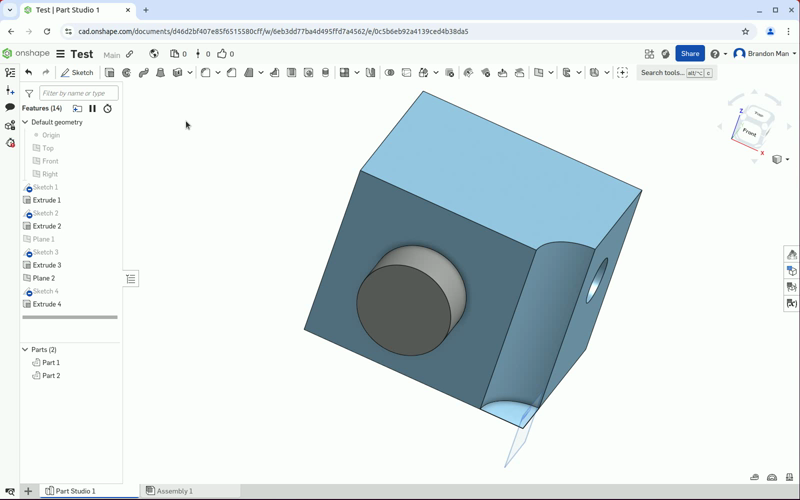
key(left, 2)
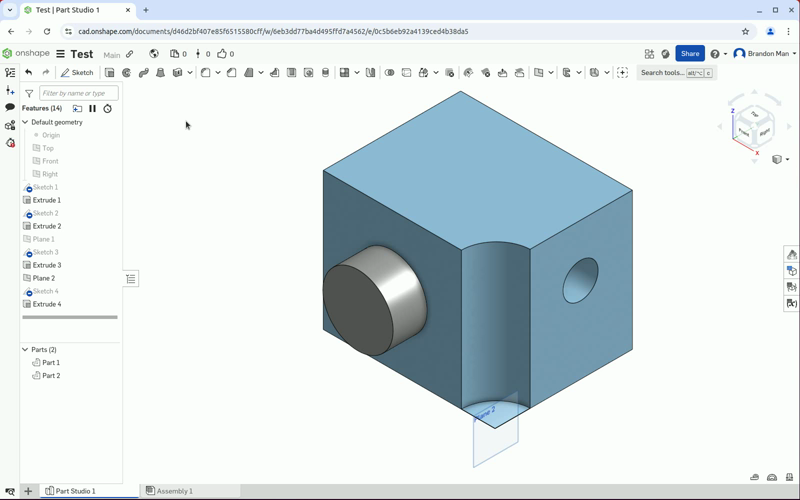
mouse_move(73, 189)
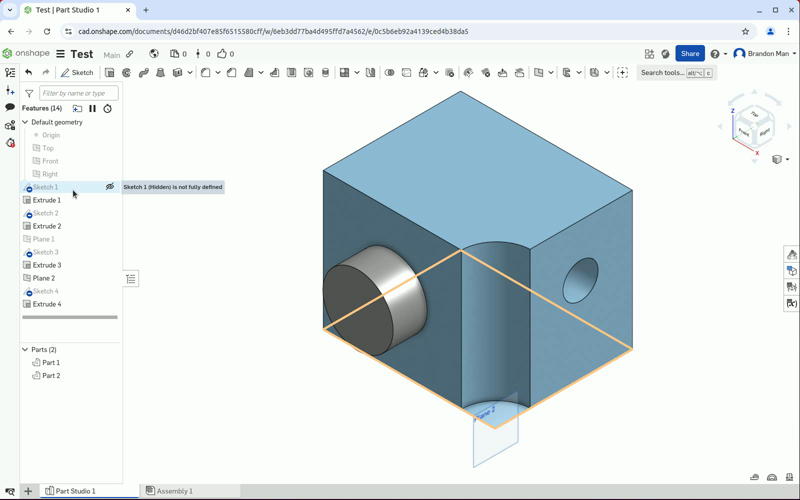
click(73, 189)